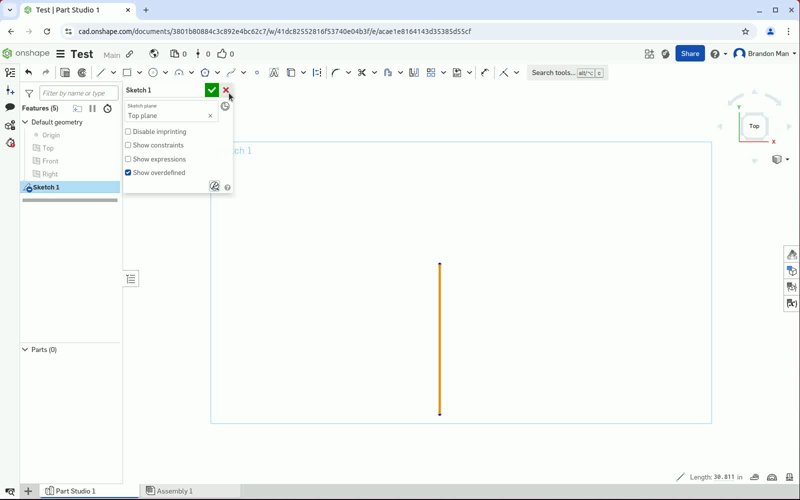
key(shift+h)
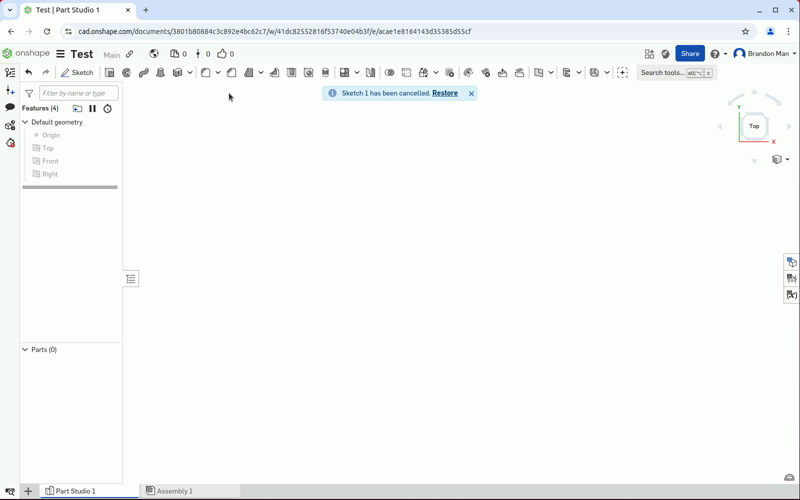
mouse_move(73, 352)
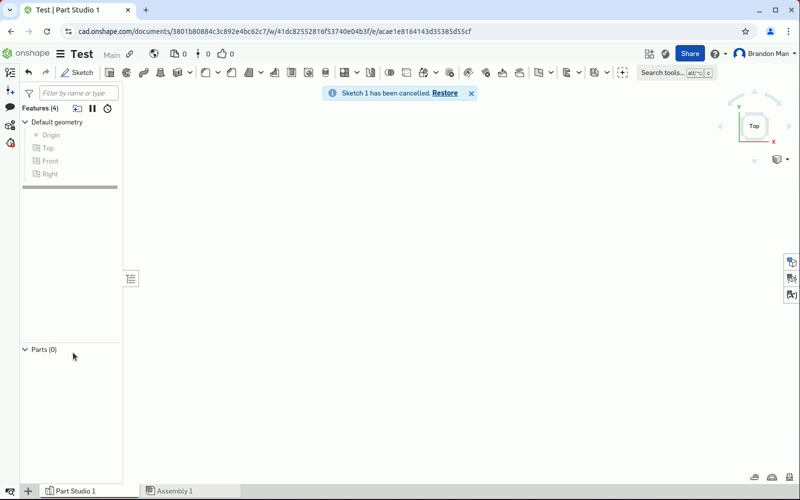
key(y)
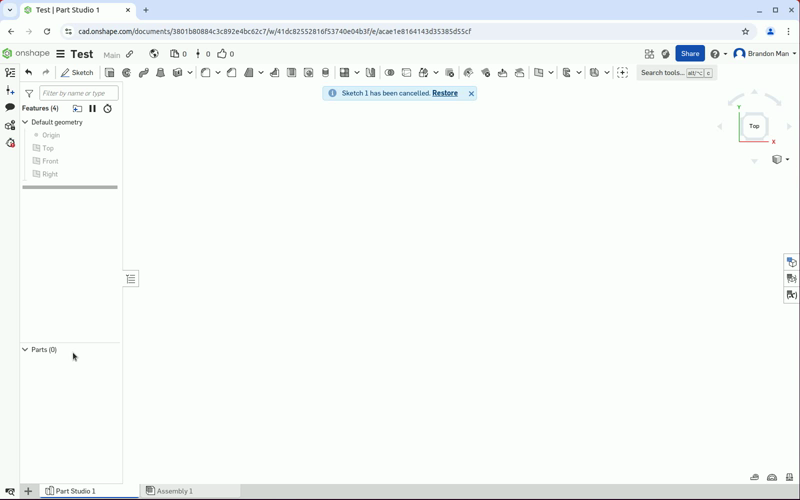
key(shift+p)
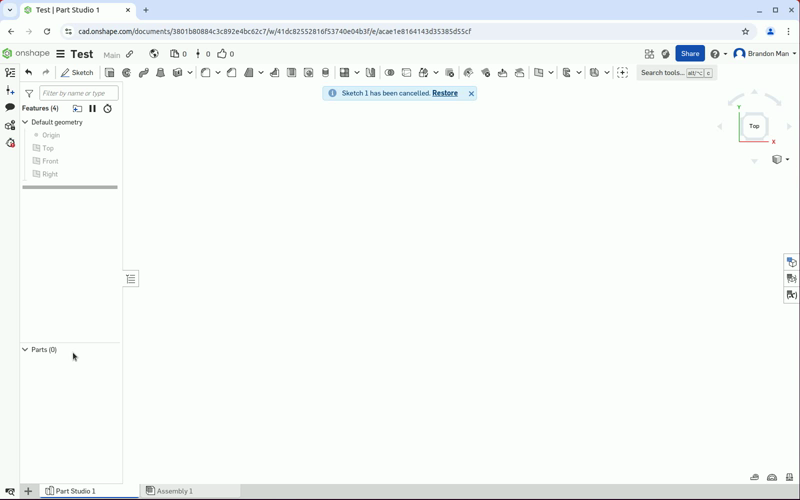
key(space)
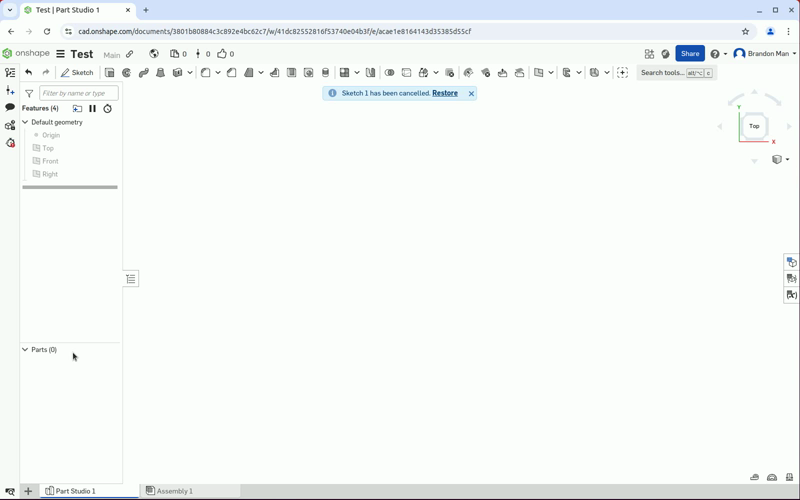
key_down(shift)
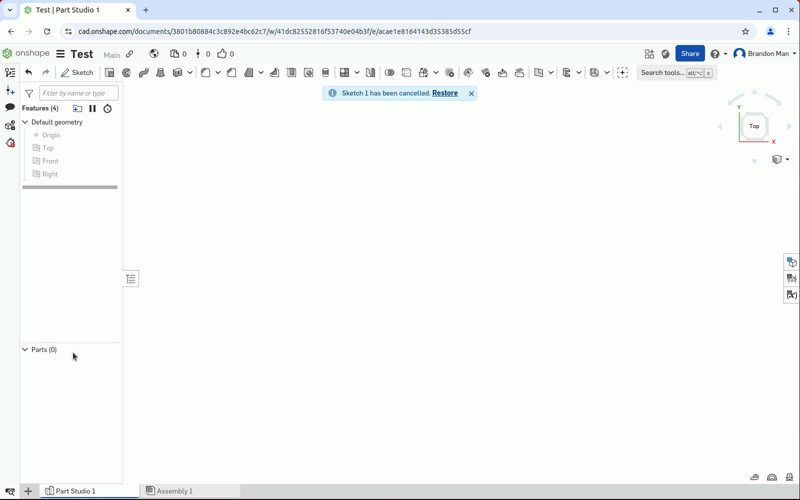
key(up)
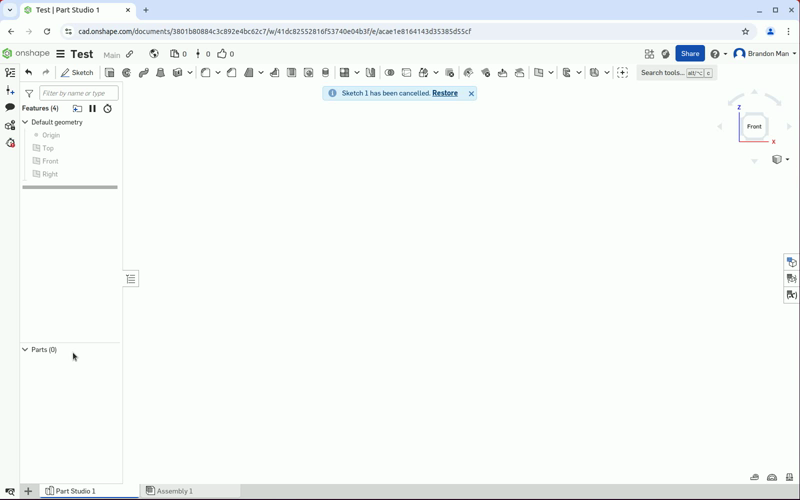
key_up(shift)
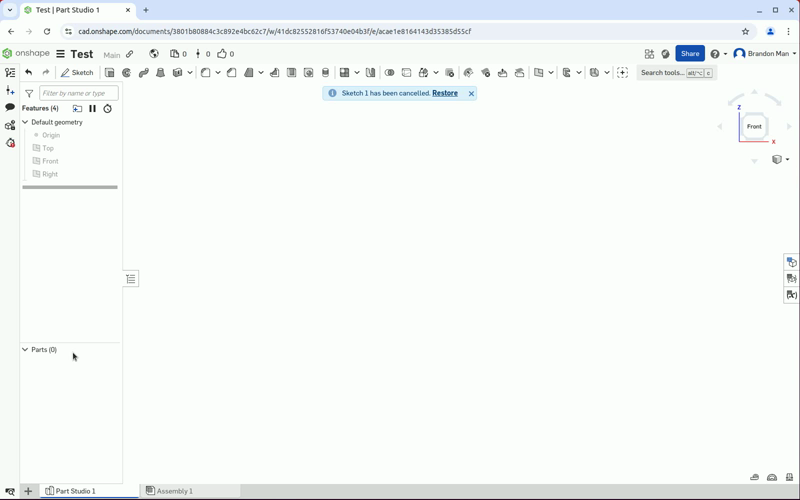
mouse_move(73, 352)
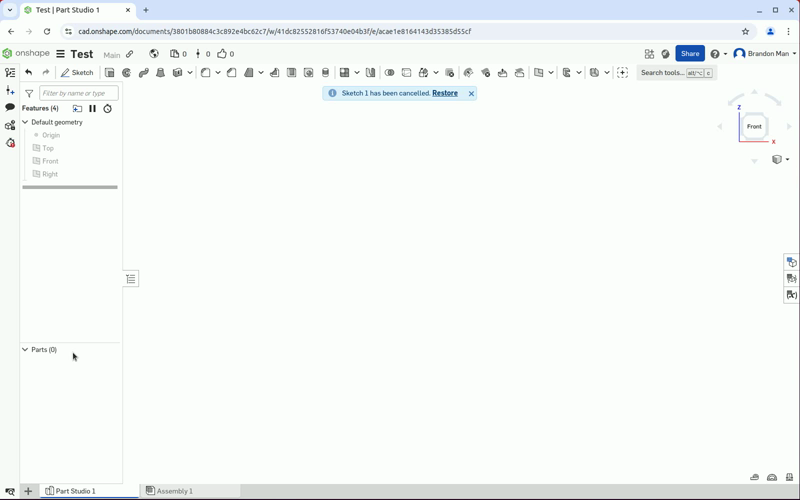
key(shift+y)
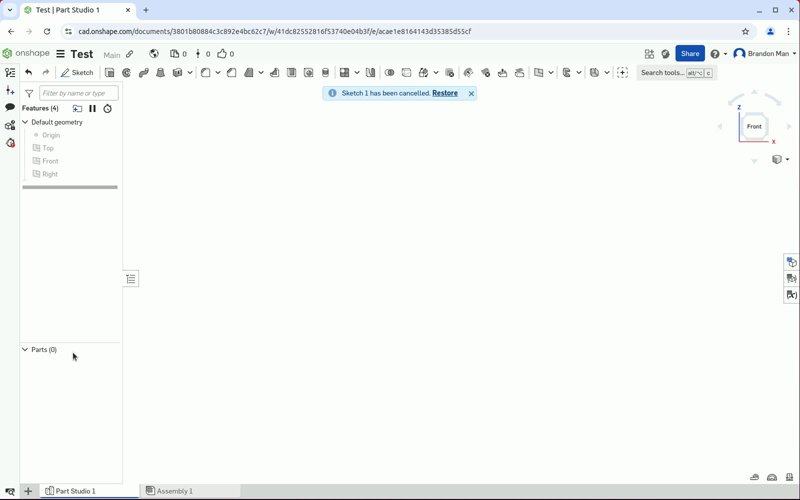
key(shift+s)
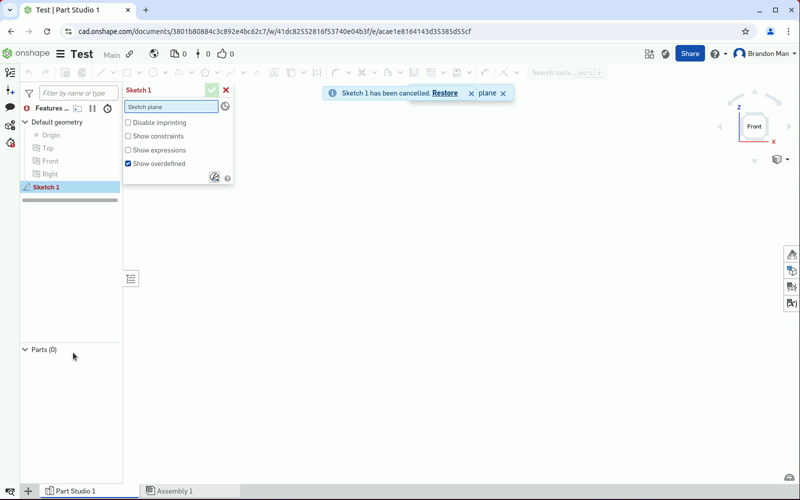
mouse_move(73, 163)
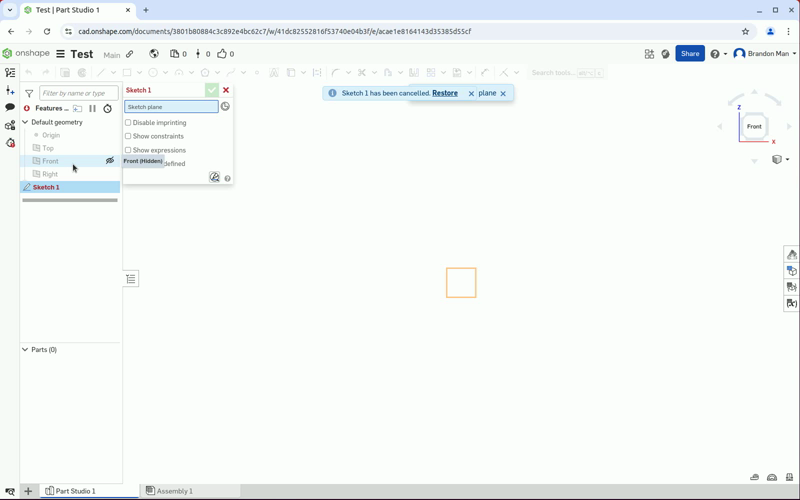
click(73, 163)
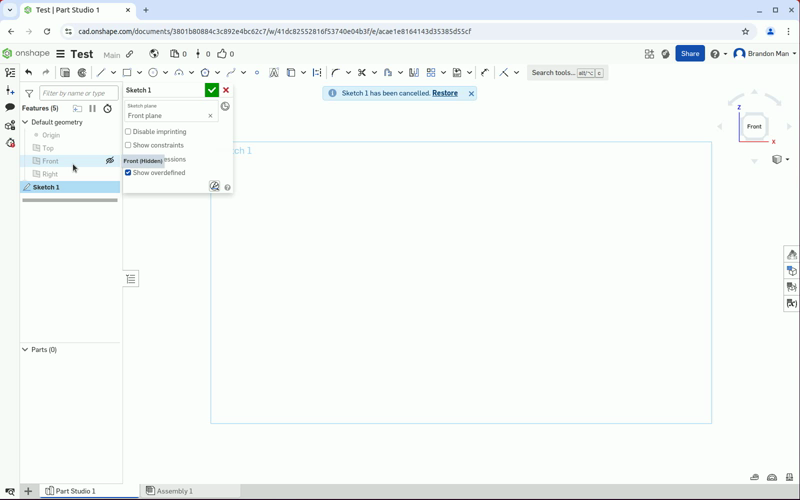
mouse_move(73, 352)
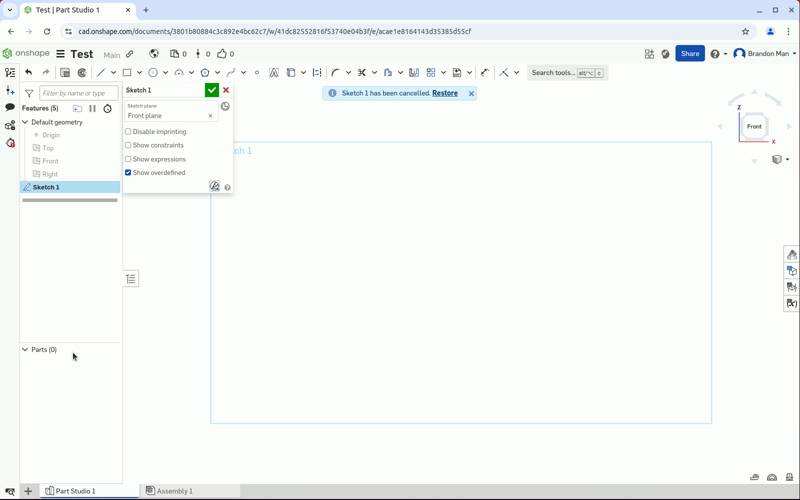
key(y)
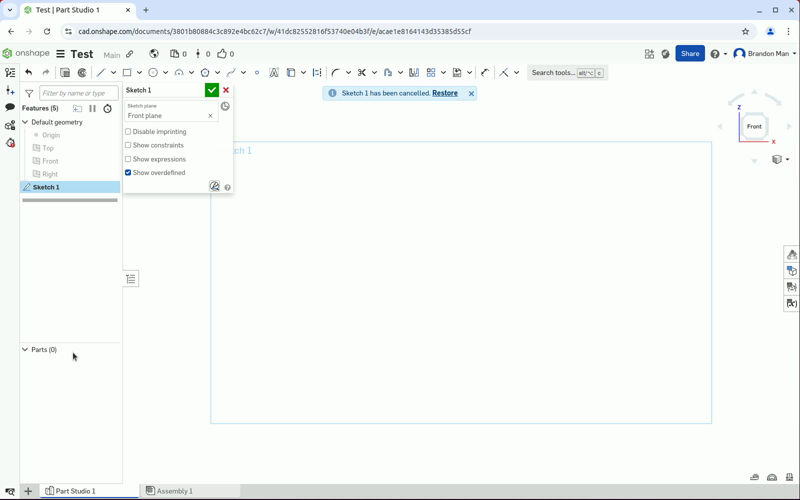
key(l)
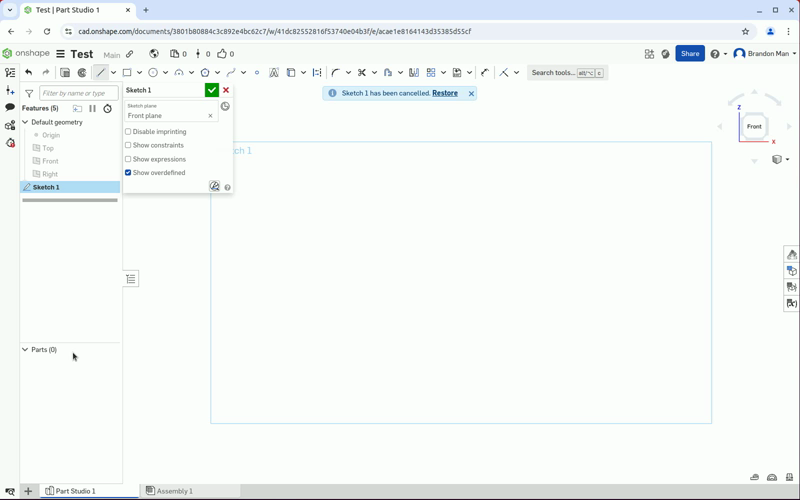
key_down(shift)
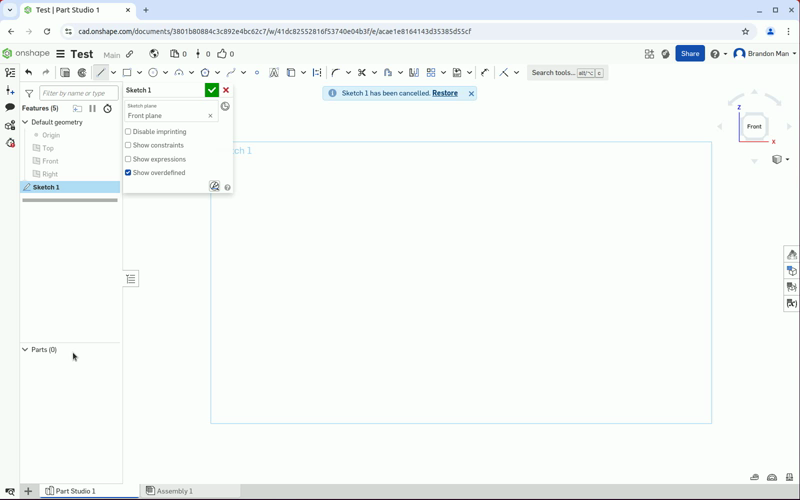
mouse_move(358, 282)
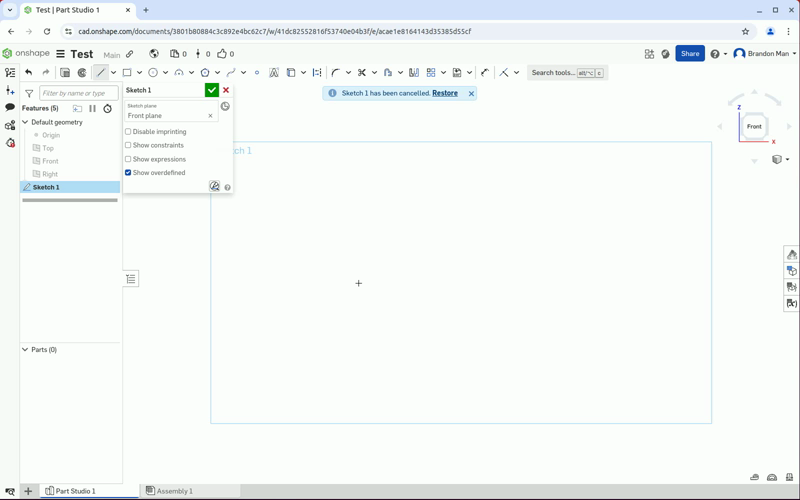
click(358, 282)
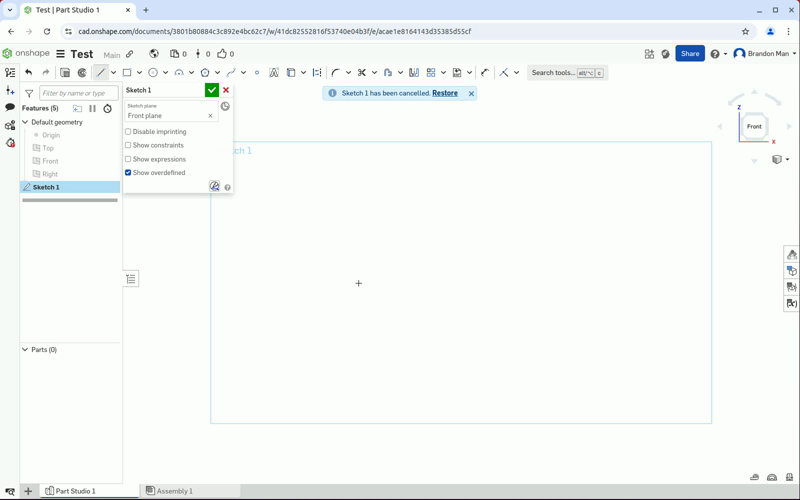
key_up(shift)
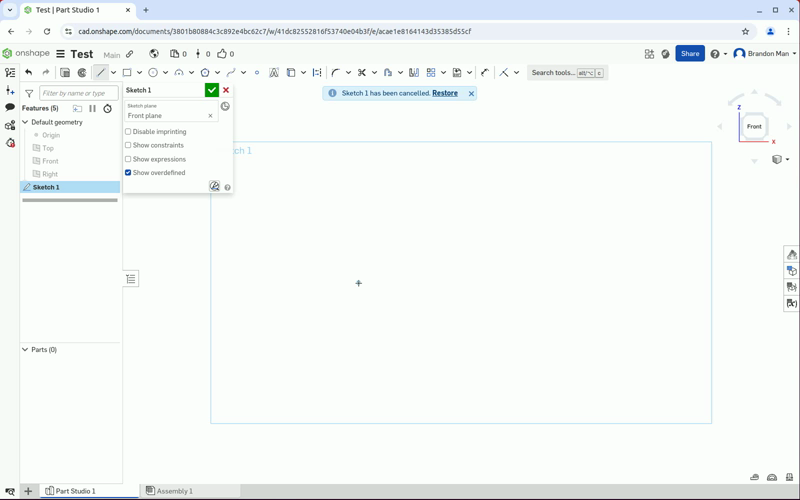
key_down(shift)
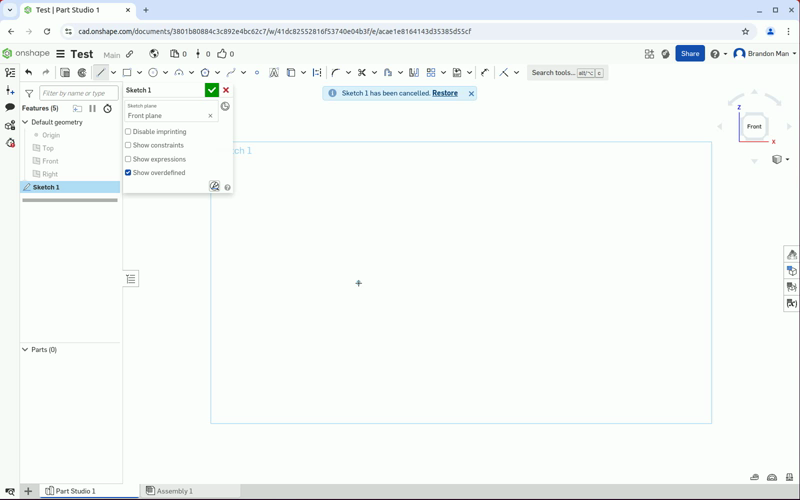
mouse_move(388, 282)
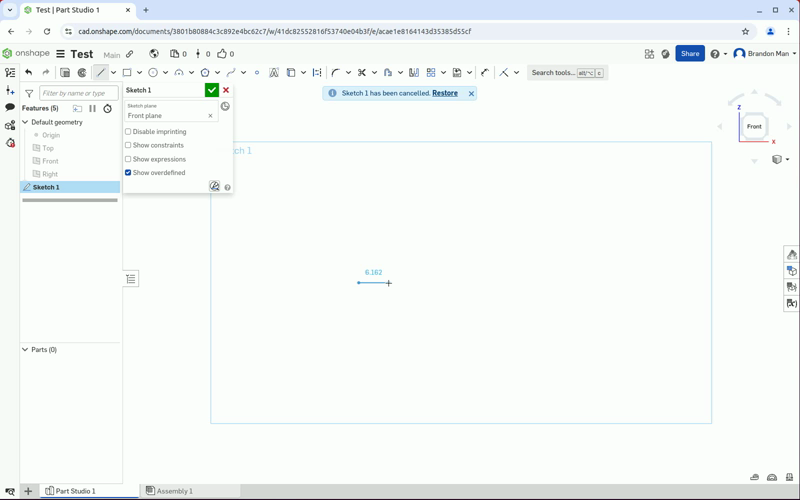
mouse_move(397, 282)
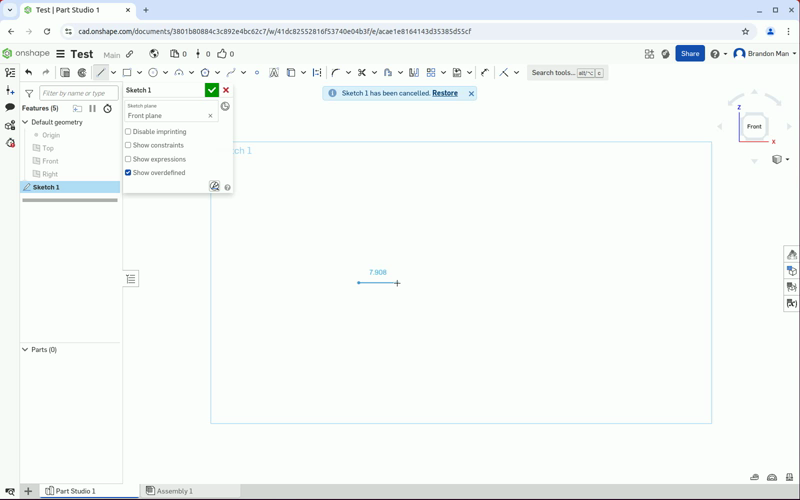
click(397, 282)
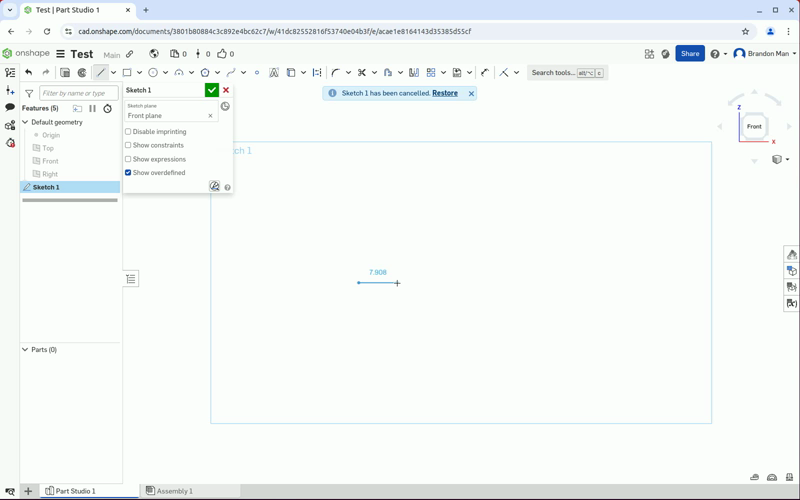
key_up(shift)
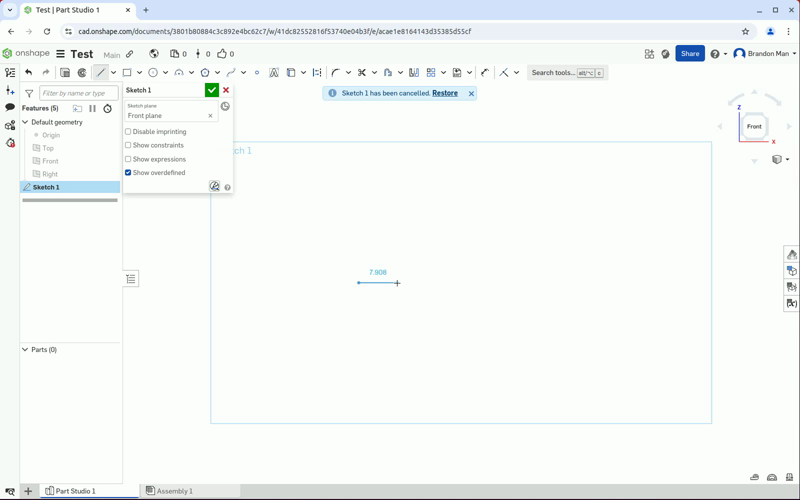
key_down(shift)
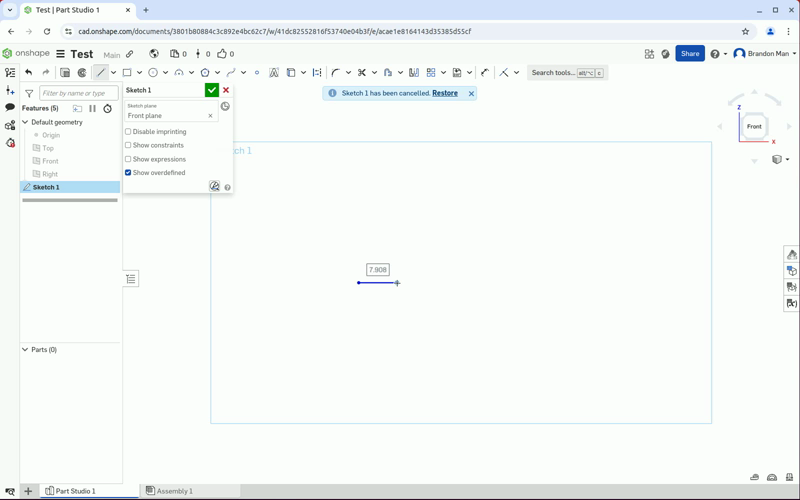
mouse_move(427, 282)
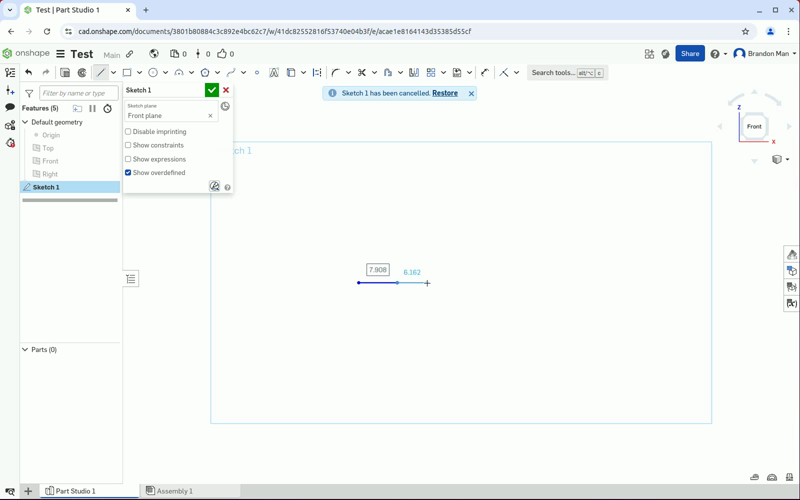
mouse_move(397, 264)
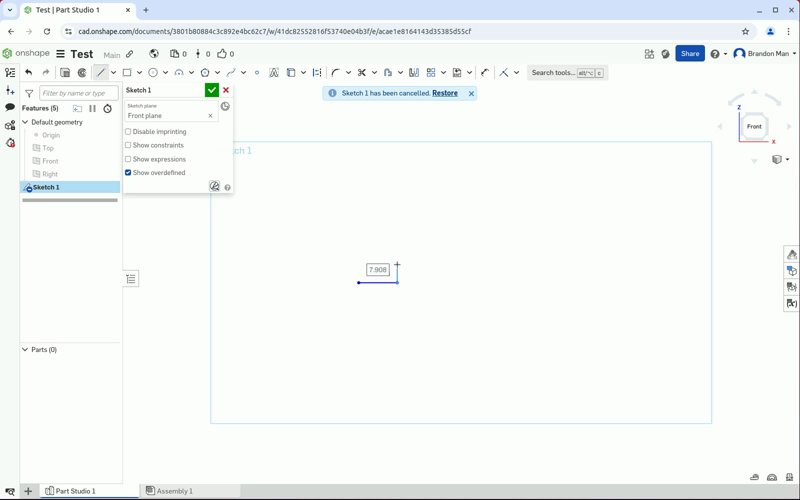
click(397, 264)
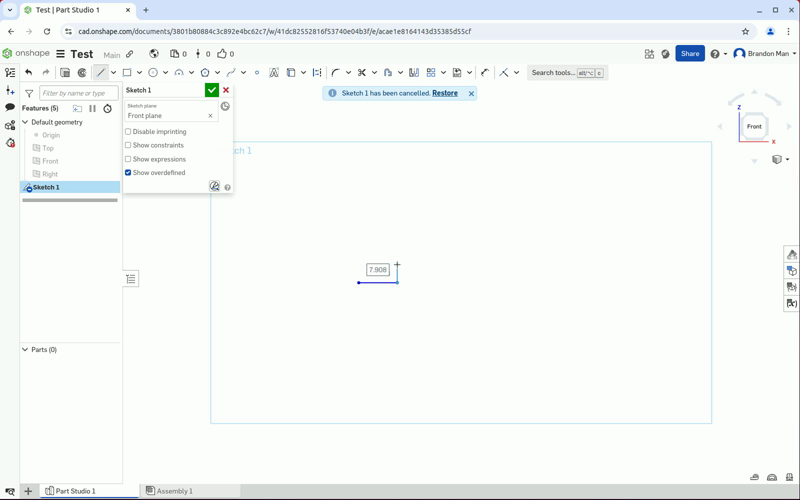
key_up(shift)
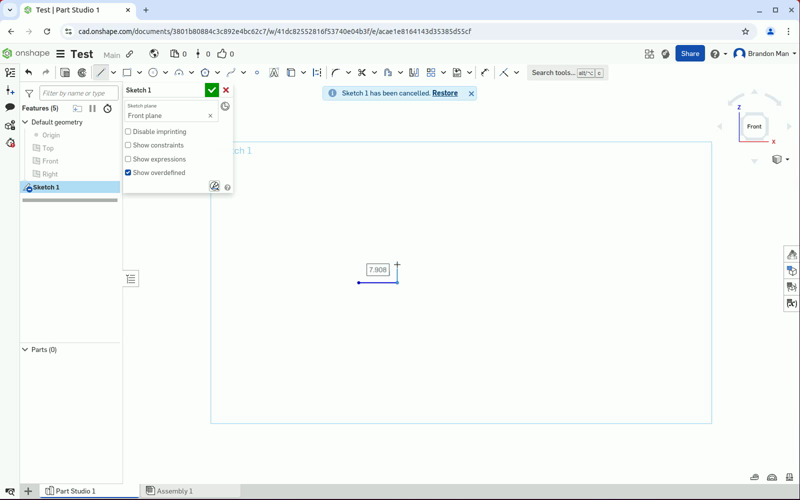
key_down(shift)
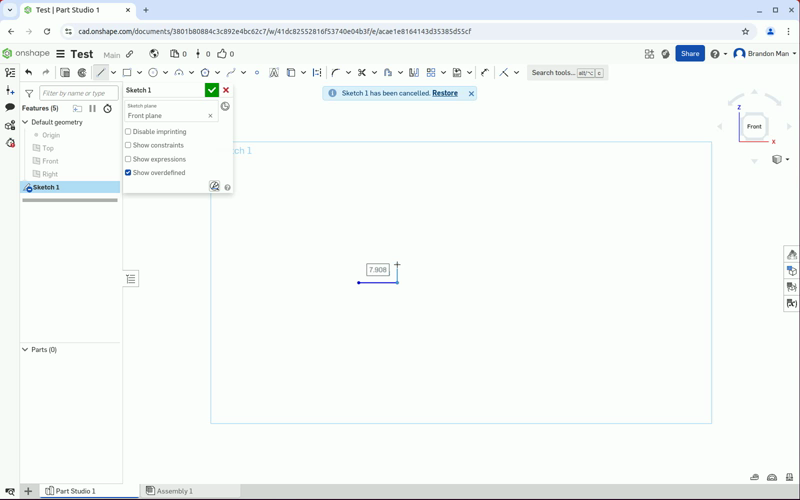
mouse_move(427, 264)
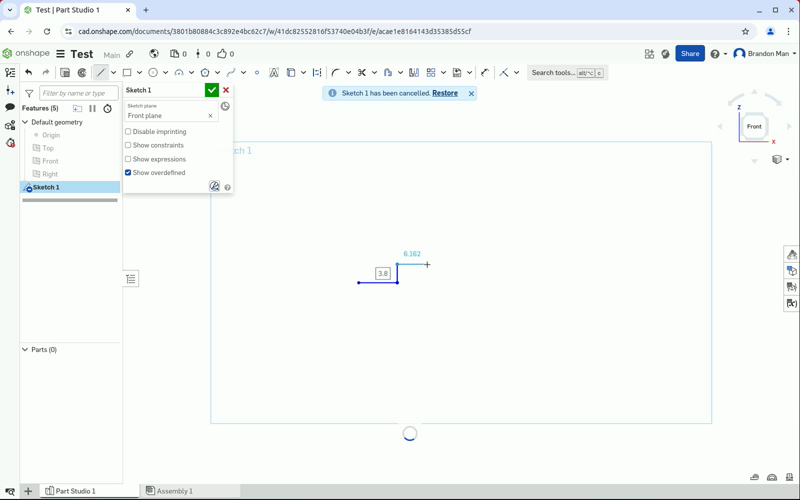
mouse_move(358, 264)
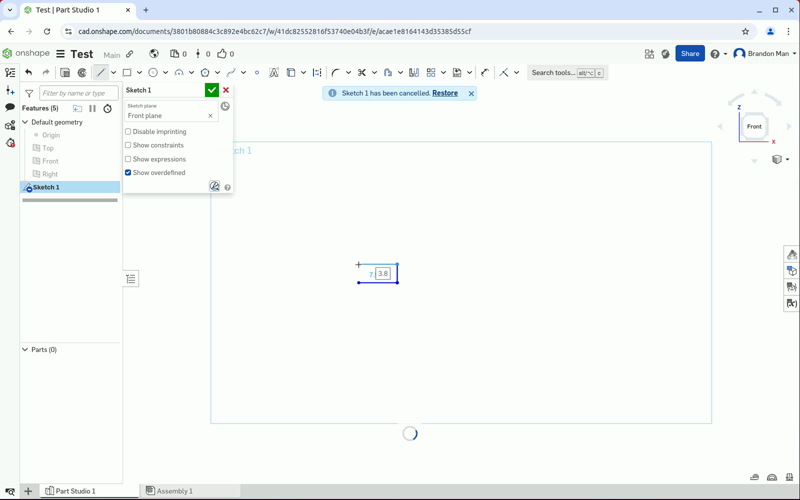
click(358, 264)
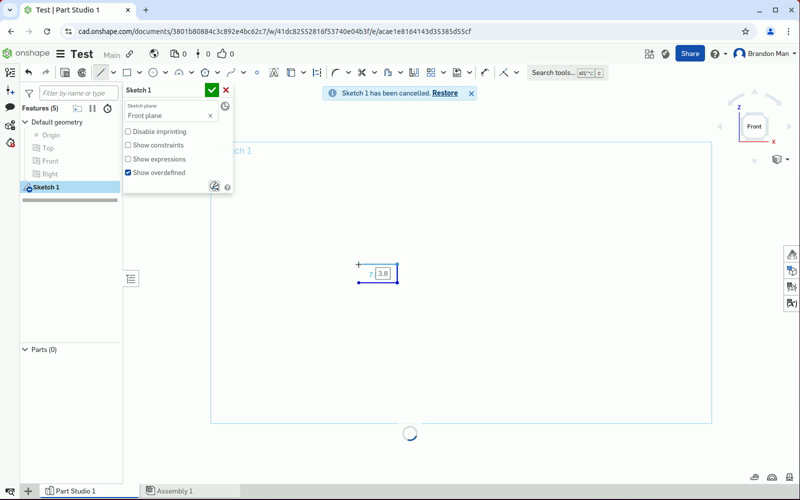
key_up(shift)
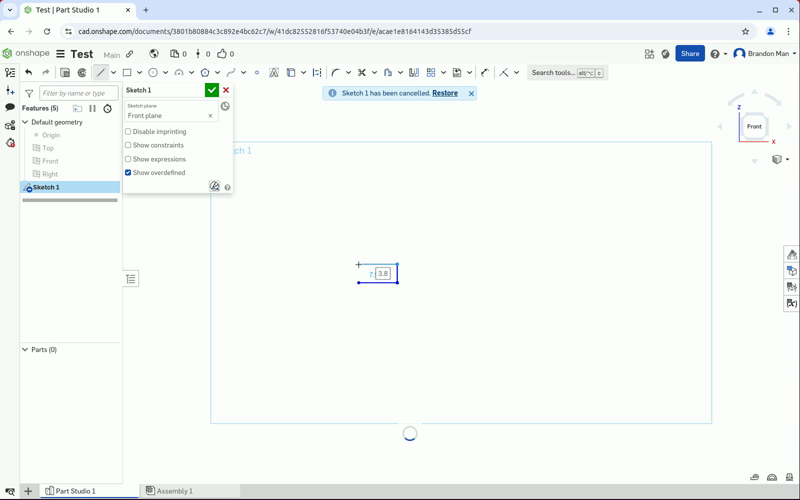
mouse_move(388, 264)
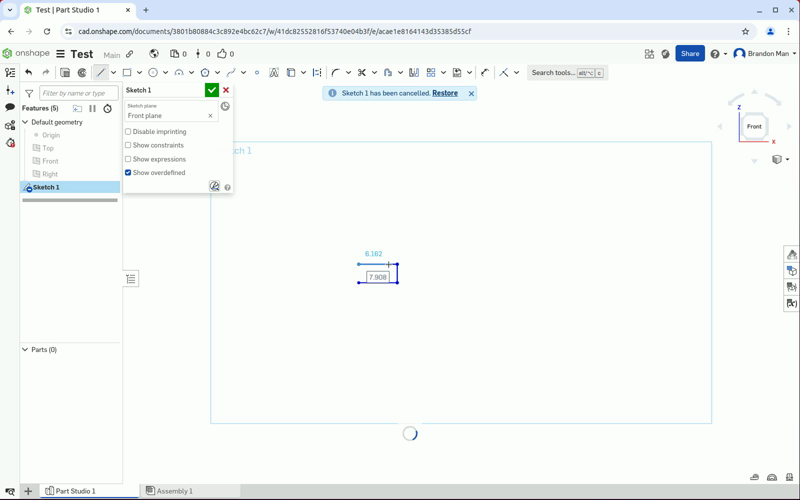
key_down(shift)
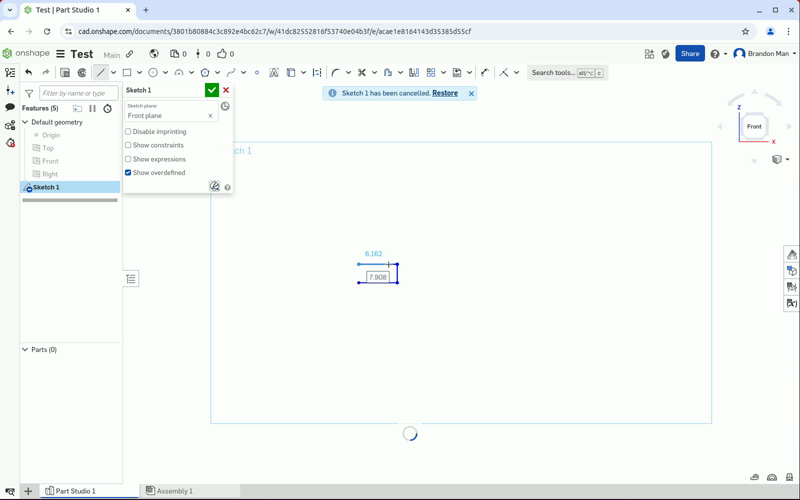
mouse_move(358, 282)
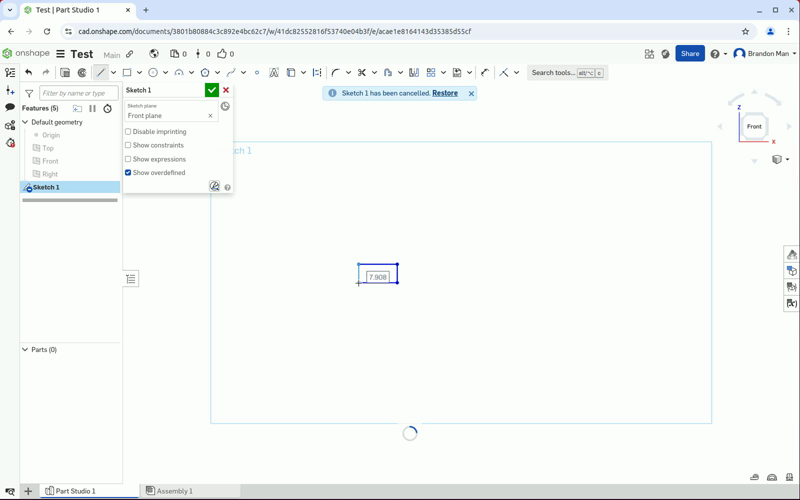
key_up(shift)
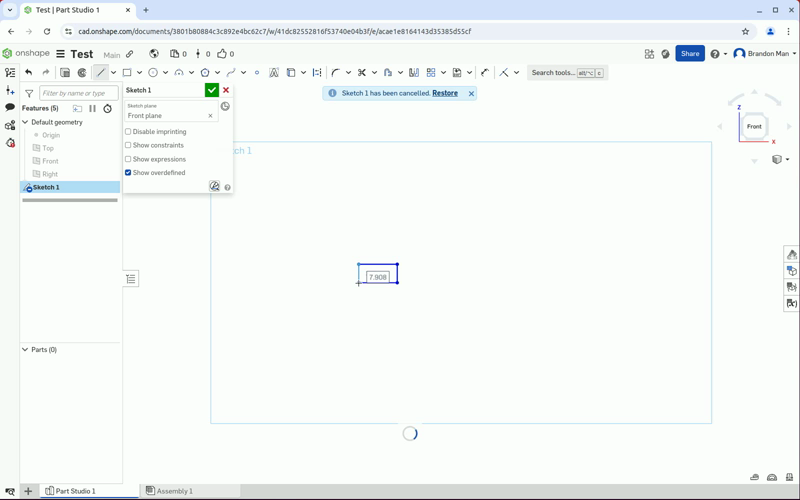
click(358, 282)
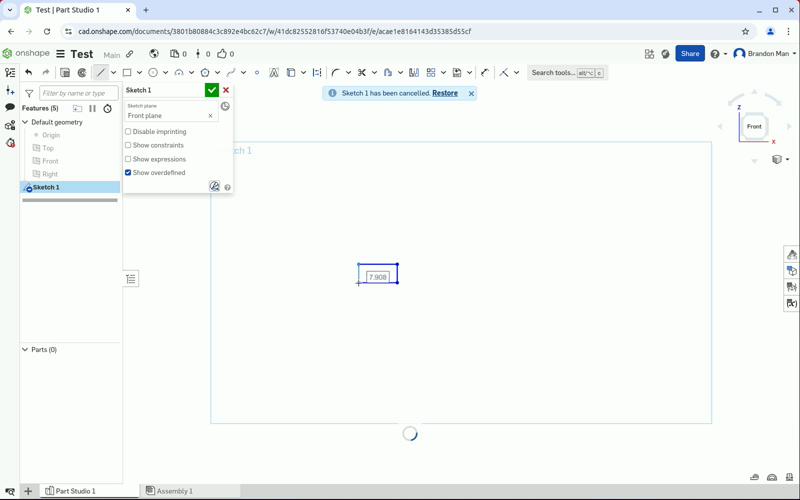
key(esc)
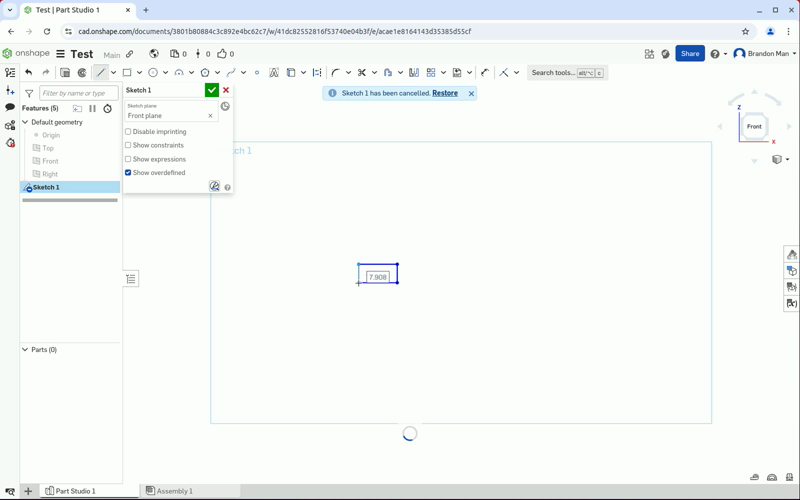
mouse_move(377, 280)
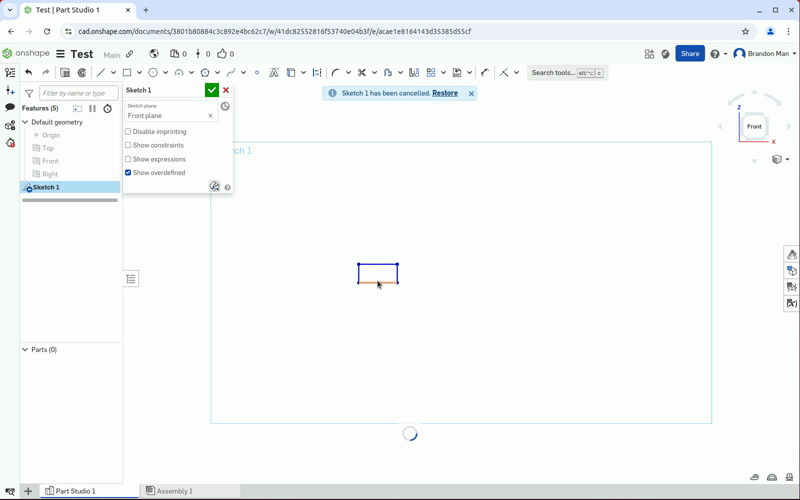
scroll(6)
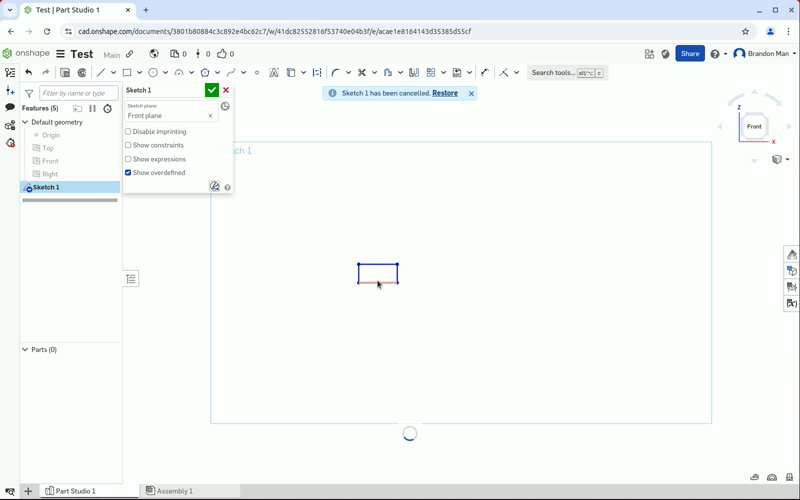
scroll(6)
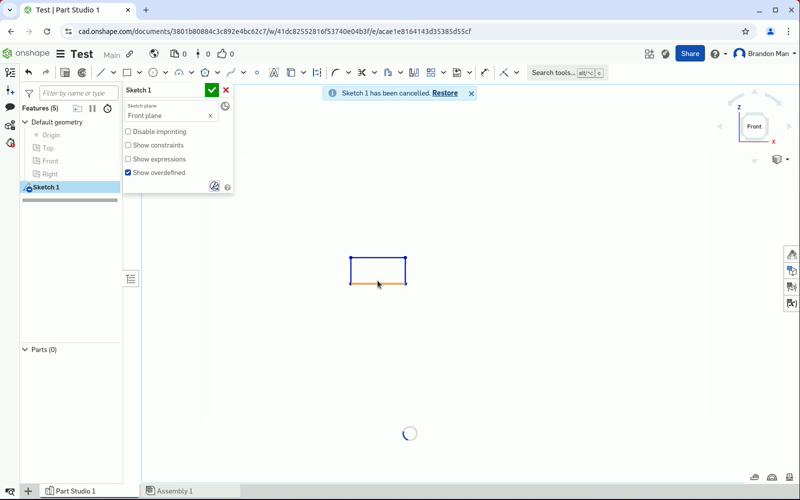
scroll(6)
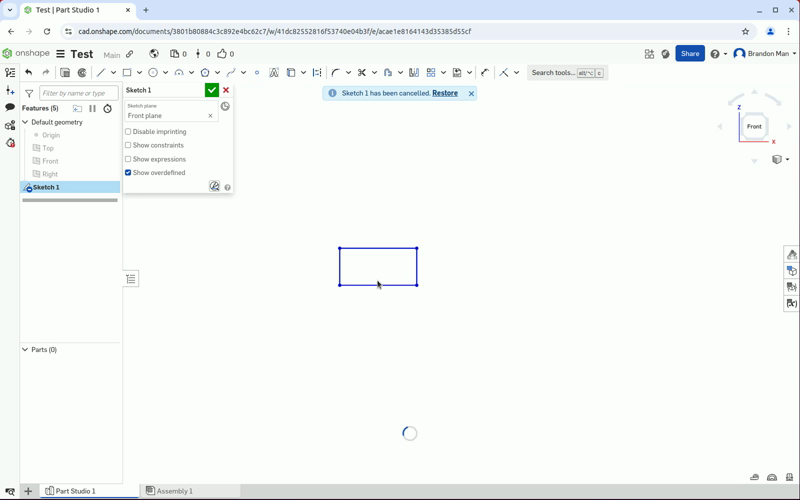
scroll(6)
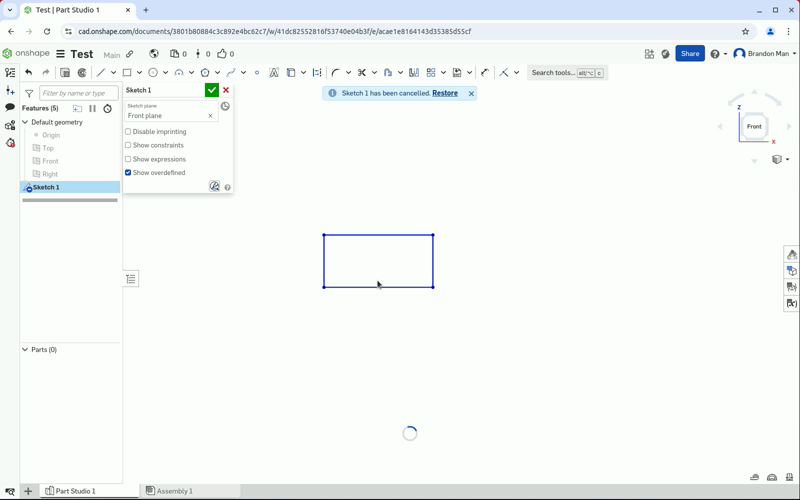
scroll(6)
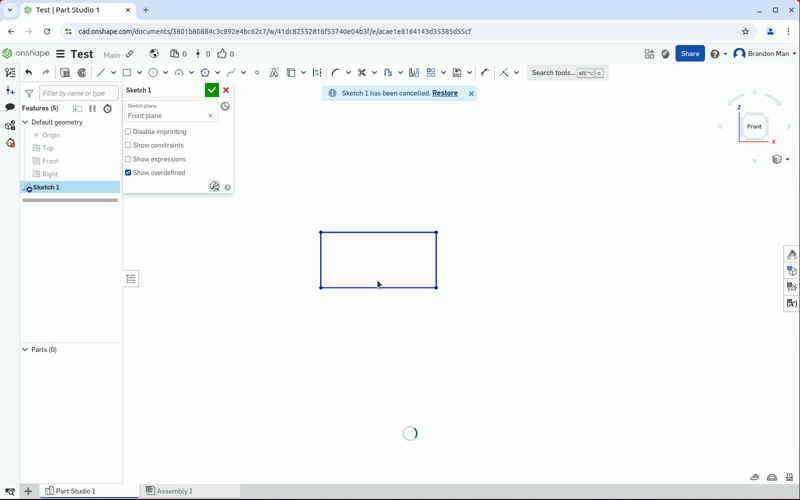
scroll(6)
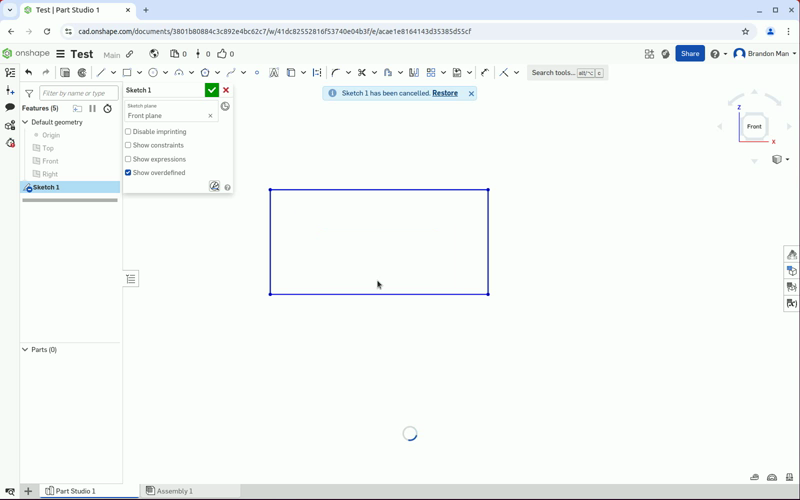
scroll(6)
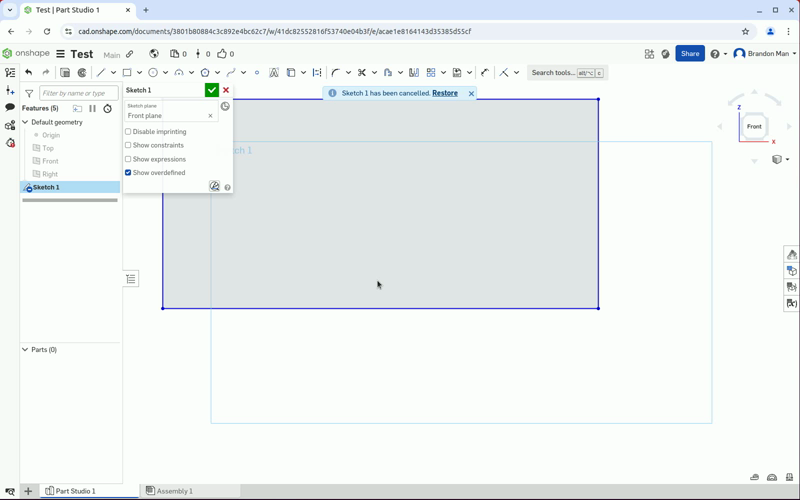
click(377, 280)
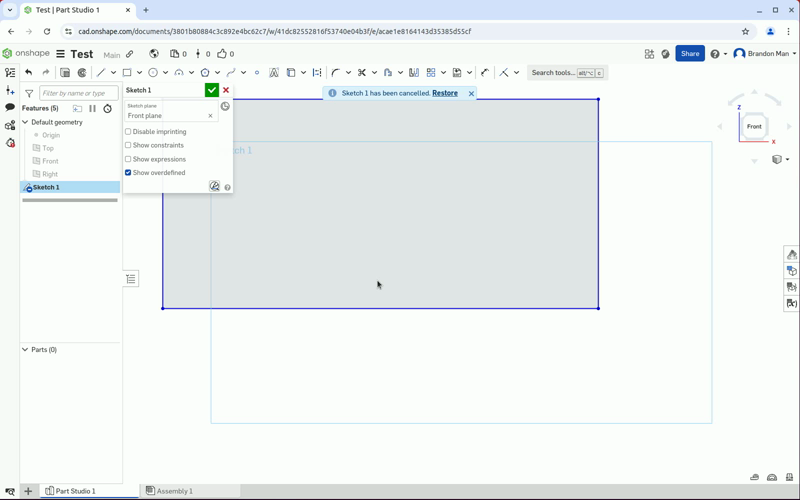
scroll(-6)
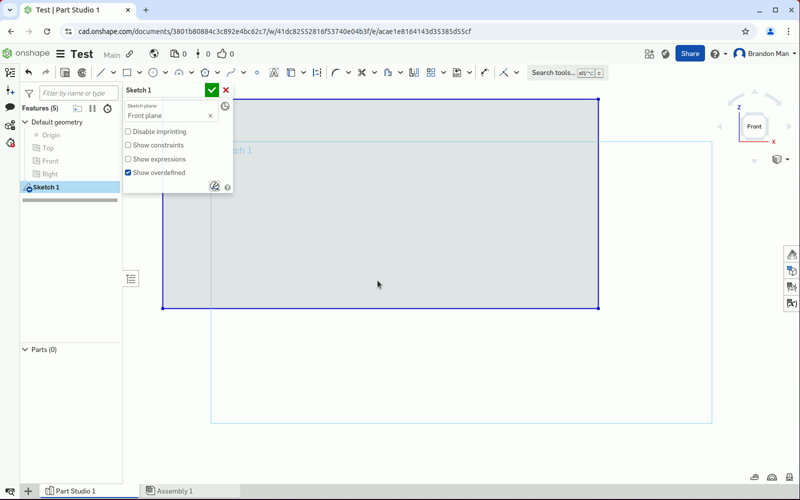
scroll(-6)
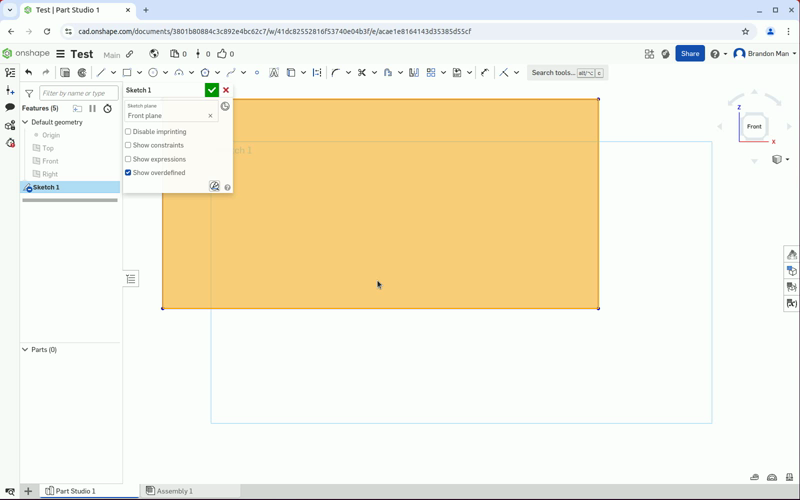
scroll(-6)
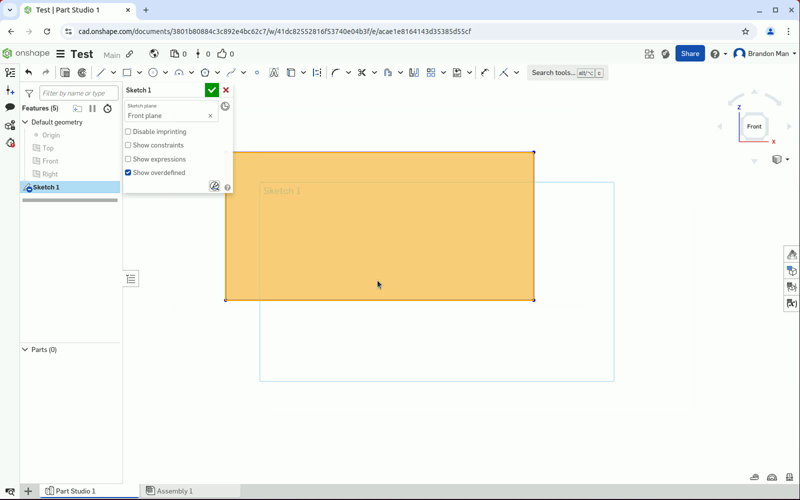
scroll(-6)
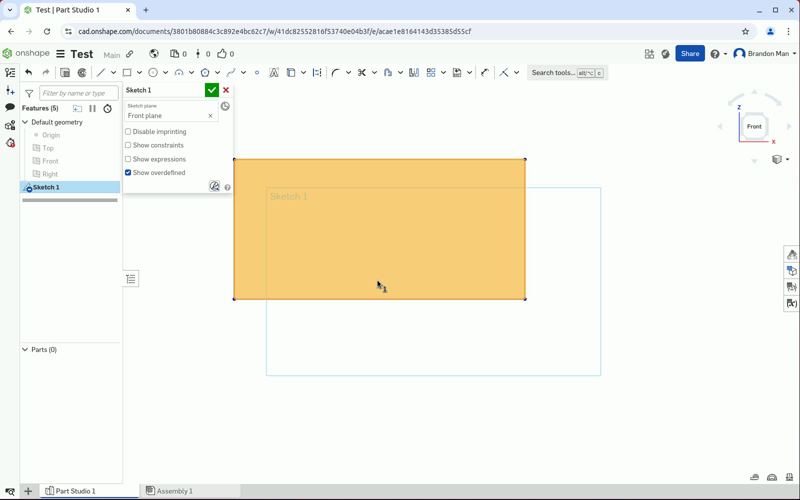
scroll(-6)
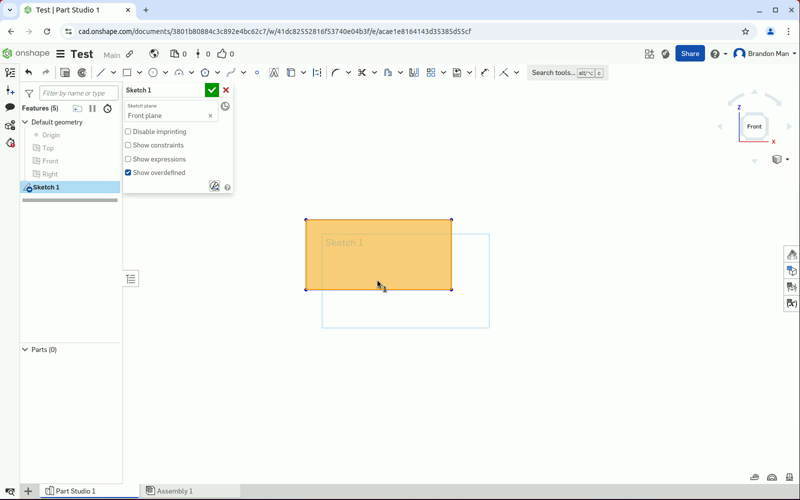
scroll(-6)
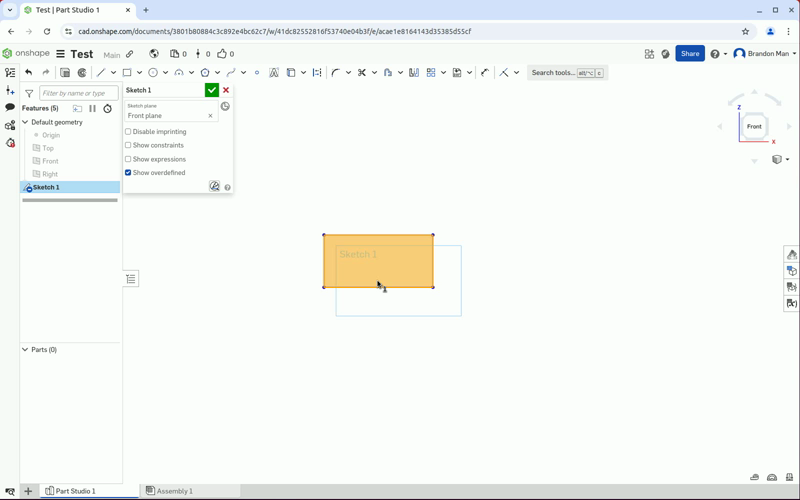
scroll(-6)
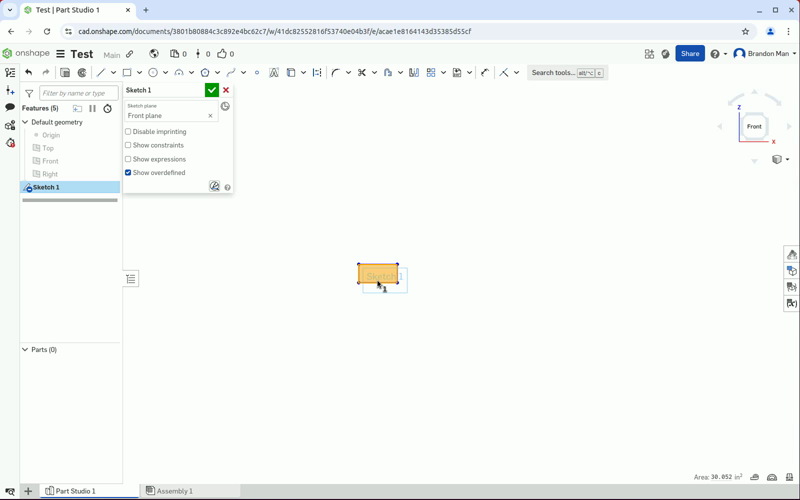
mouse_move(73, 352)
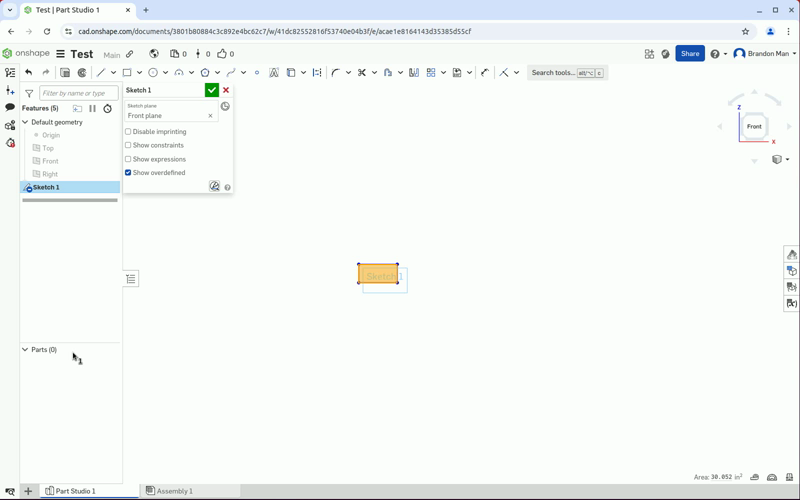
key(shift+y)
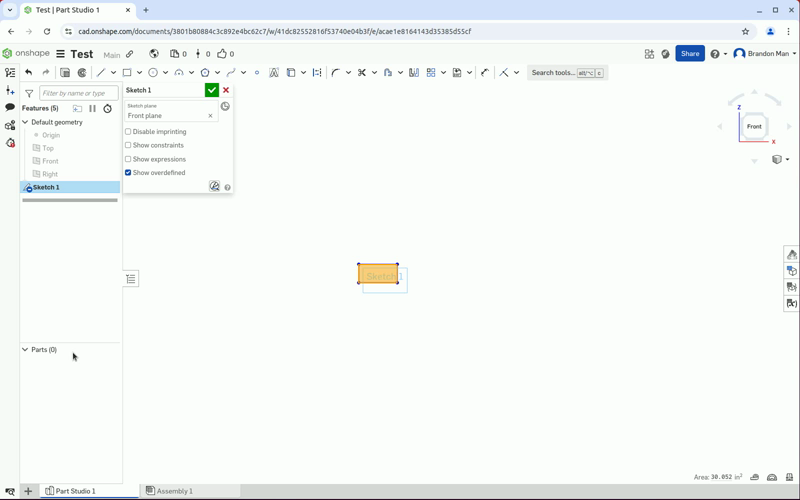
key(shift+e)
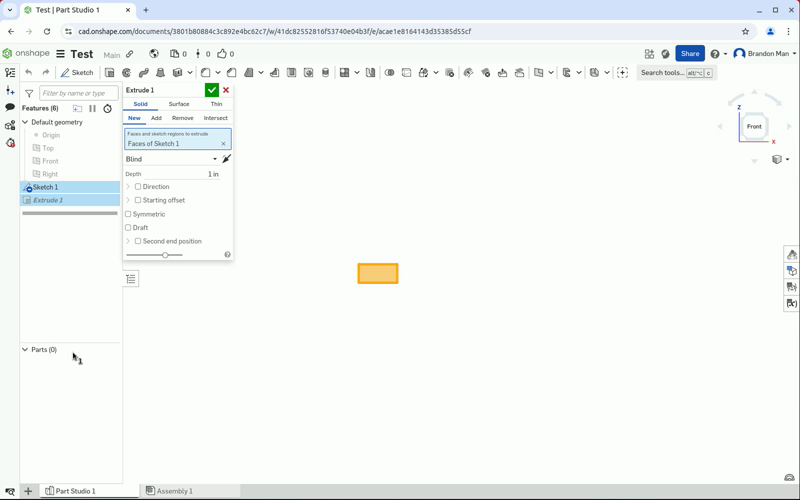
mouse_move(143, 106)
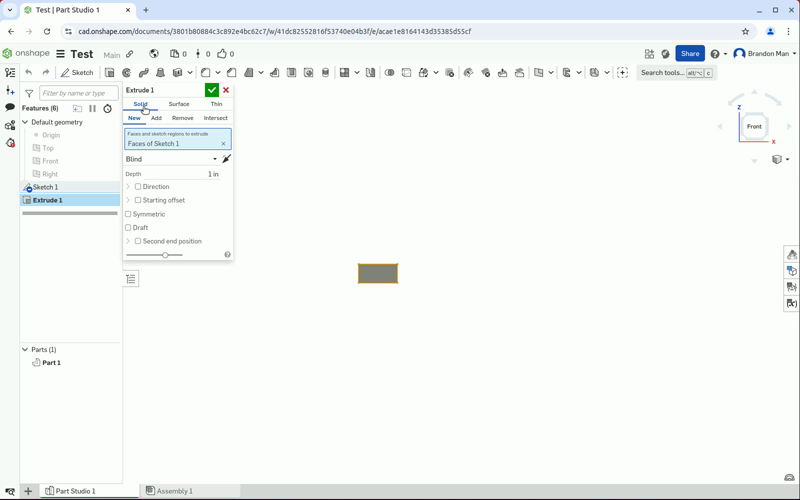
click(143, 106)
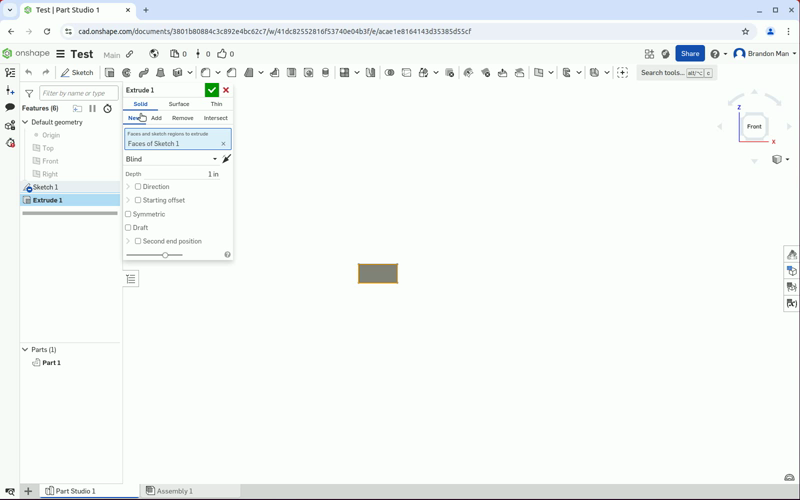
mouse_move(137, 120)
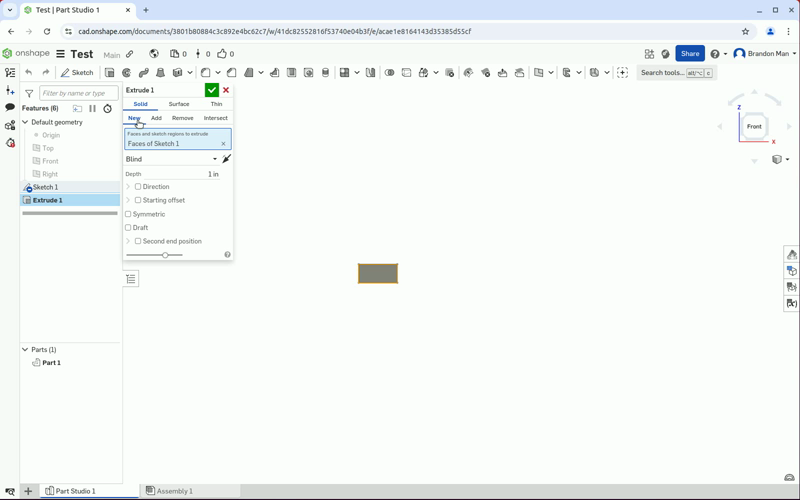
click(137, 120)
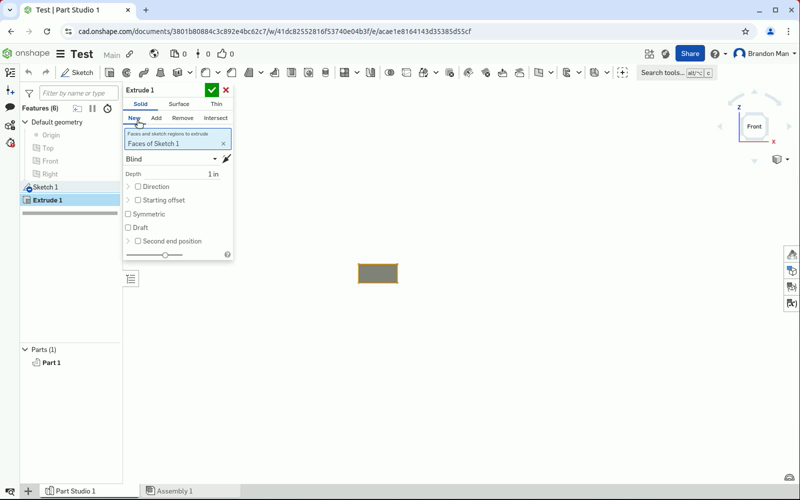
key(tab, 4)
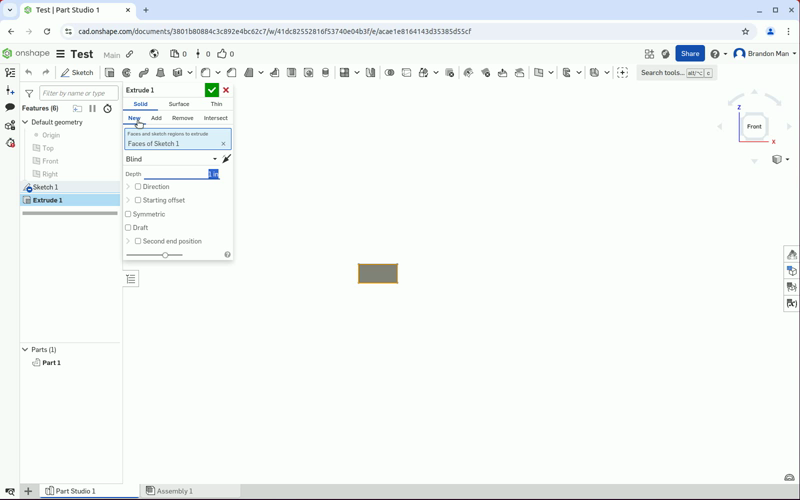
text(15.646)
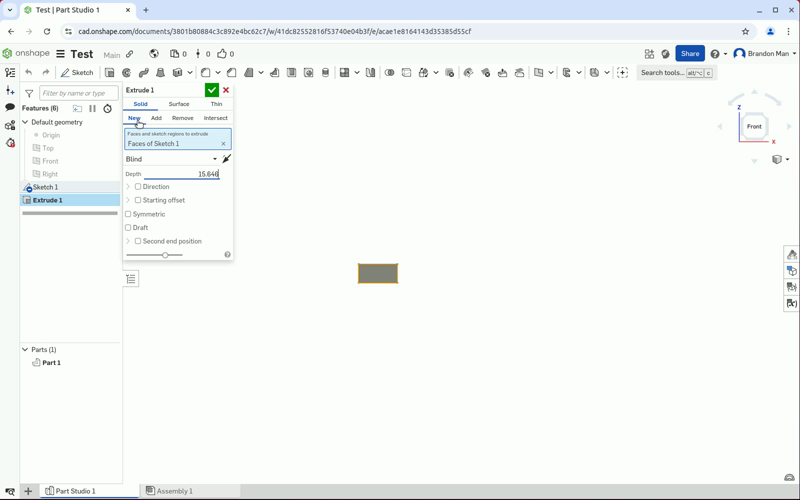
key(enter)
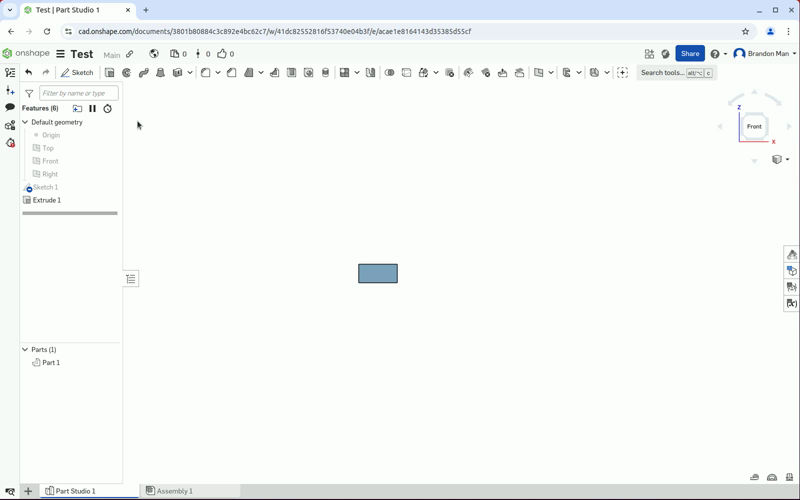
key(shift+h)
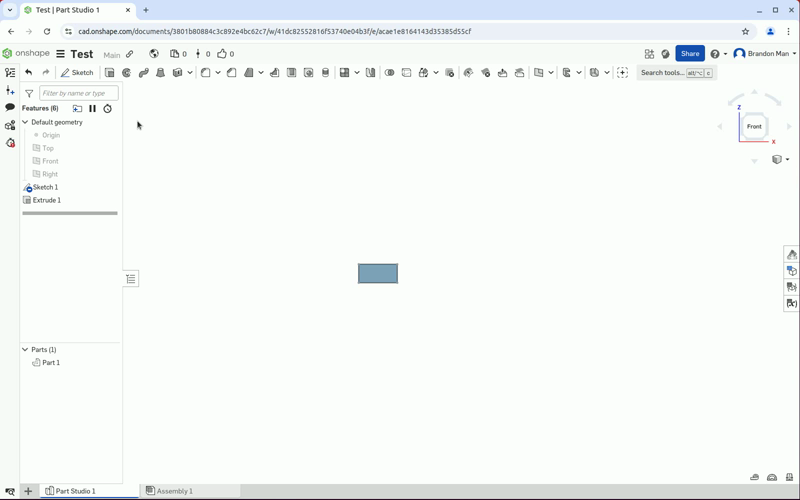
key(shift+h)
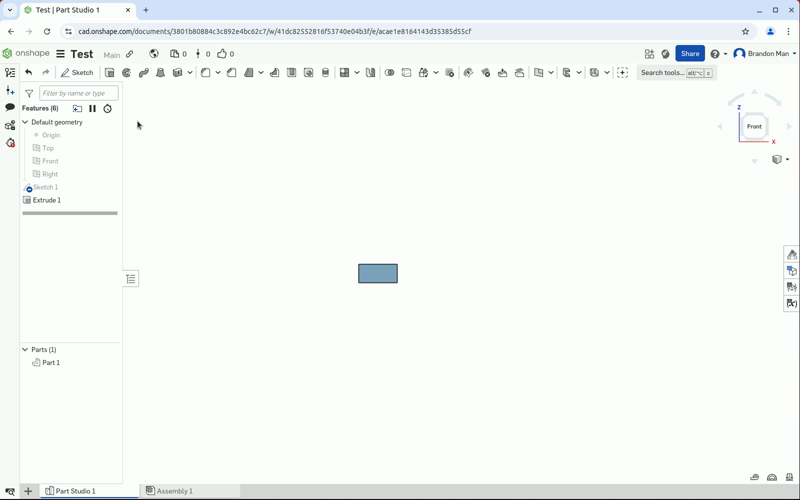
mouse_move(73, 189)
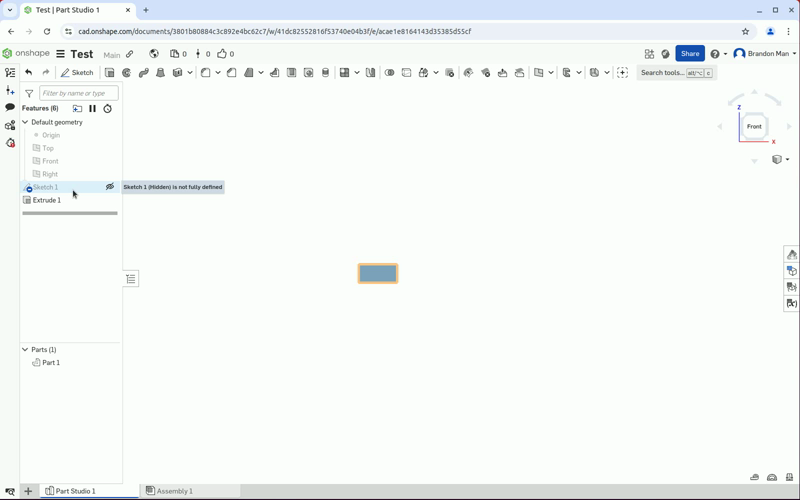
click(73, 189)
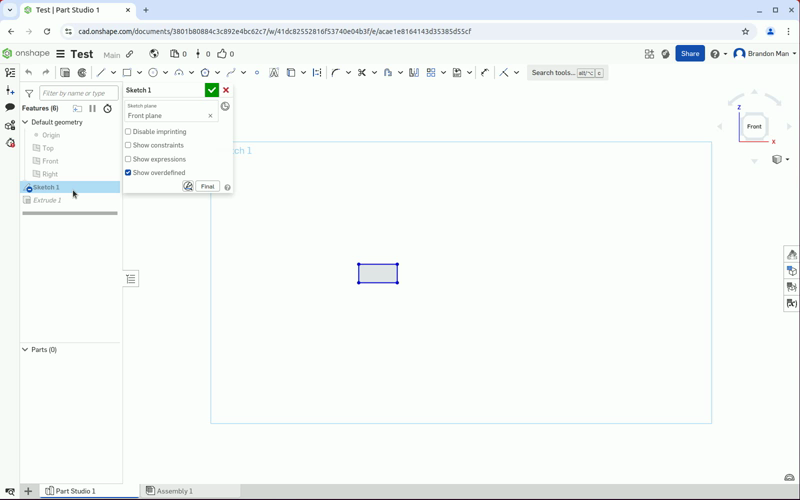
mouse_move(229, 92)
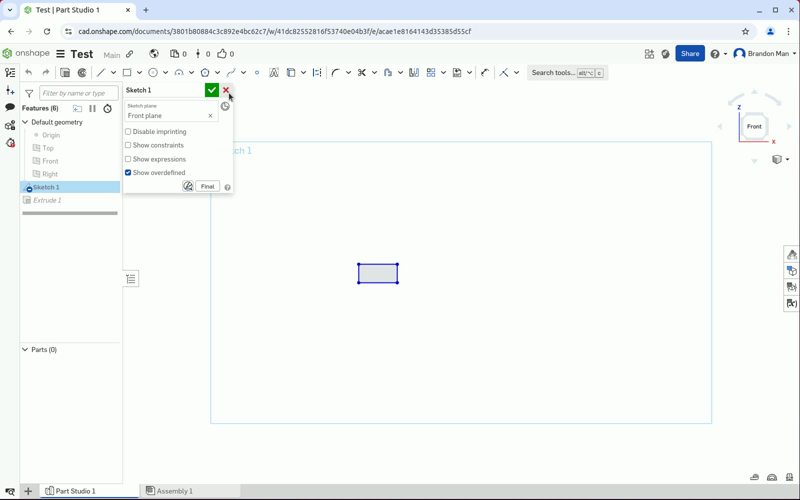
click(229, 92)
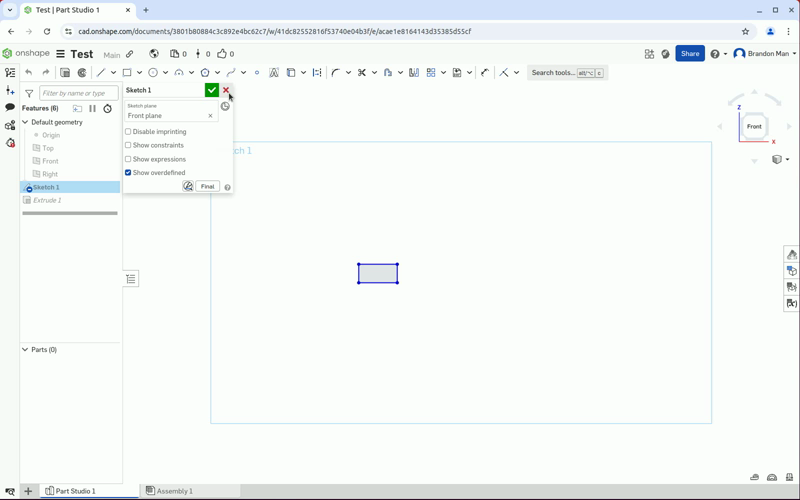
key(shift+s)
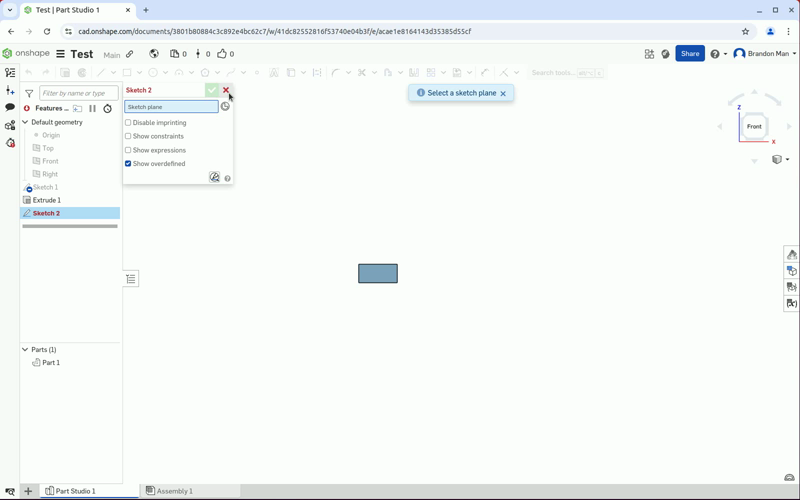
mouse_move(73, 163)
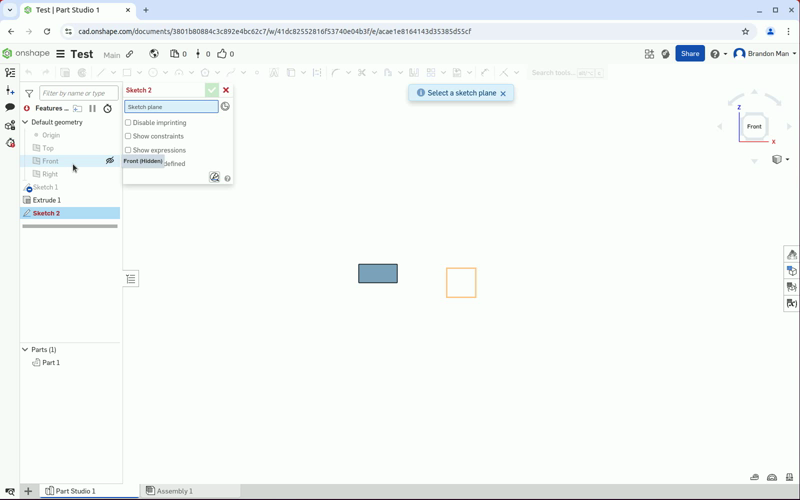
click(73, 163)
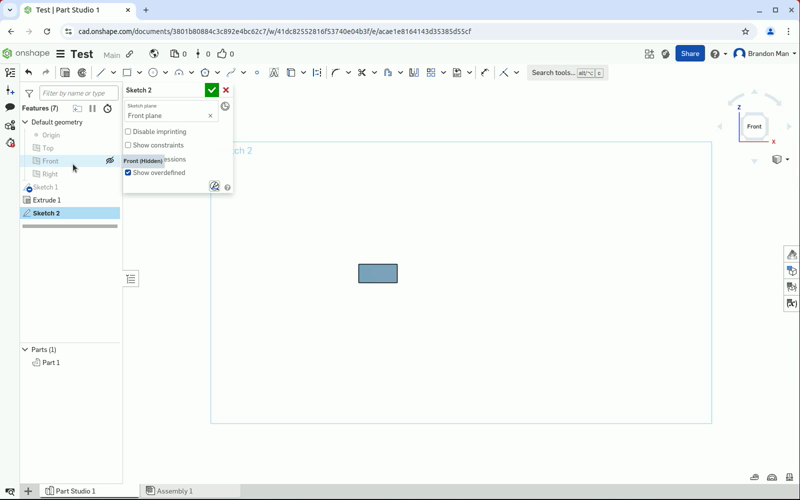
mouse_move(73, 352)
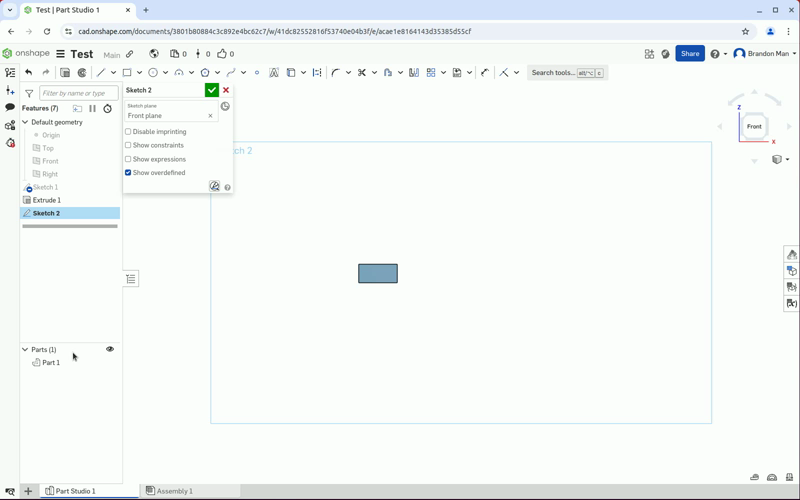
key(y)
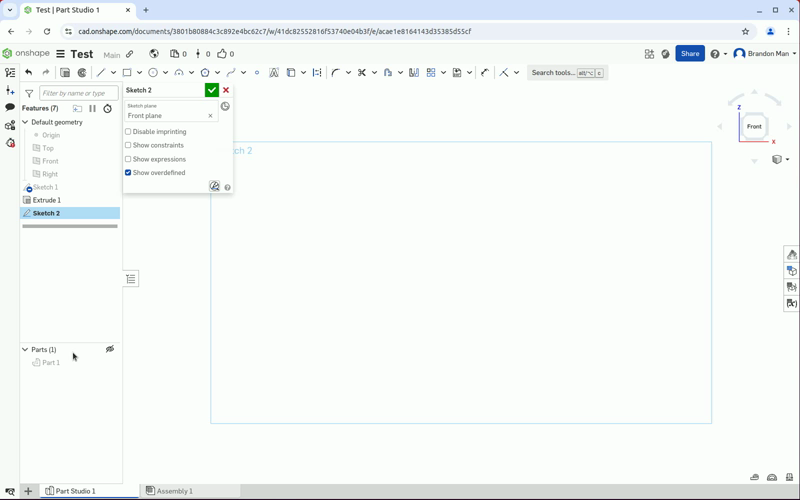
key(l)
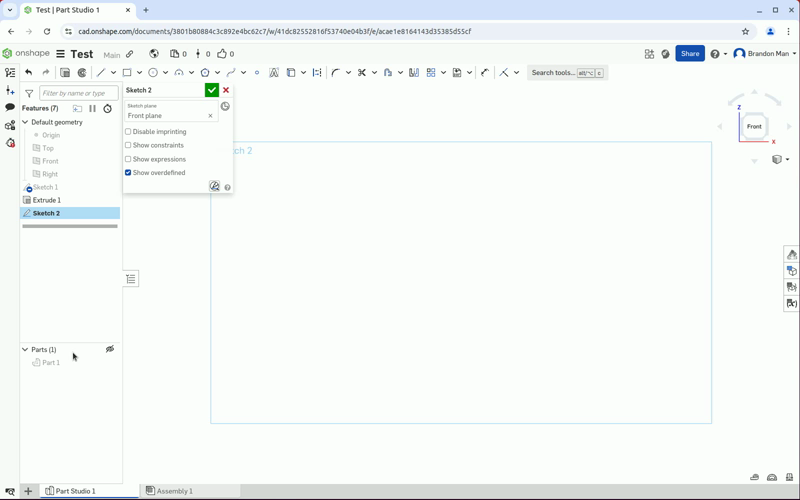
key_down(shift)
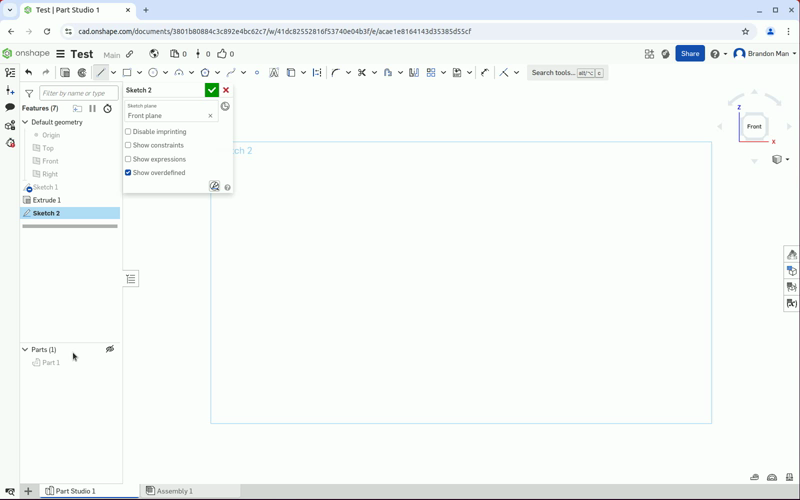
mouse_move(516, 282)
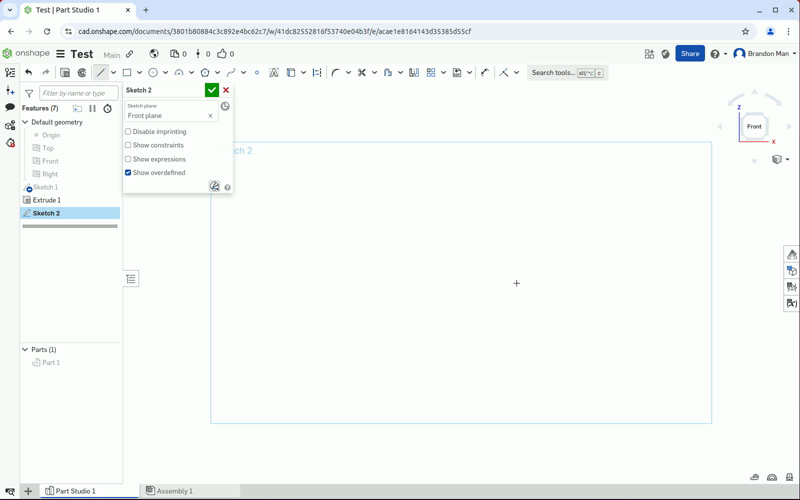
click(516, 282)
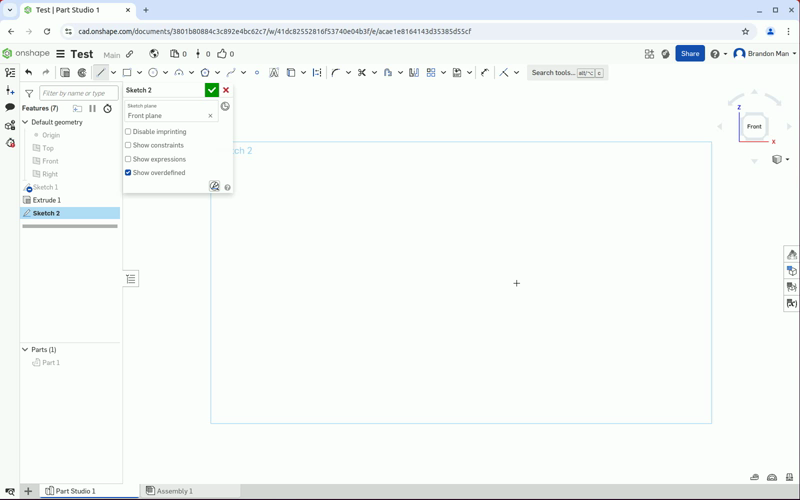
key_up(shift)
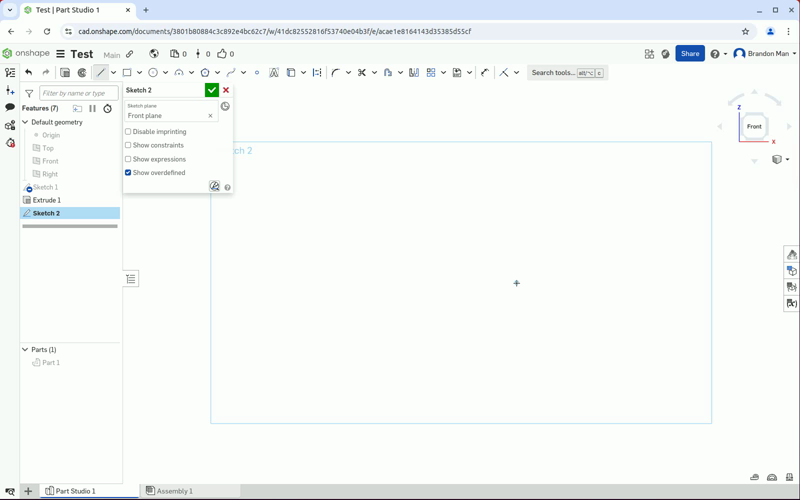
key_down(shift)
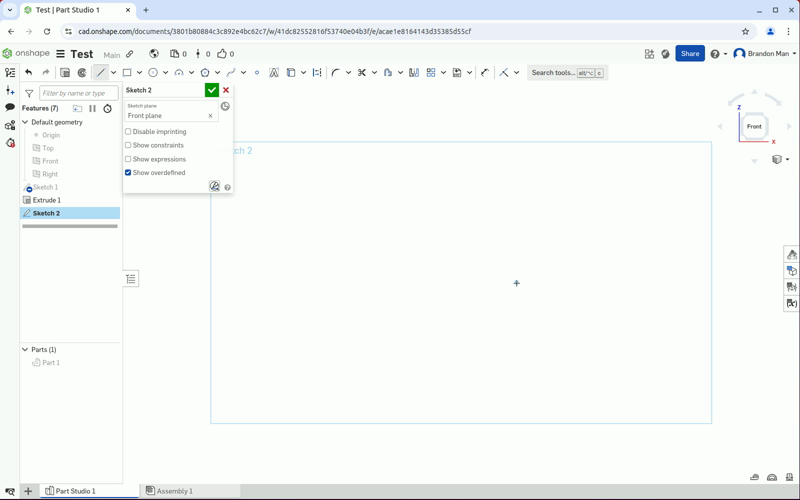
mouse_move(546, 282)
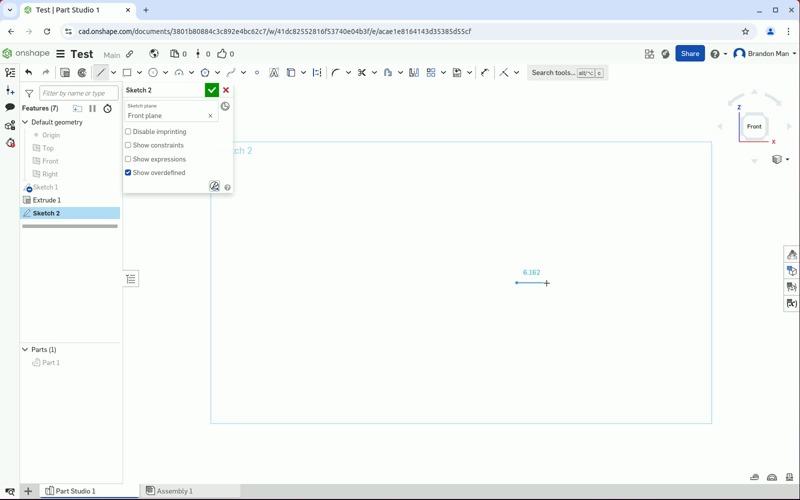
mouse_move(556, 282)
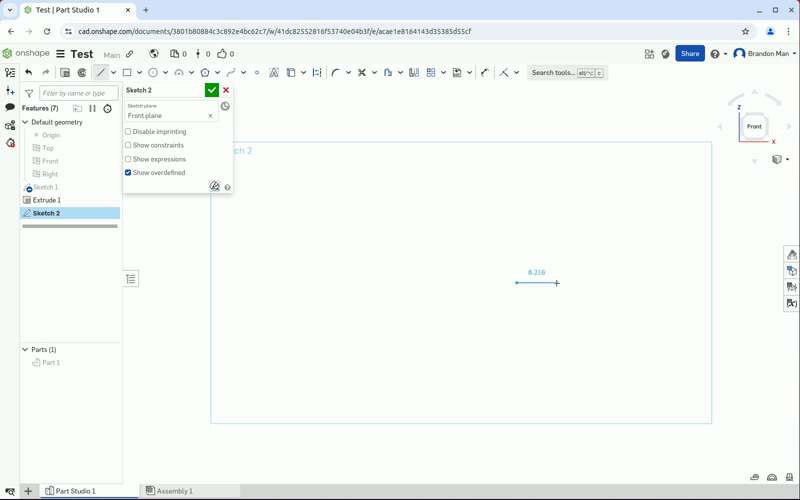
click(556, 282)
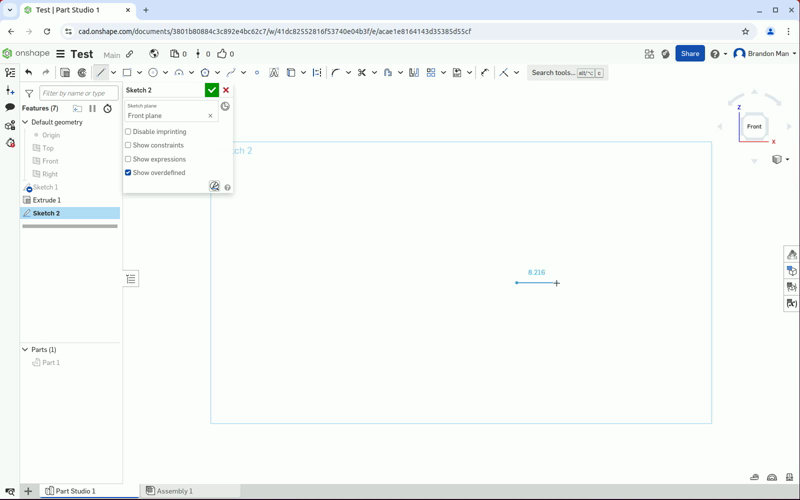
key_up(shift)
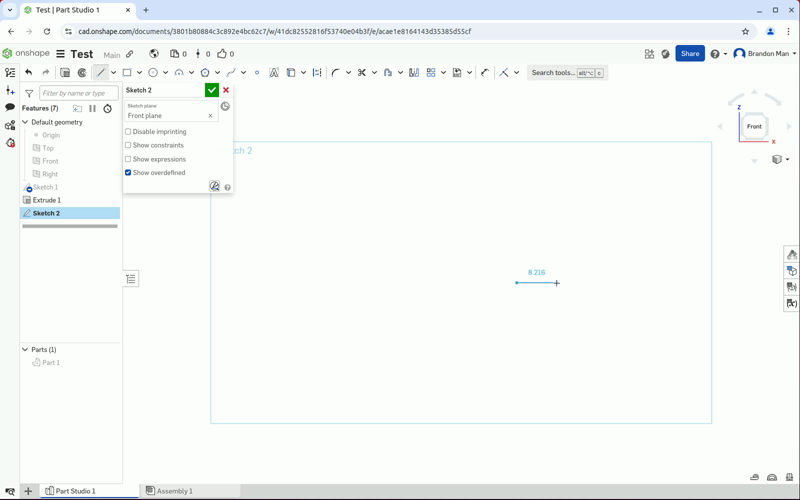
key_down(shift)
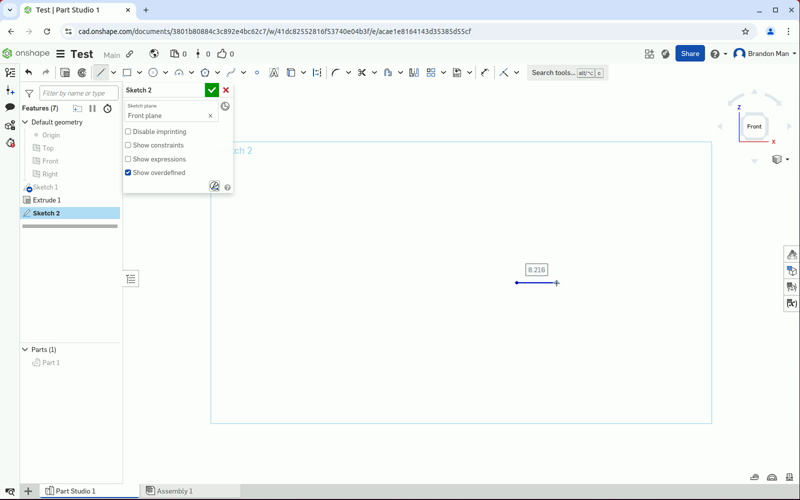
mouse_move(586, 282)
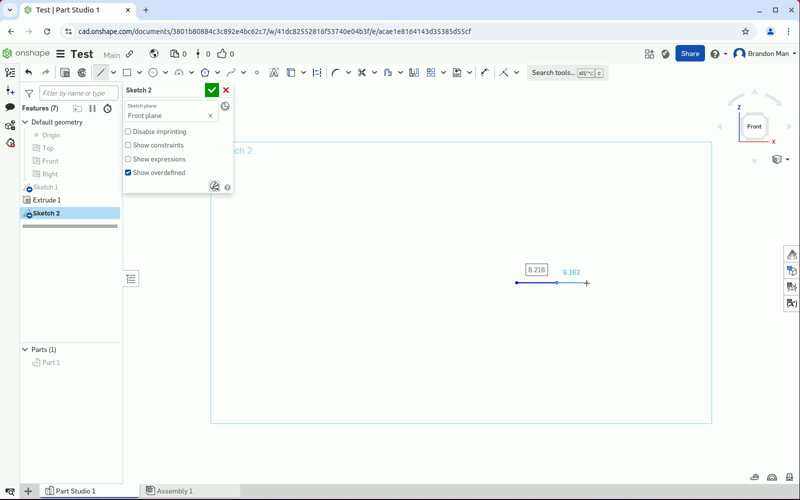
mouse_move(556, 260)
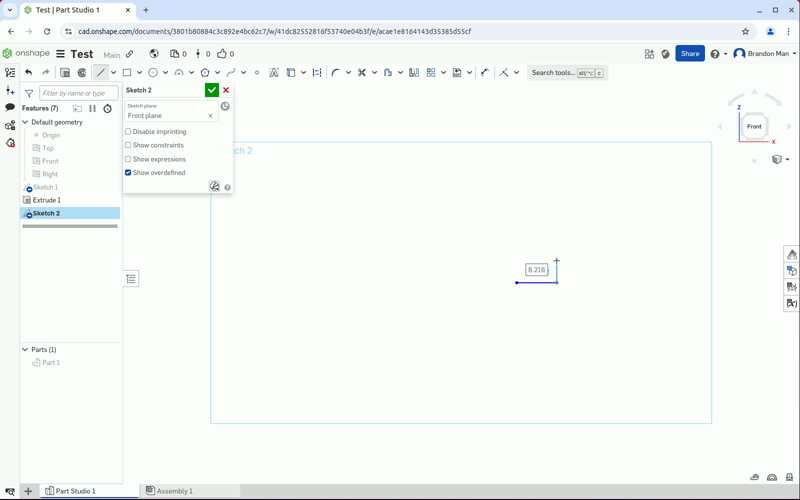
click(556, 260)
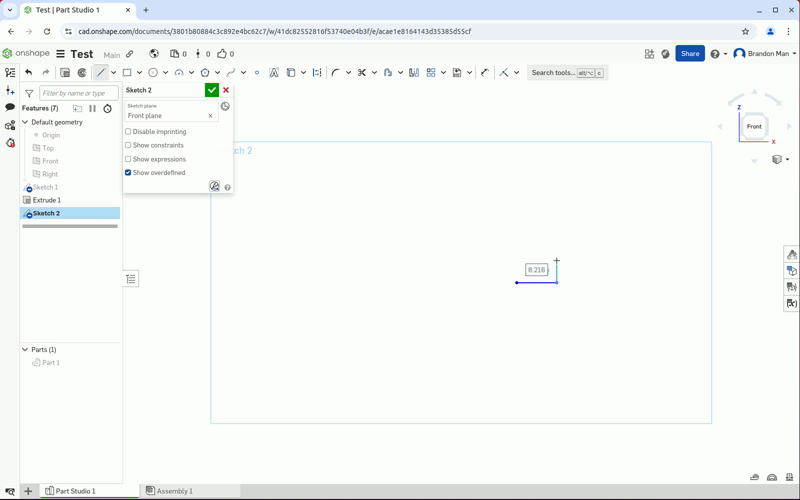
key_up(shift)
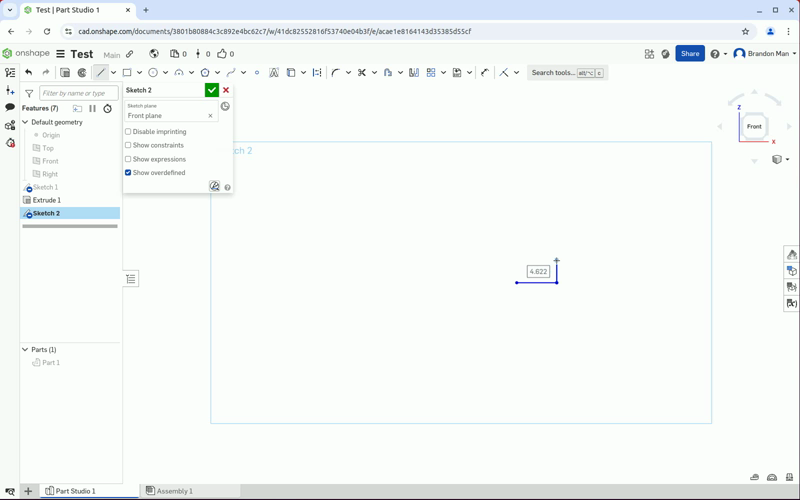
key_down(shift)
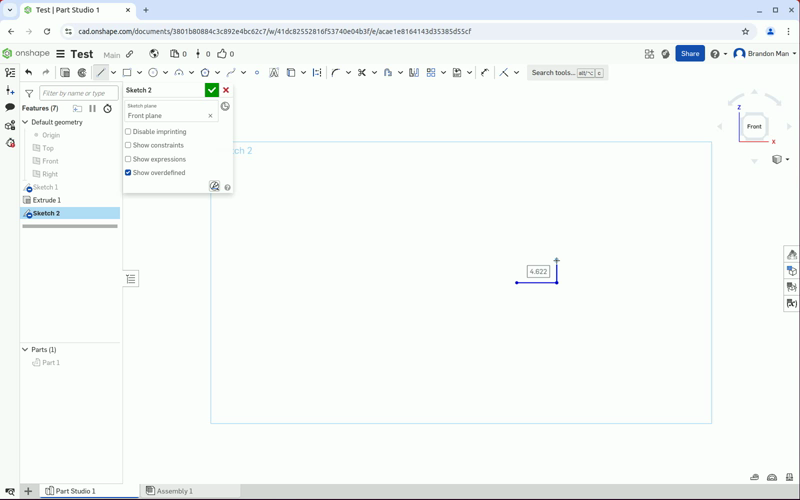
mouse_move(586, 260)
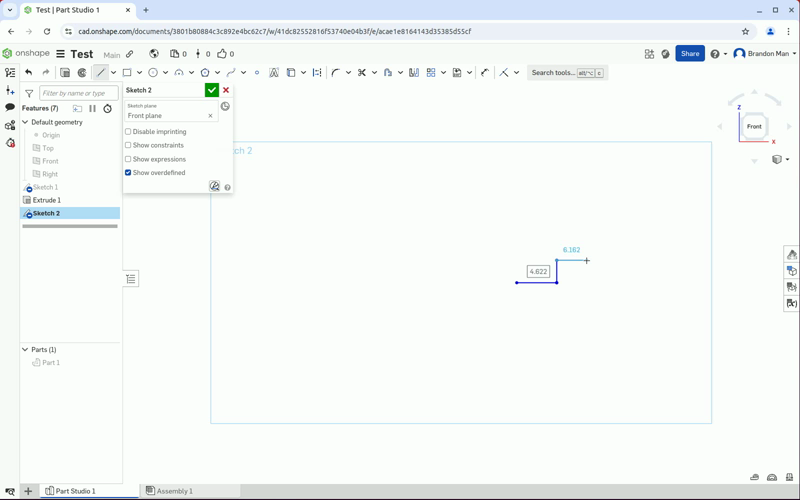
mouse_move(516, 260)
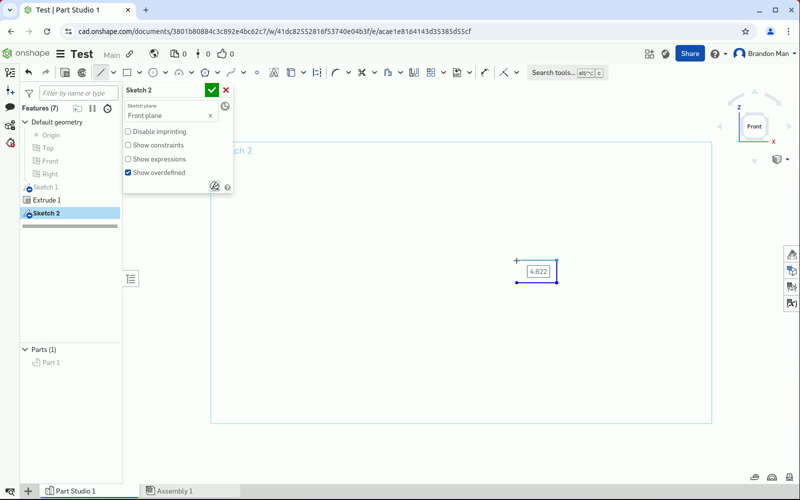
click(516, 260)
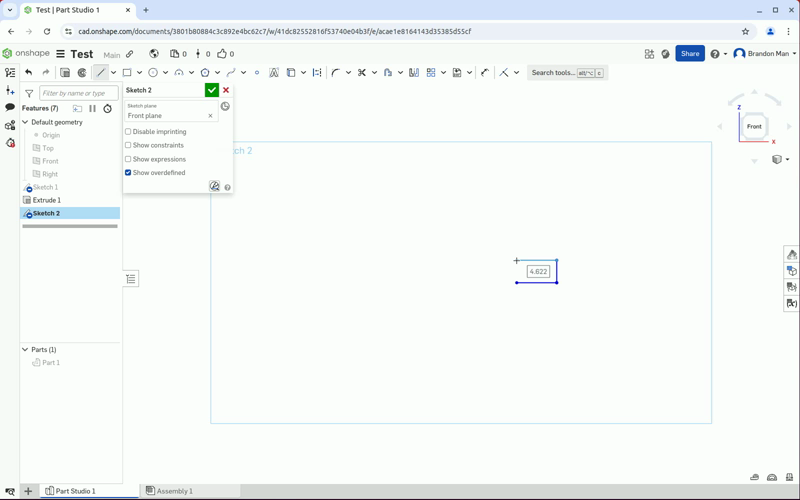
key_up(shift)
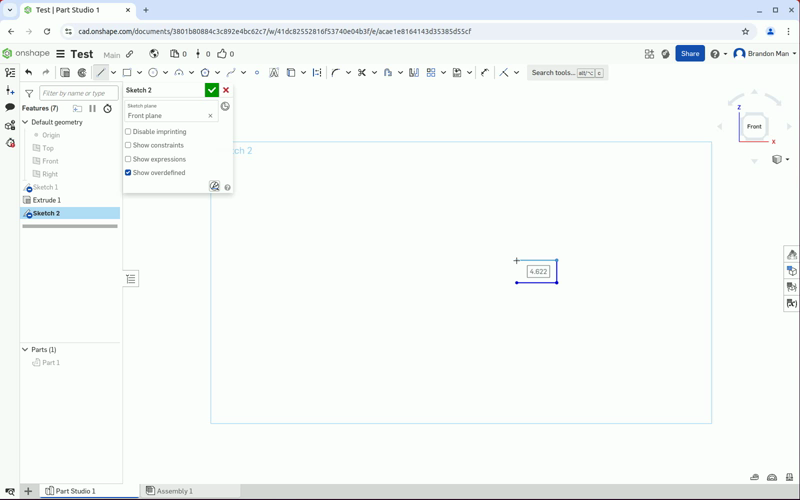
mouse_move(546, 260)
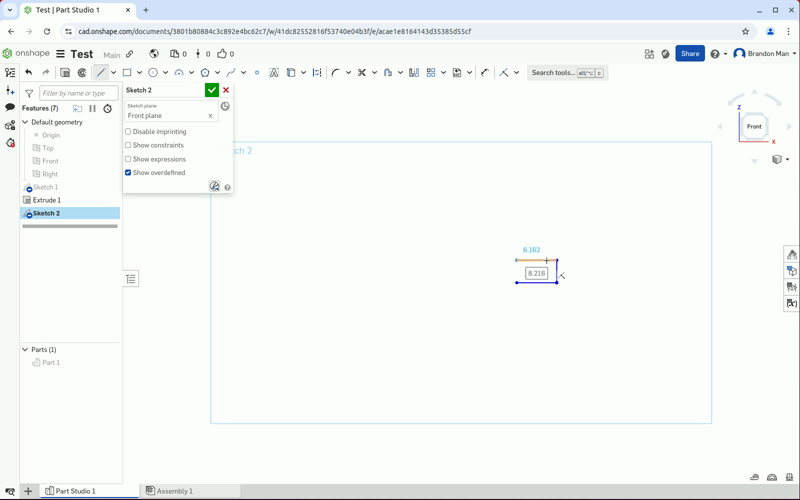
key_down(shift)
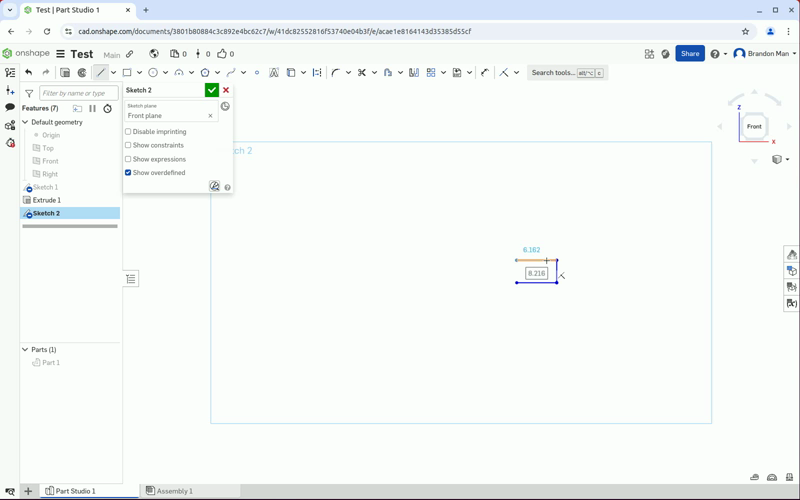
mouse_move(516, 282)
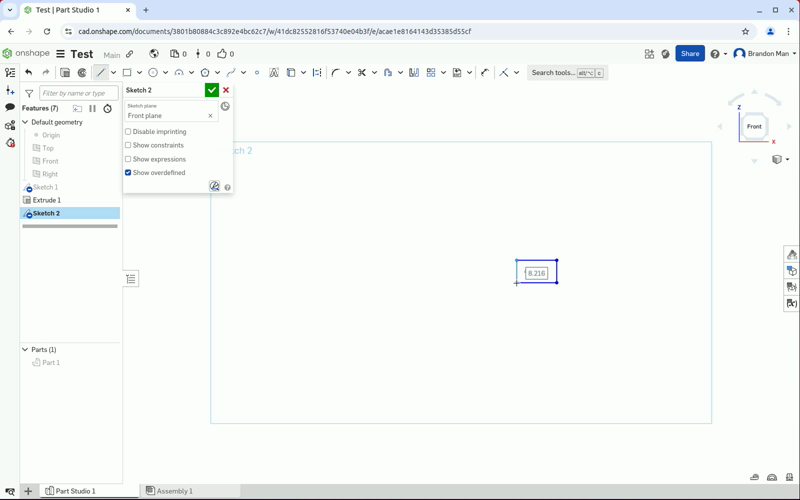
key_up(shift)
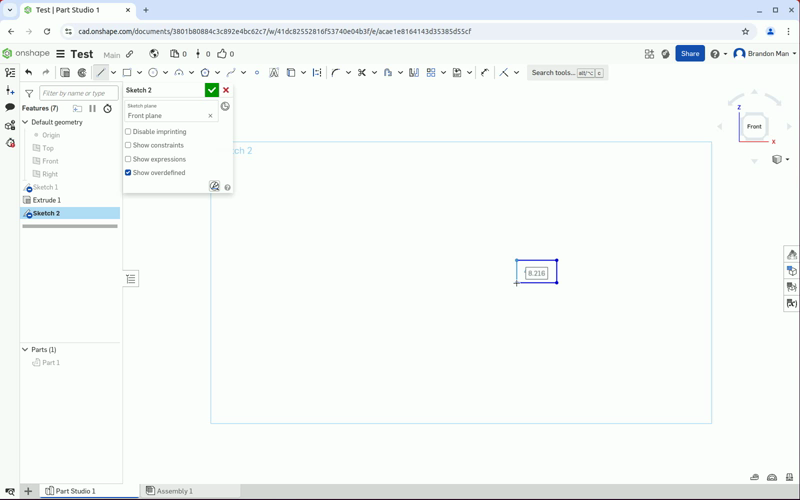
click(516, 282)
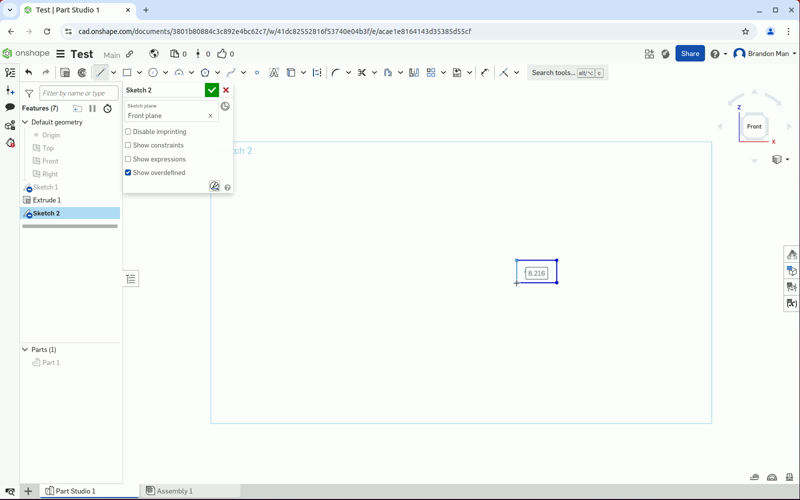
key(esc)
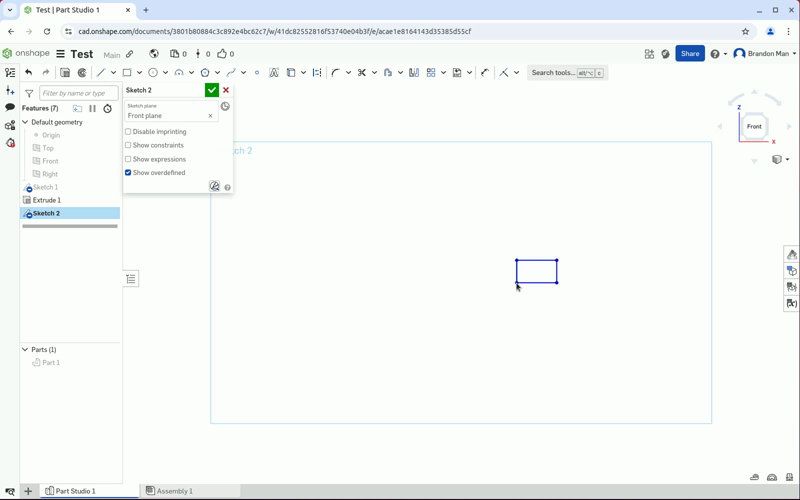
mouse_move(534, 267)
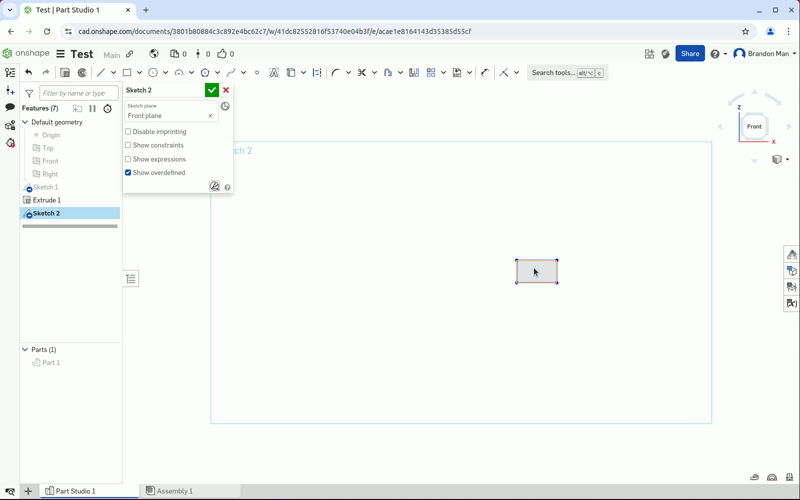
scroll(6)
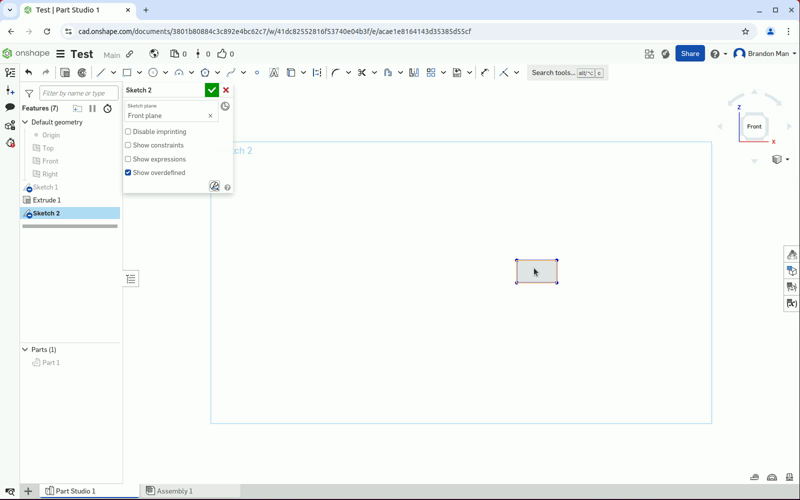
scroll(6)
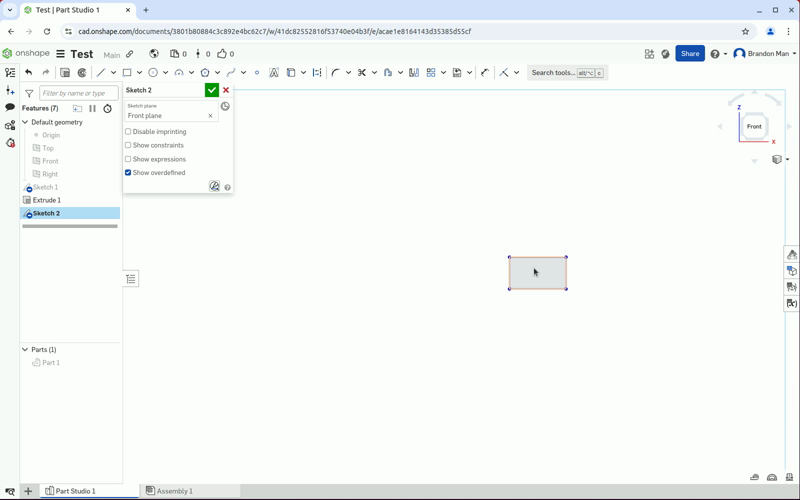
scroll(6)
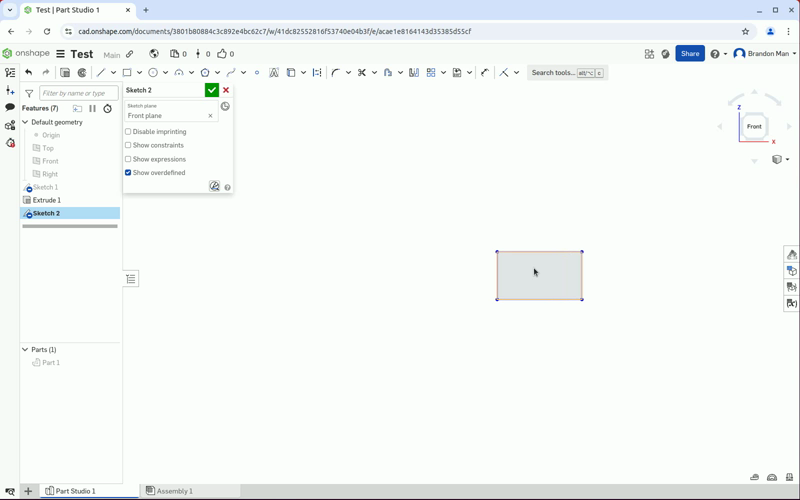
scroll(6)
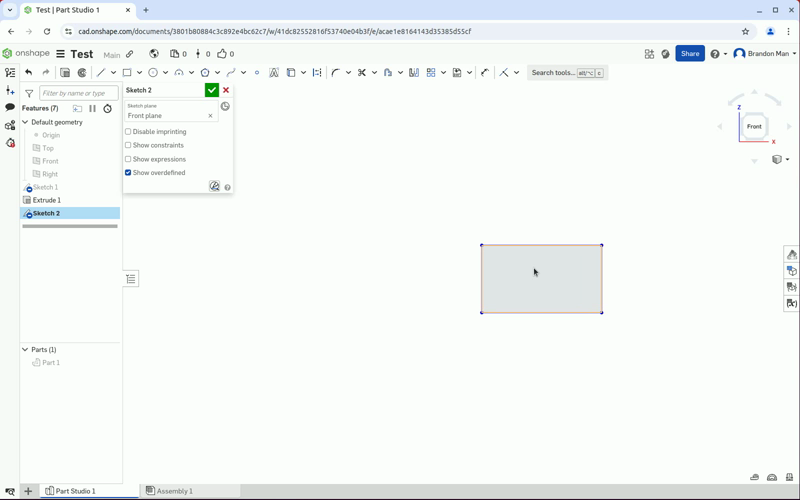
scroll(6)
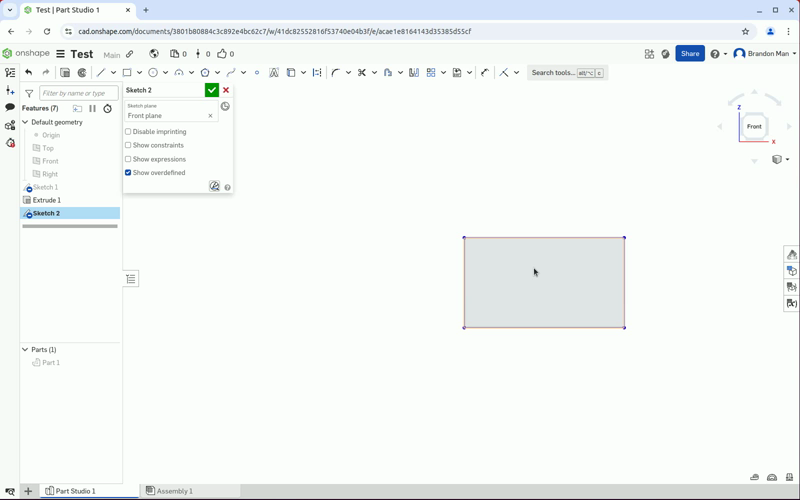
scroll(6)
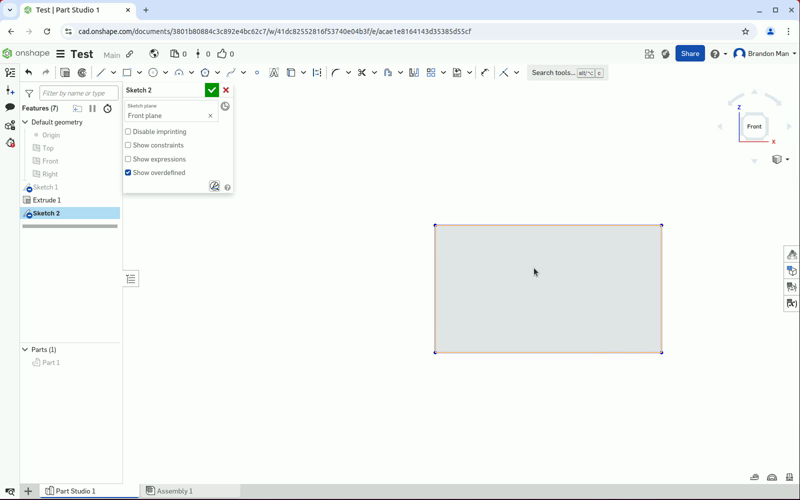
scroll(6)
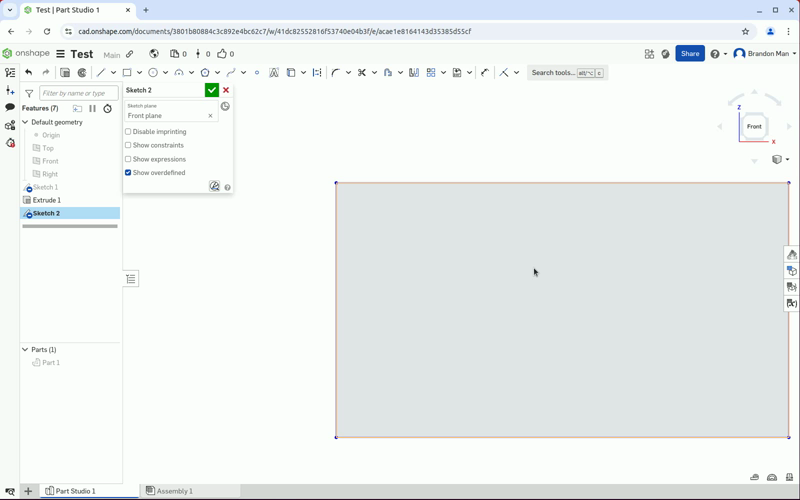
click(534, 267)
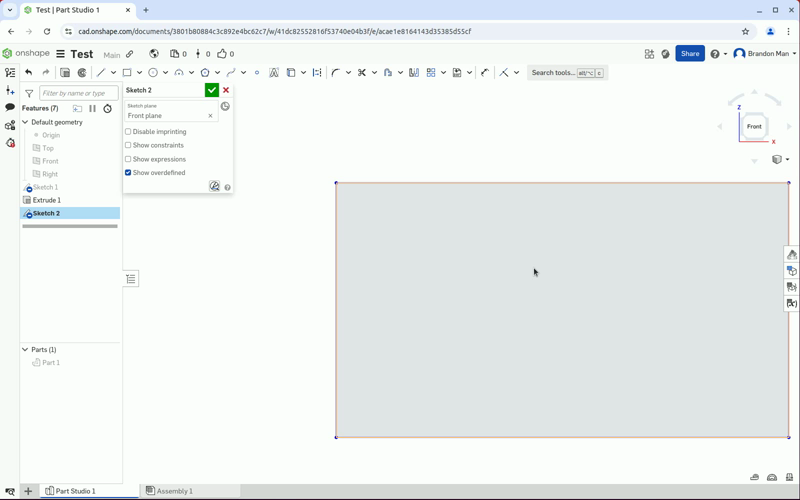
scroll(-6)
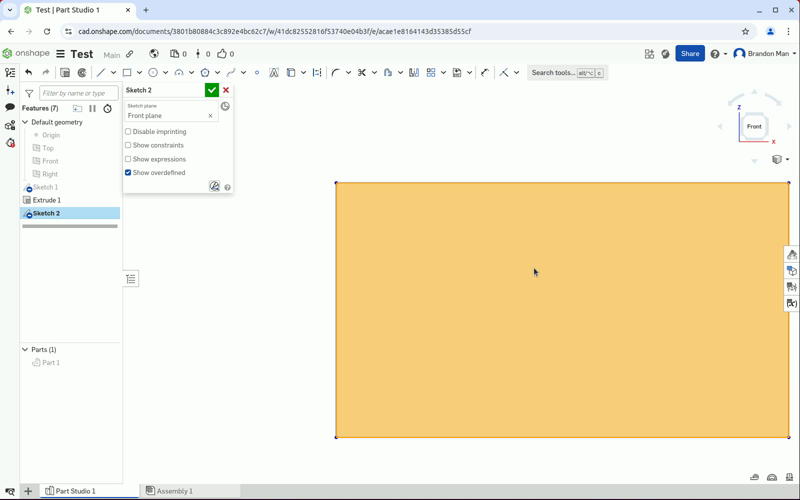
scroll(-6)
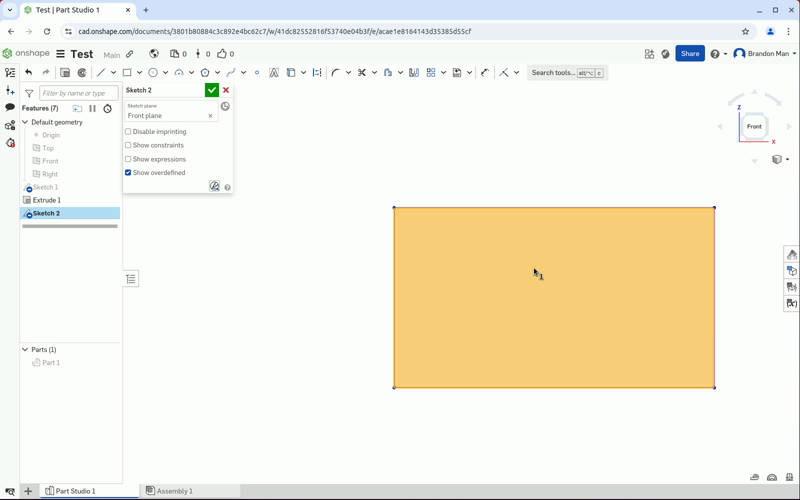
scroll(-6)
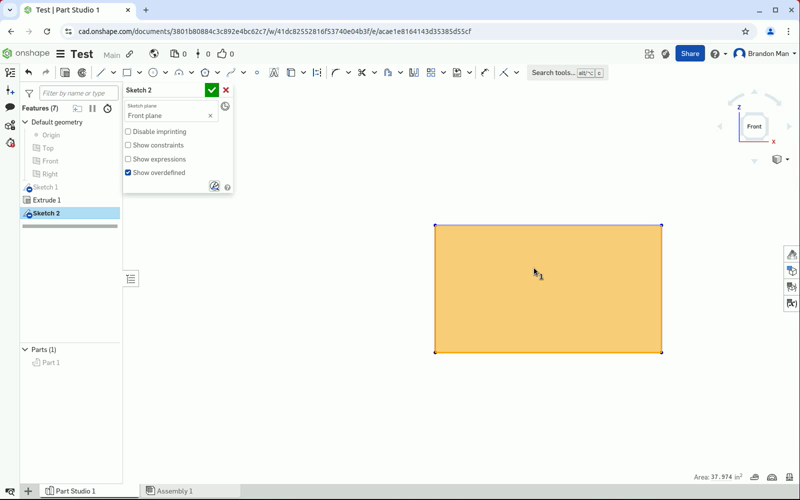
scroll(-6)
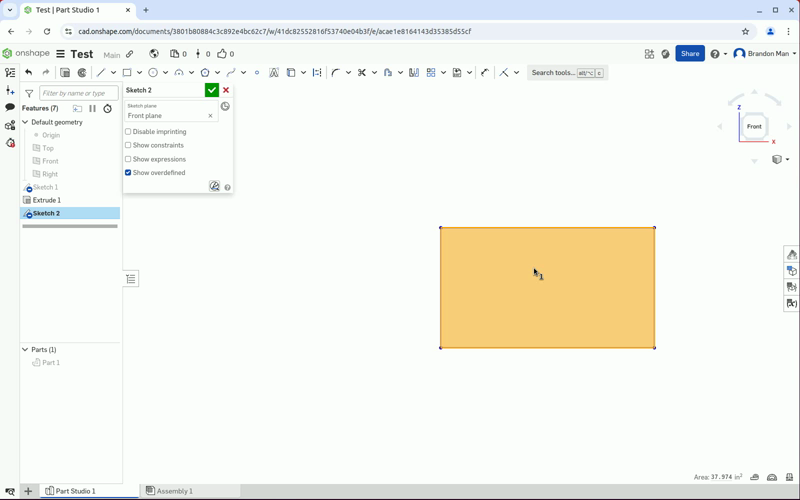
scroll(-6)
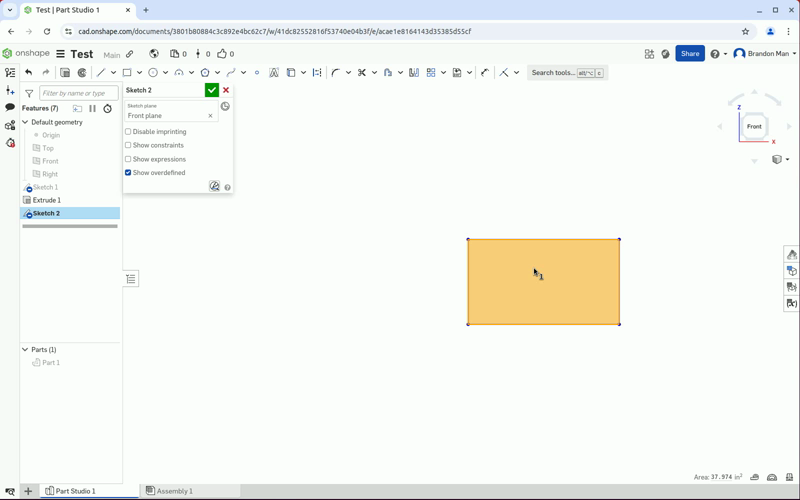
scroll(-6)
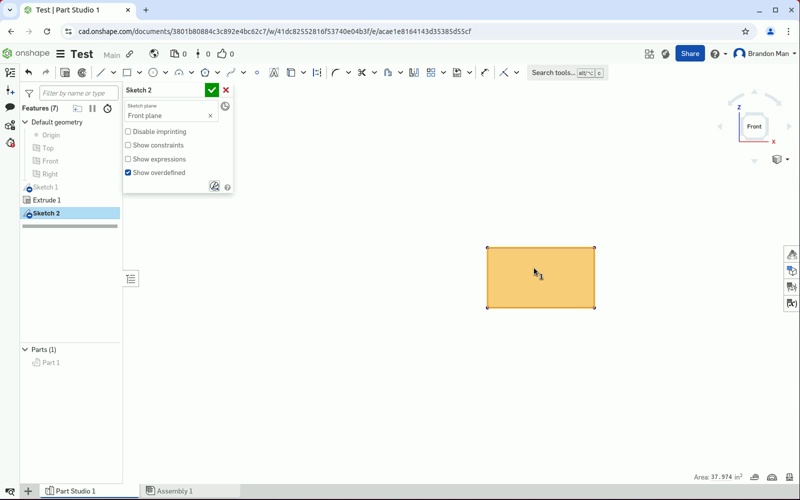
scroll(-6)
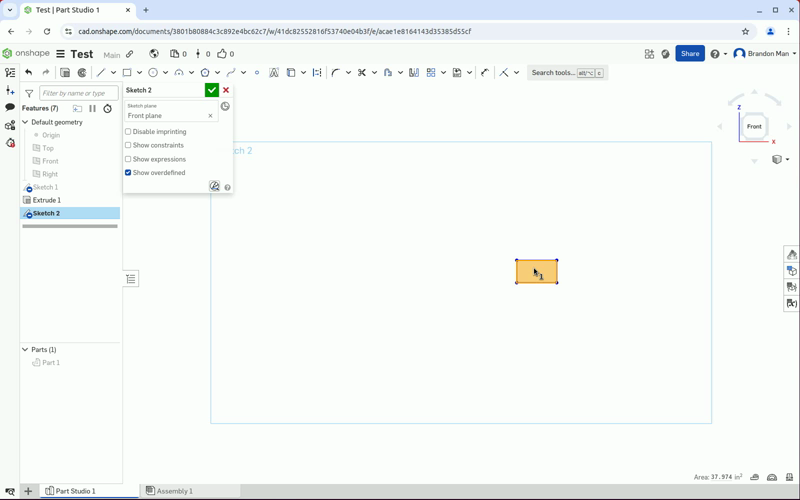
mouse_move(73, 352)
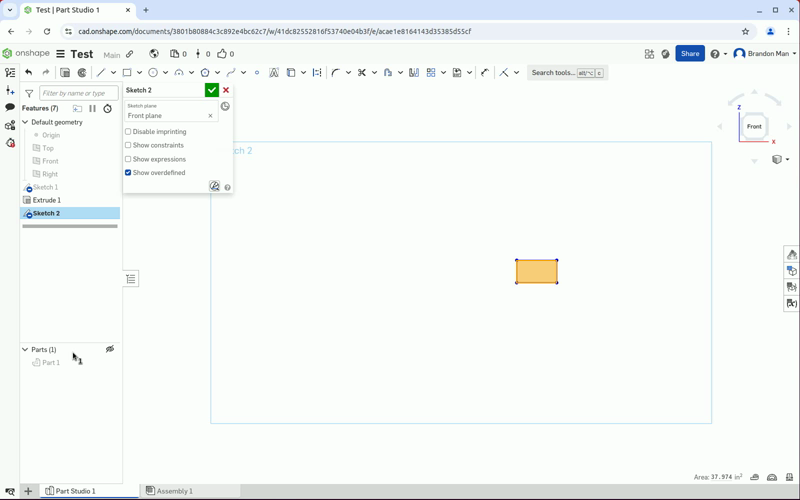
key(shift+y)
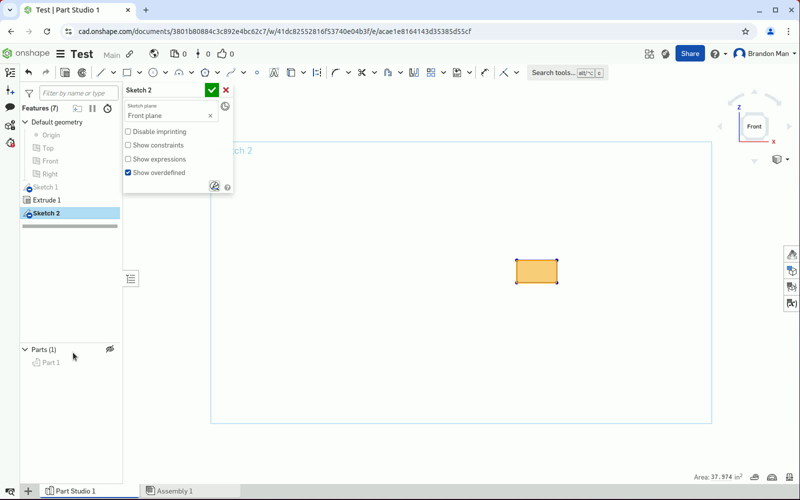
key(shift+e)
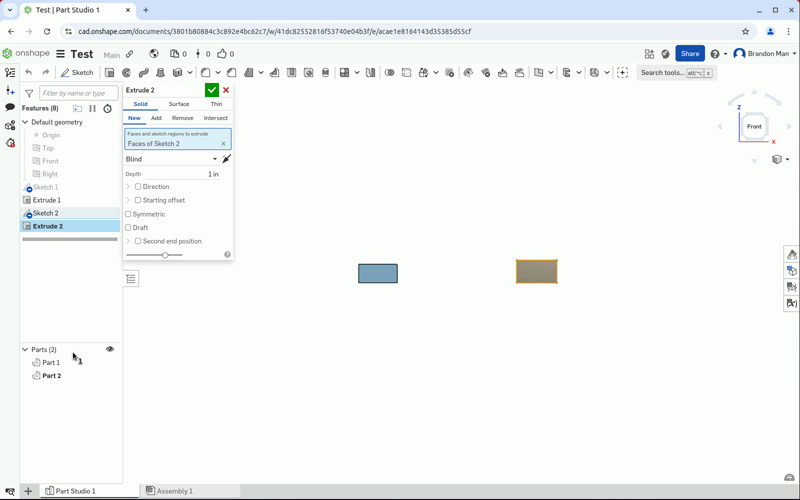
mouse_move(143, 106)
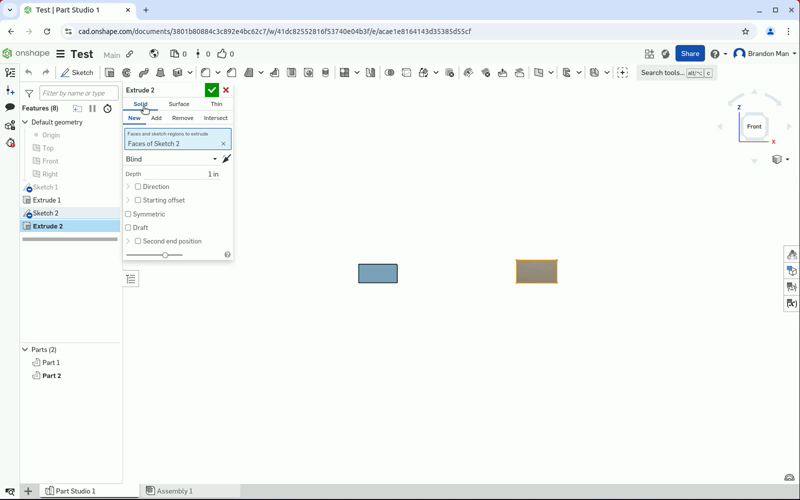
click(143, 106)
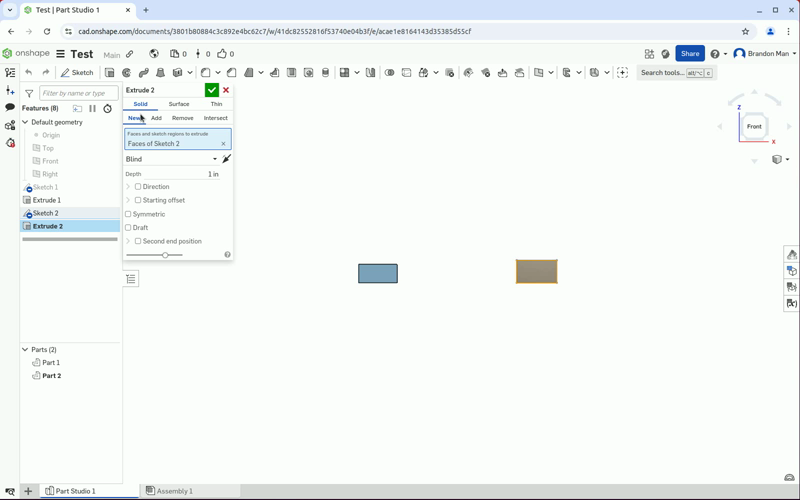
mouse_move(137, 120)
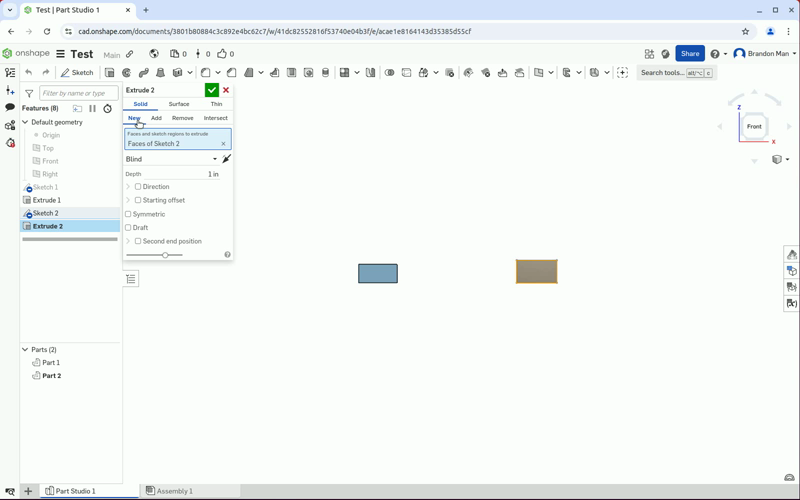
click(137, 120)
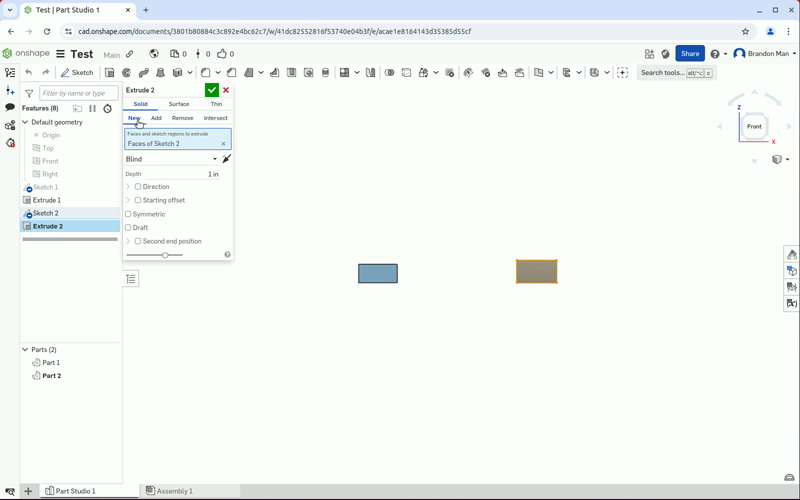
key(tab, 4)
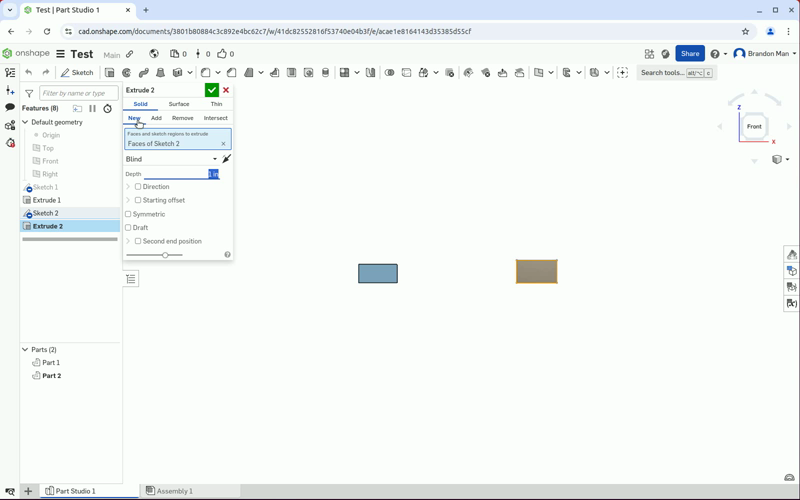
text(15.646)
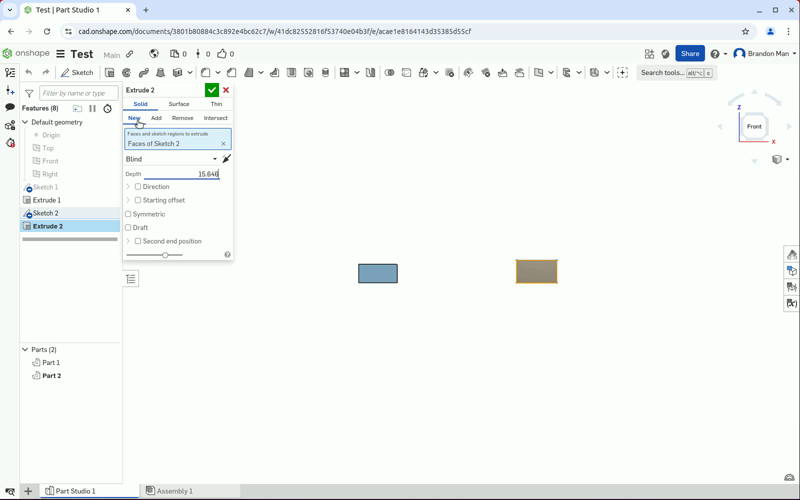
key(enter)
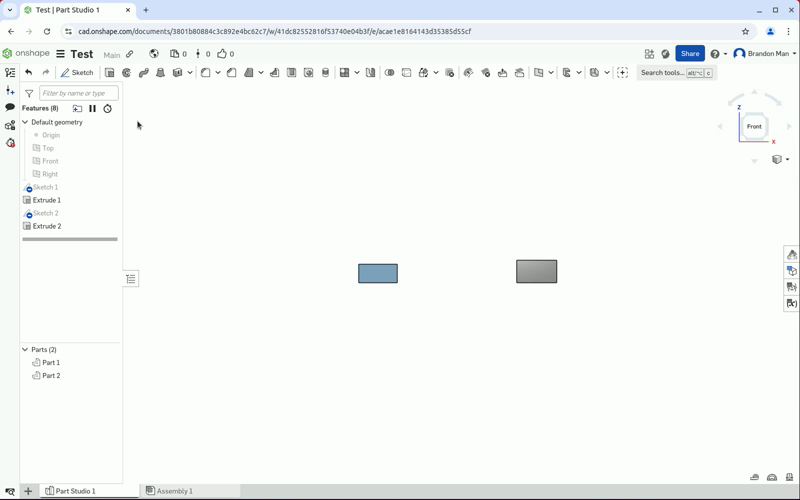
key(shift+h)
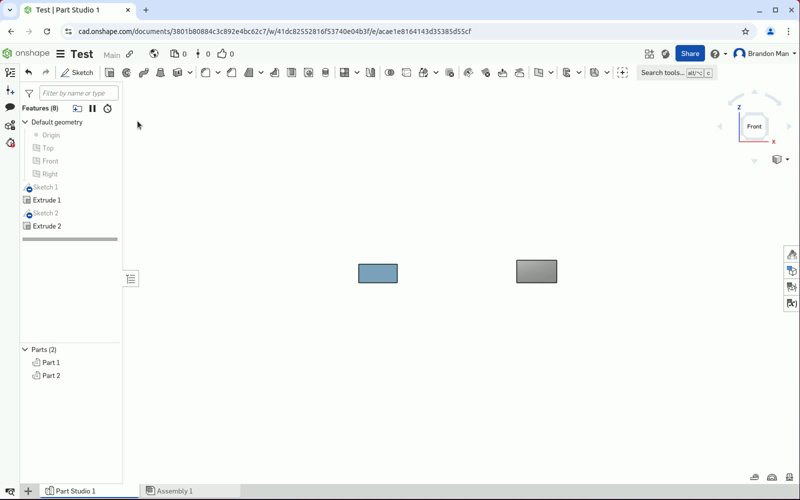
key(shift+h)
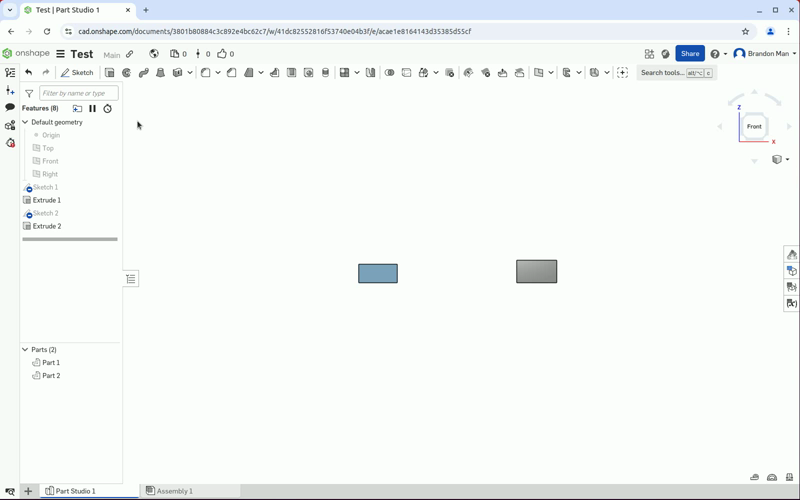
mouse_move(73, 189)
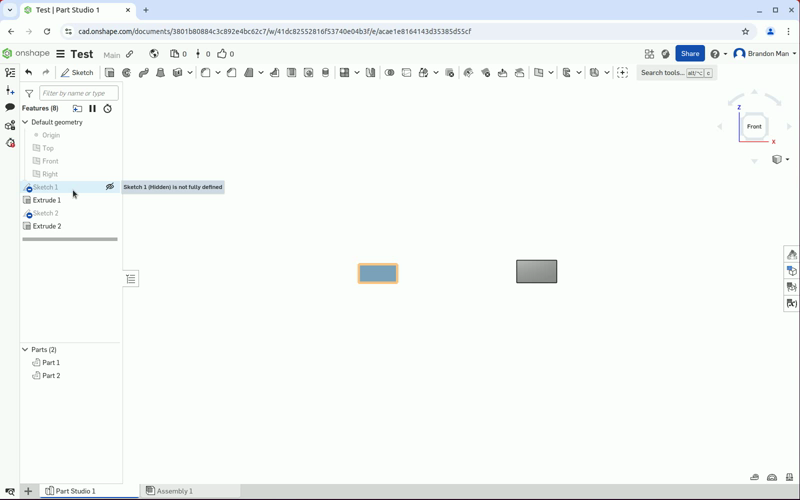
click(73, 189)
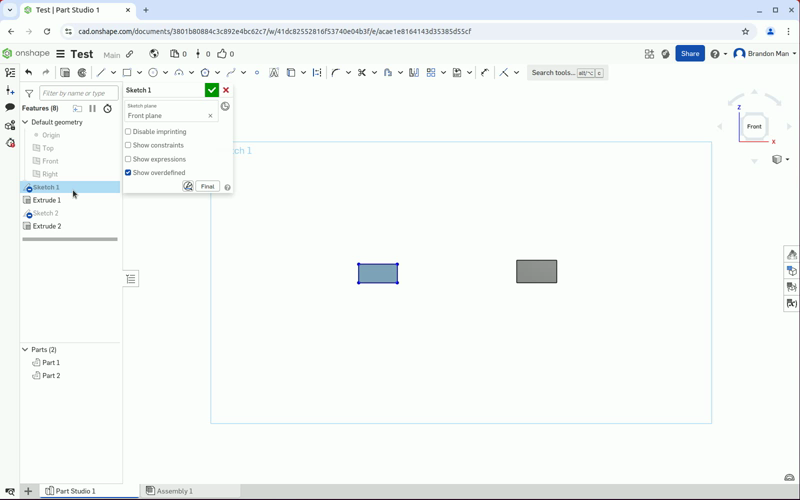
mouse_move(229, 92)
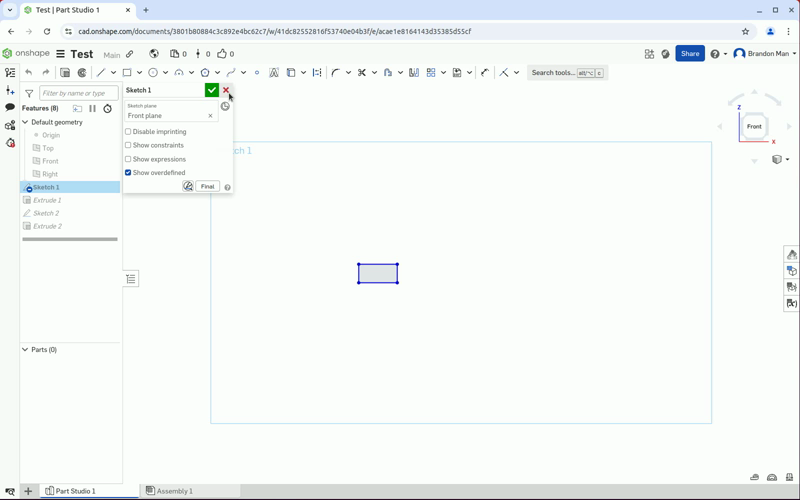
click(229, 92)
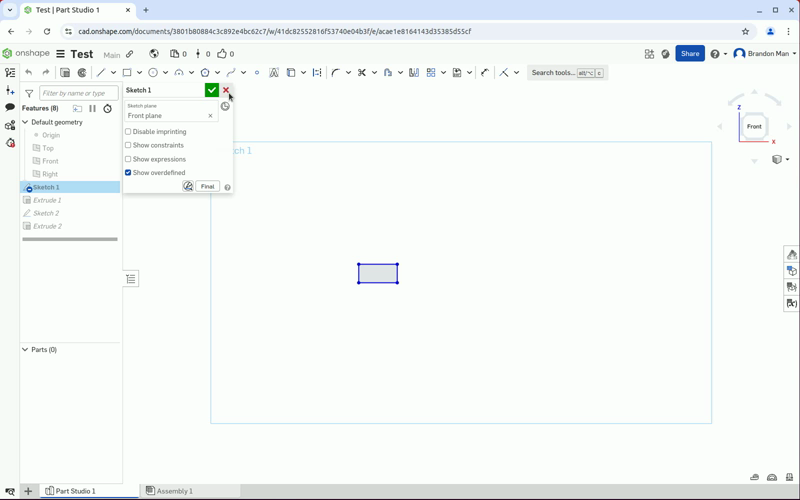
key(shift+s)
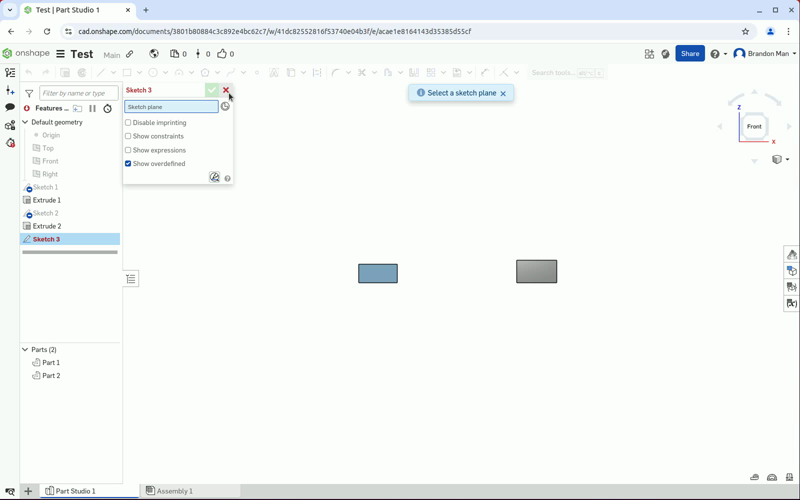
mouse_move(73, 163)
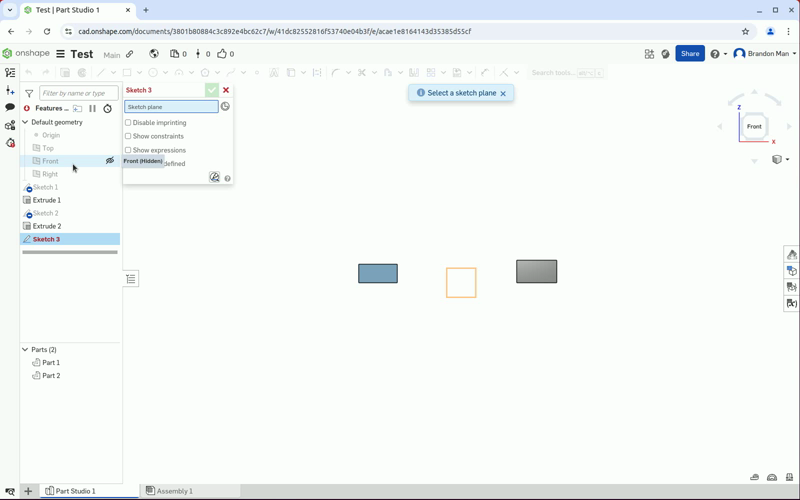
click(73, 163)
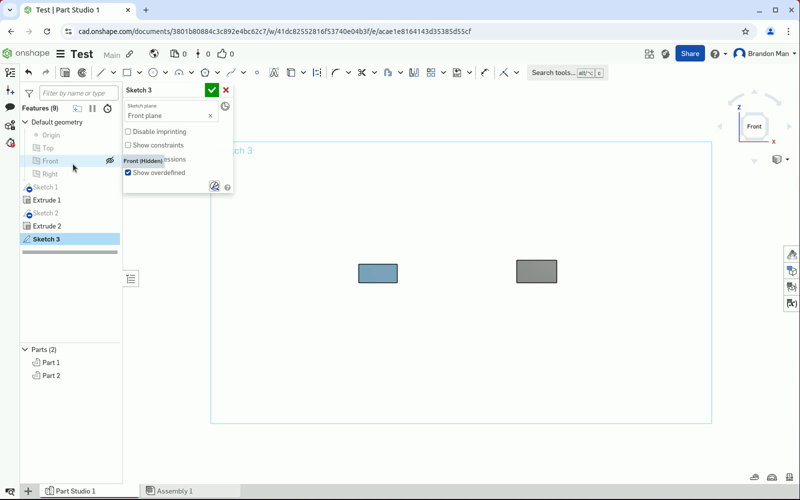
mouse_move(73, 352)
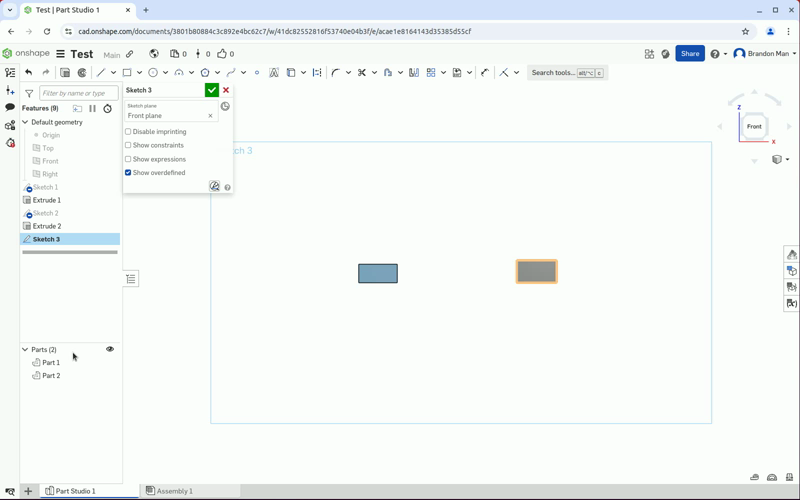
key(y)
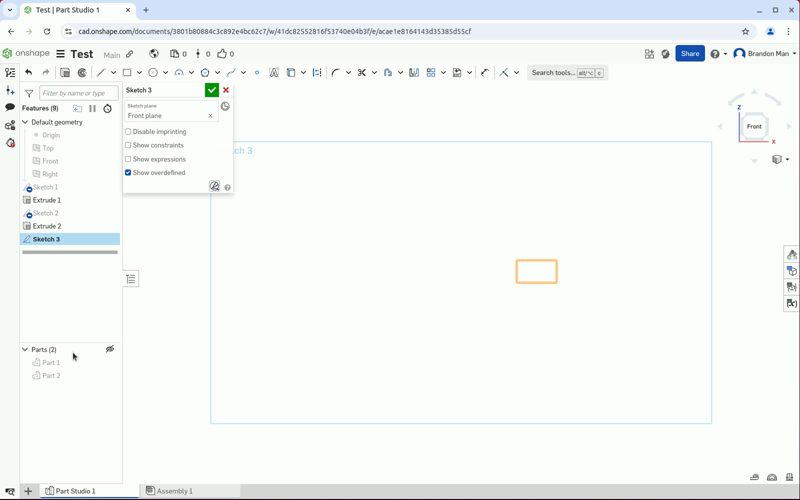
key(l)
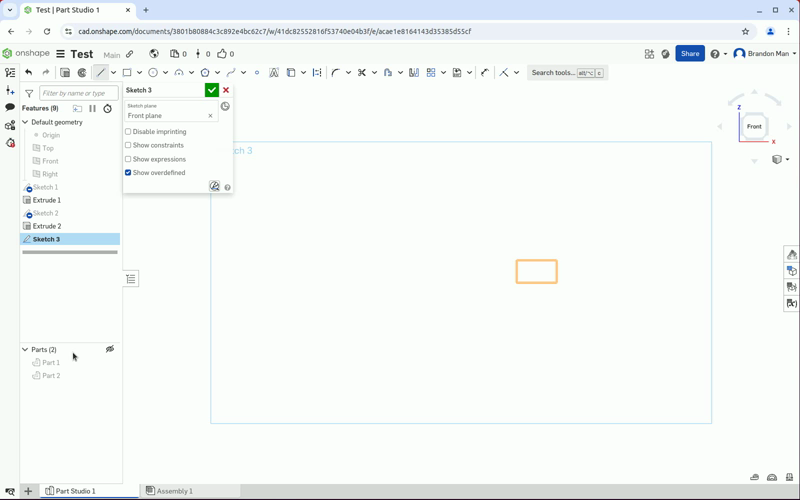
key_down(shift)
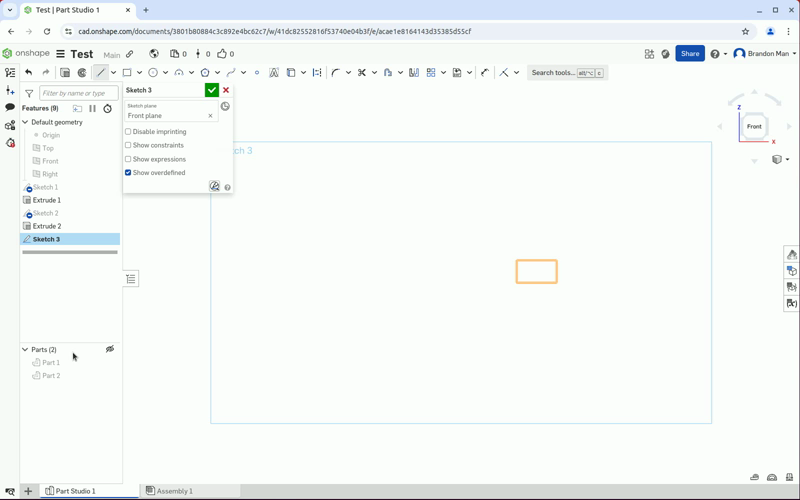
mouse_move(397, 282)
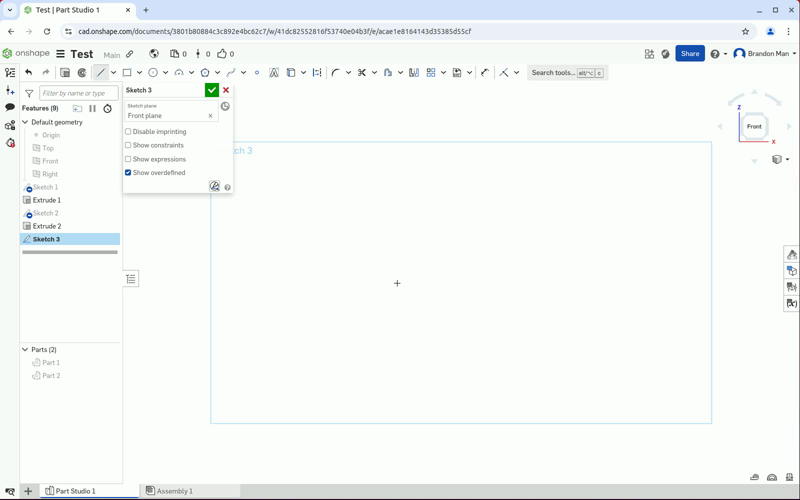
click(397, 282)
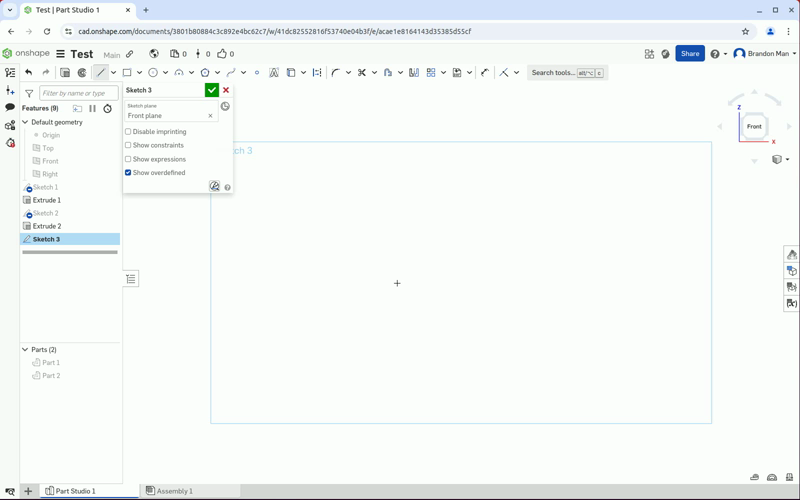
key_up(shift)
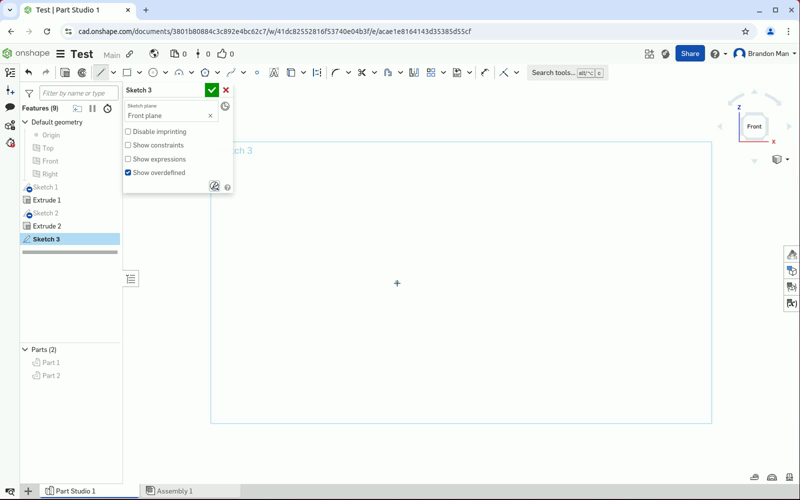
key_down(shift)
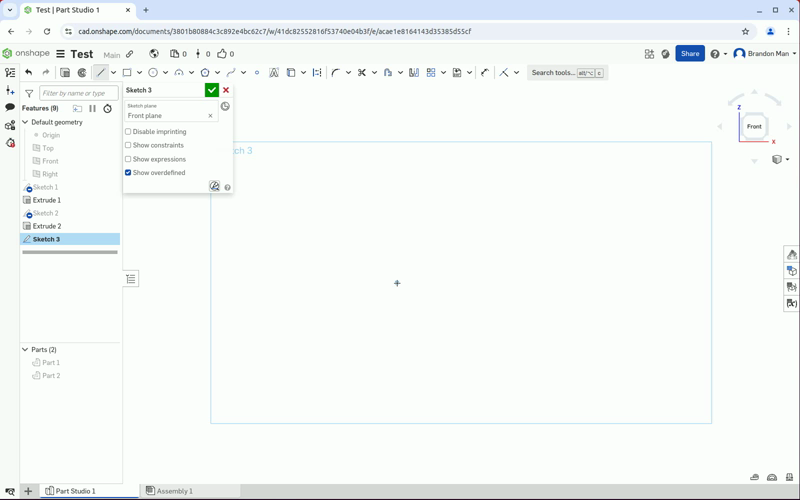
mouse_move(461, 282)
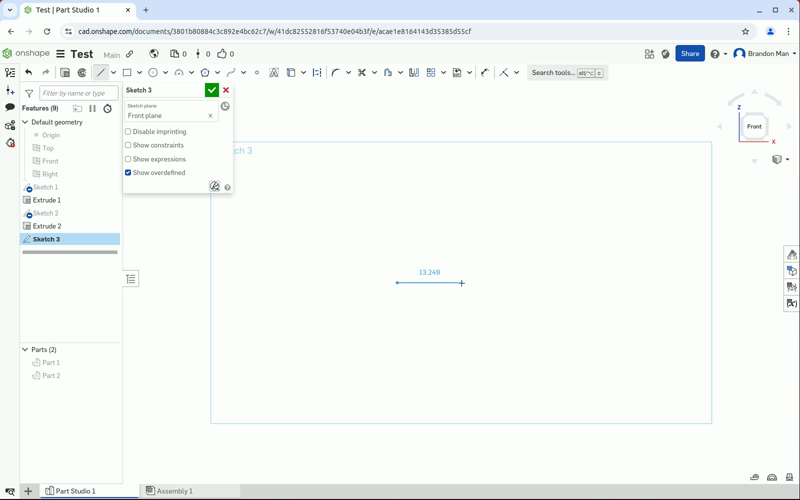
click(461, 282)
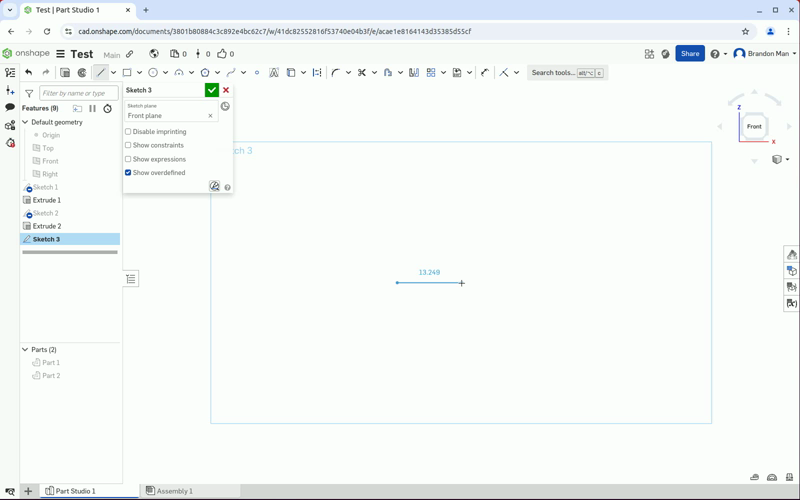
key_up(shift)
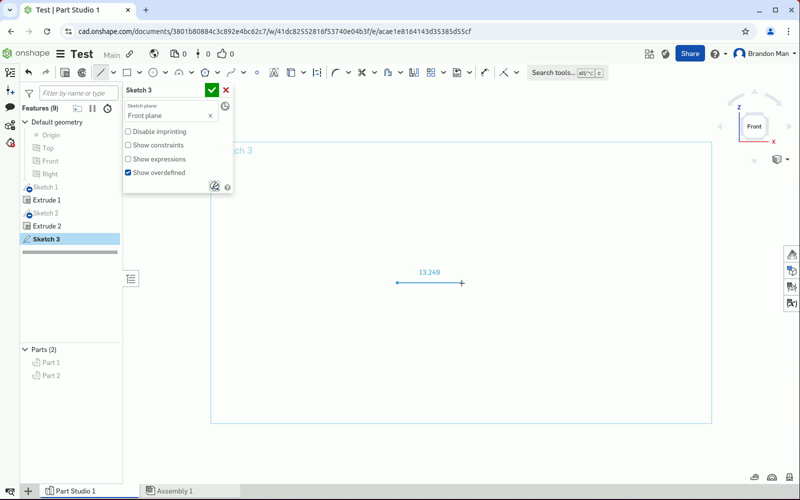
key_down(shift)
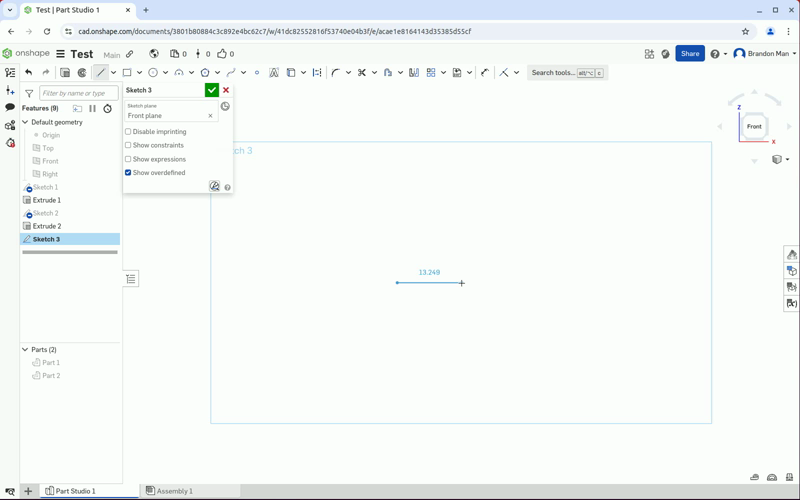
mouse_move(491, 282)
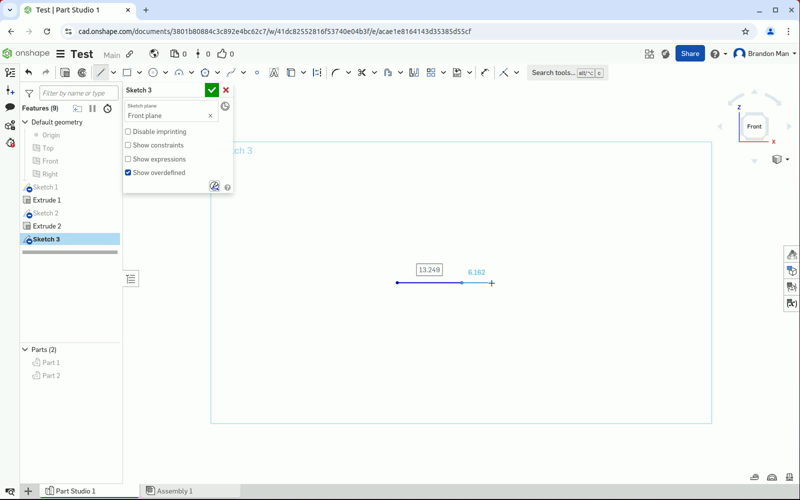
mouse_move(516, 282)
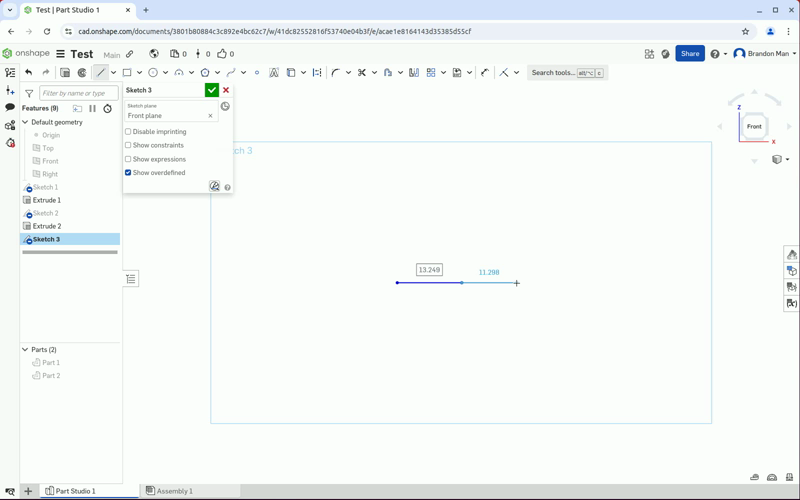
click(516, 282)
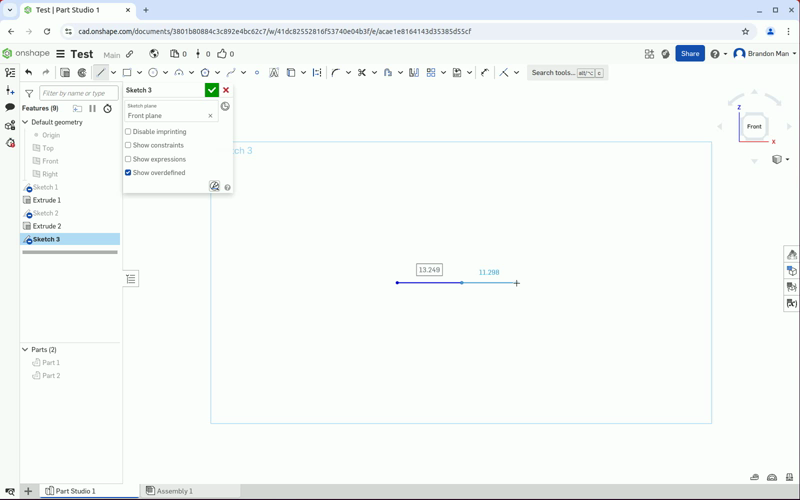
key_up(shift)
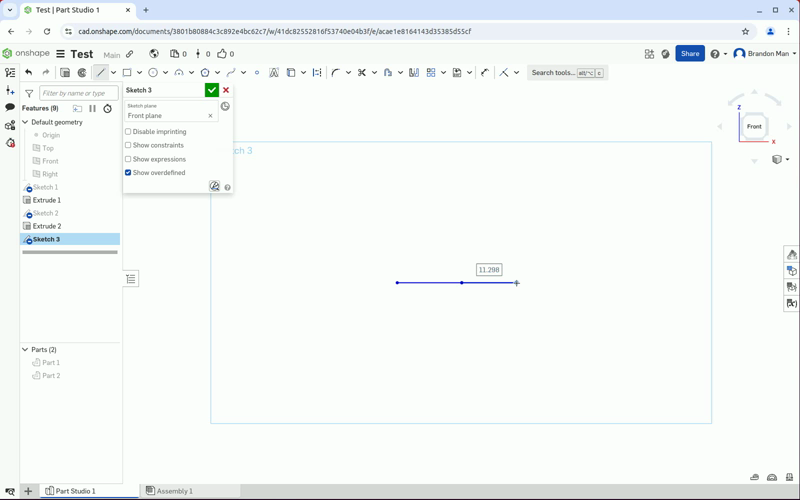
key_down(shift)
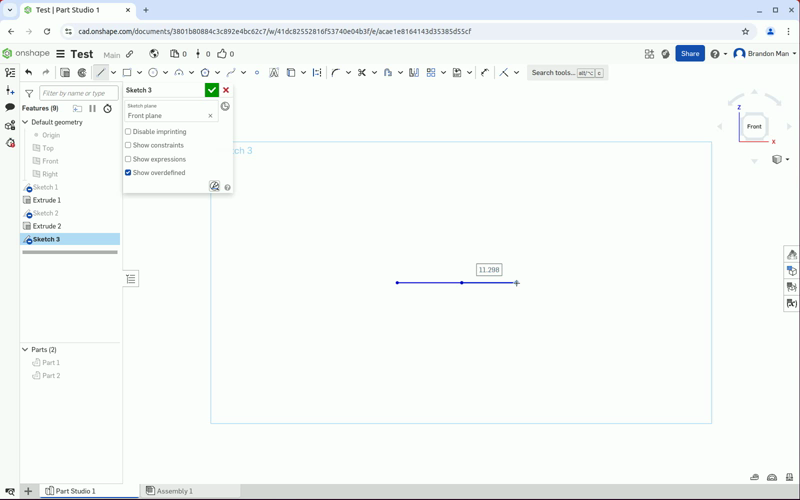
mouse_move(546, 282)
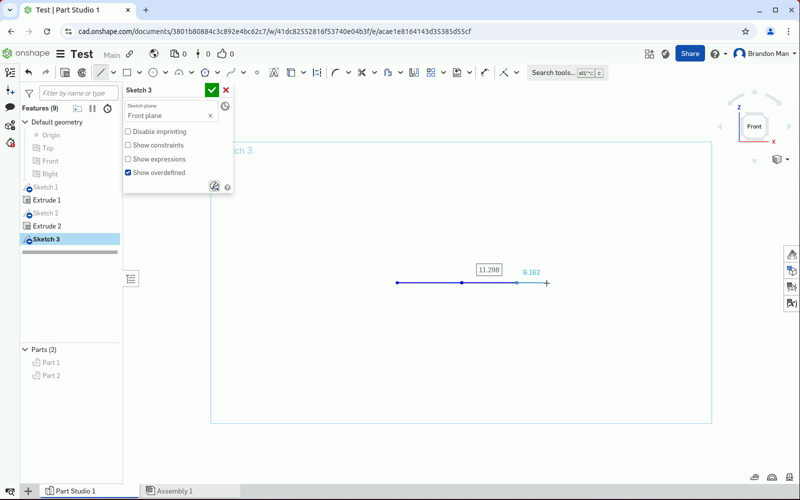
mouse_move(516, 260)
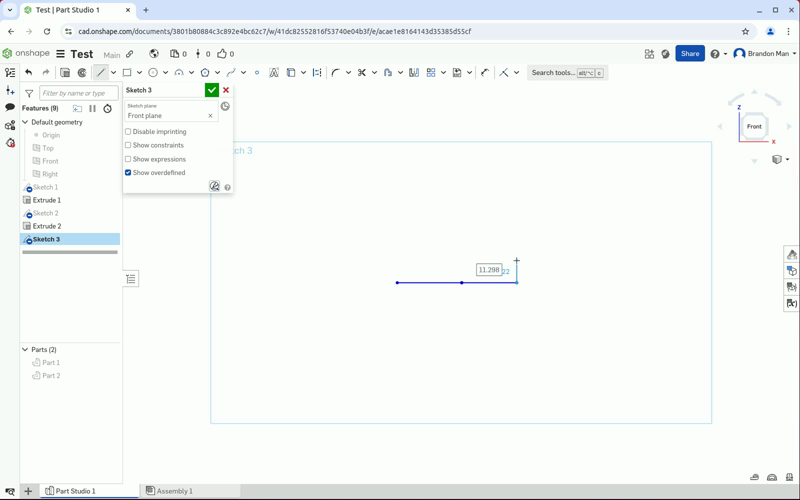
click(516, 260)
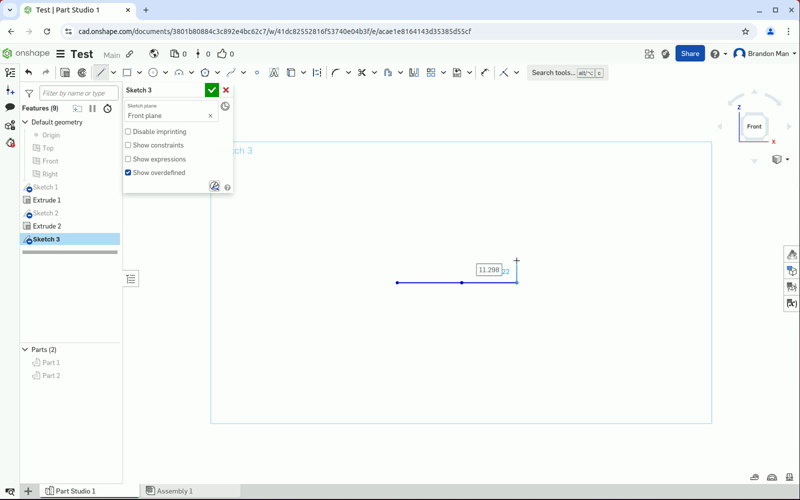
key_up(shift)
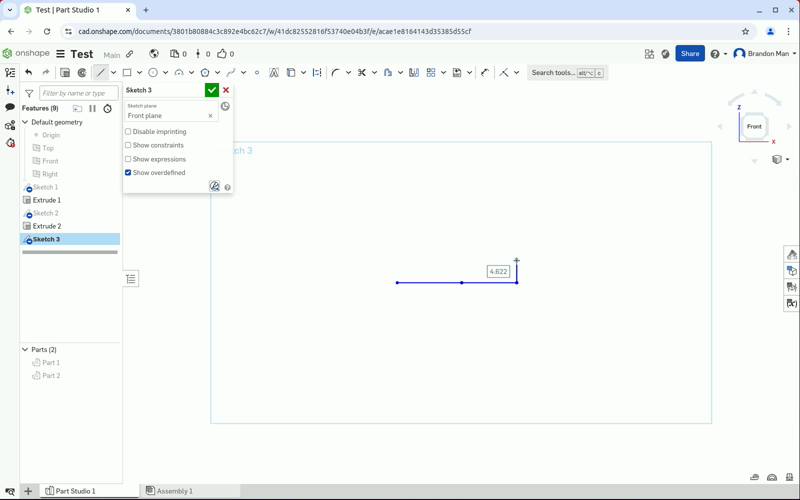
key_down(shift)
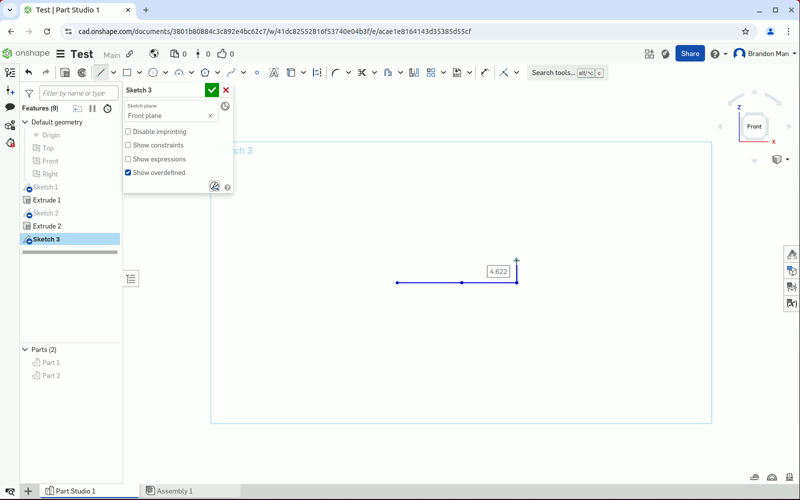
mouse_move(516, 170)
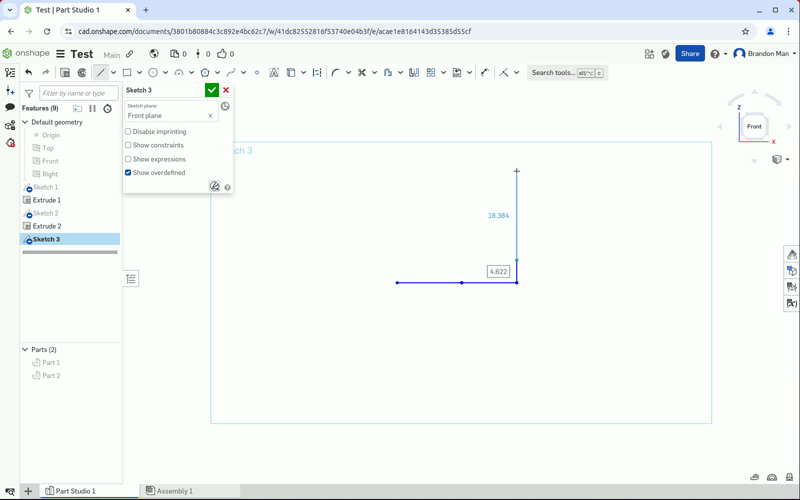
click(516, 170)
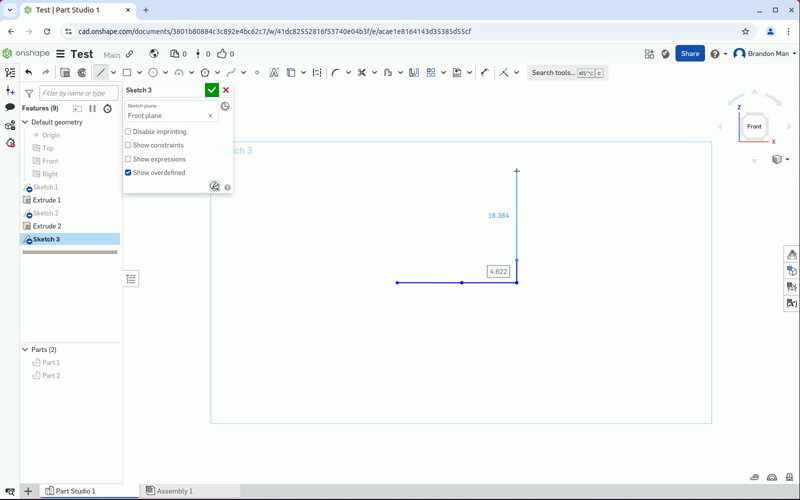
key_up(shift)
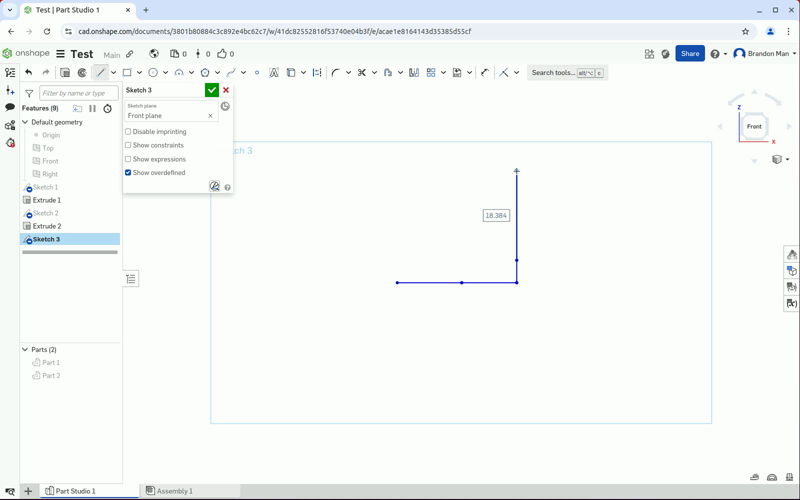
key_down(shift)
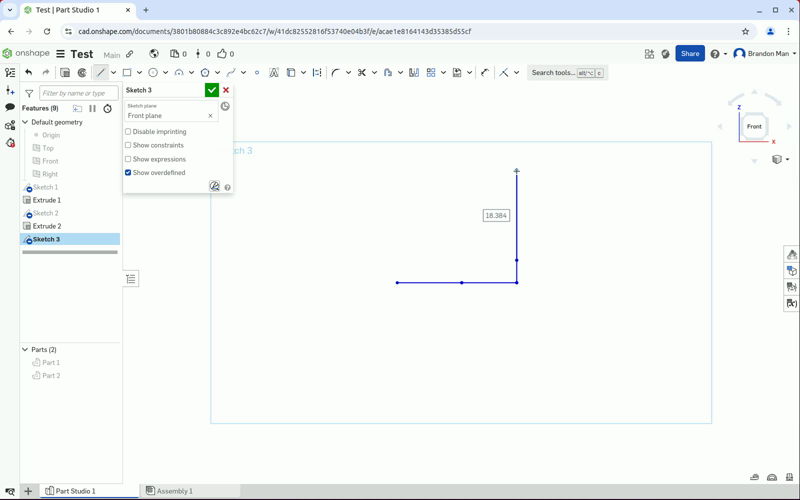
mouse_move(546, 170)
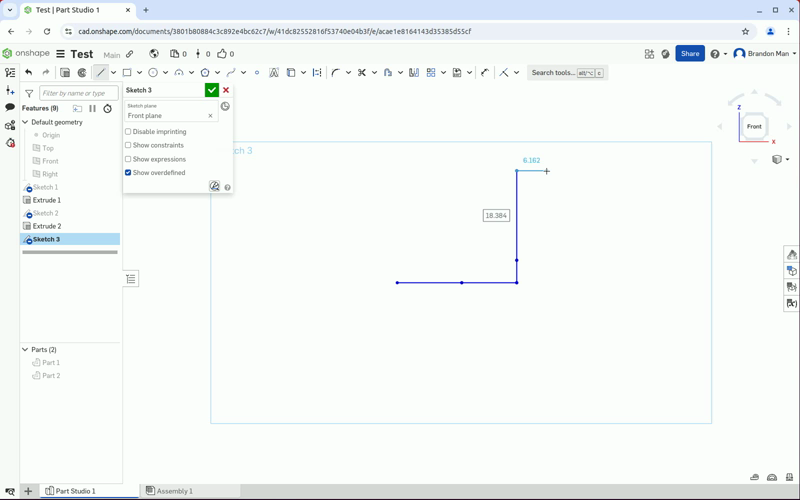
mouse_move(480, 170)
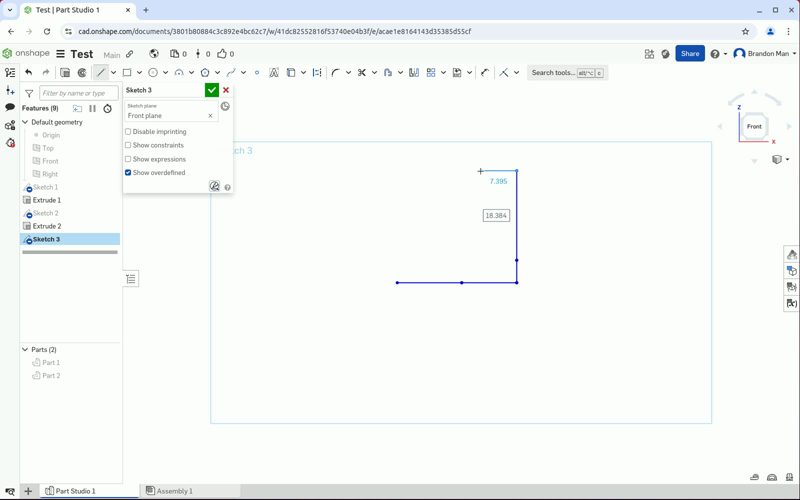
click(480, 170)
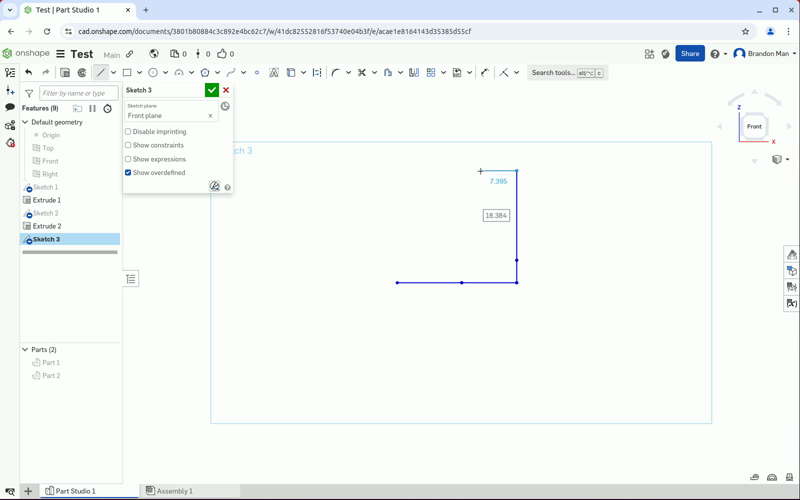
key_up(shift)
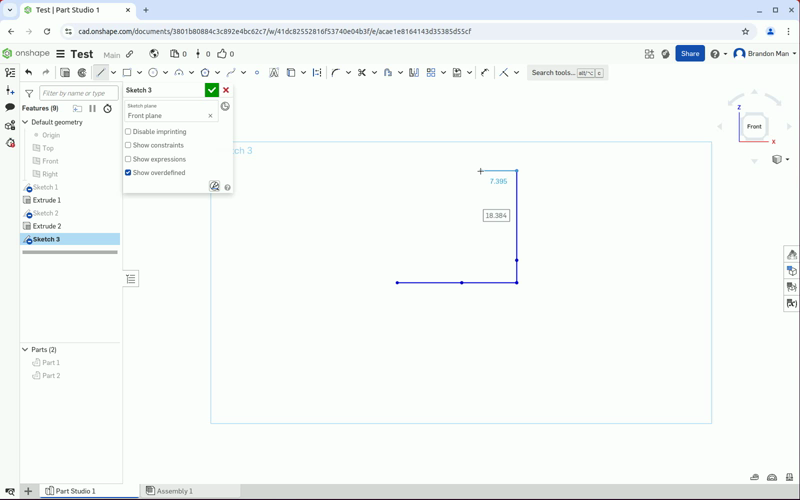
key_down(shift)
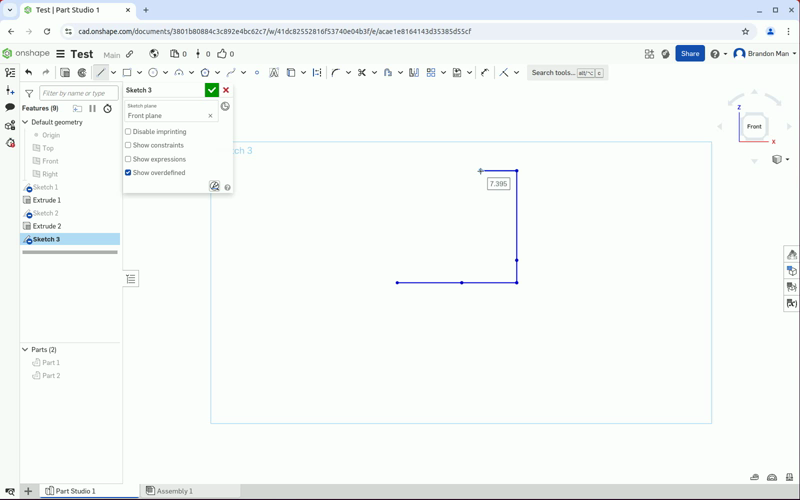
mouse_move(510, 170)
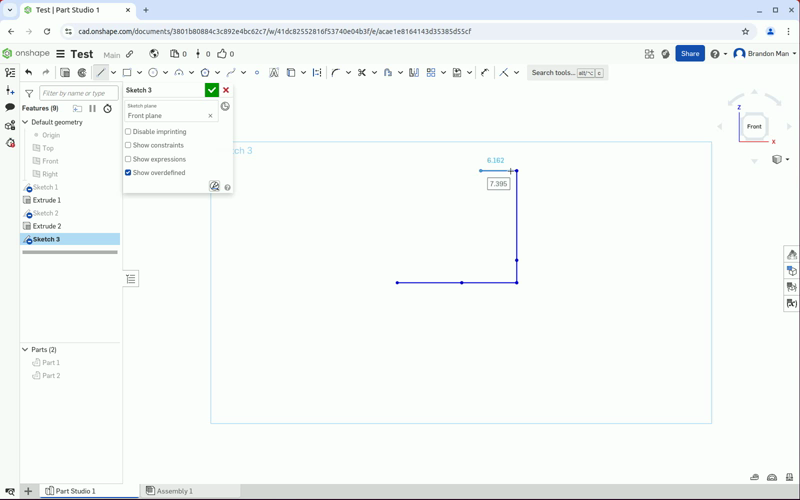
mouse_move(480, 198)
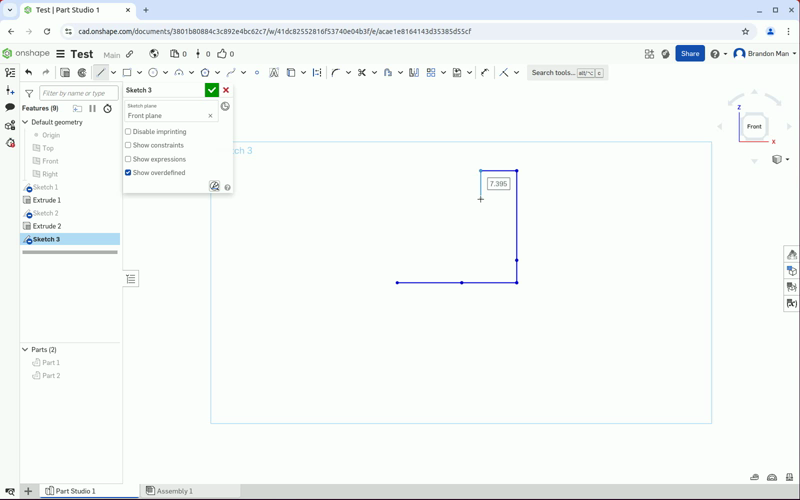
click(480, 198)
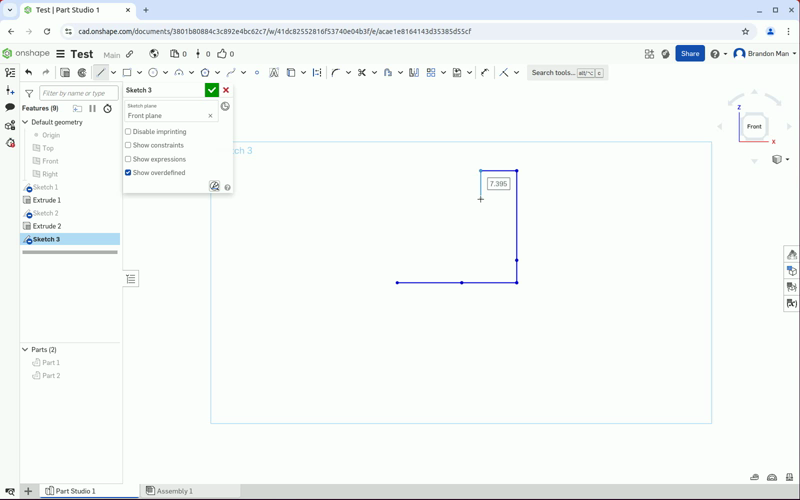
key_up(shift)
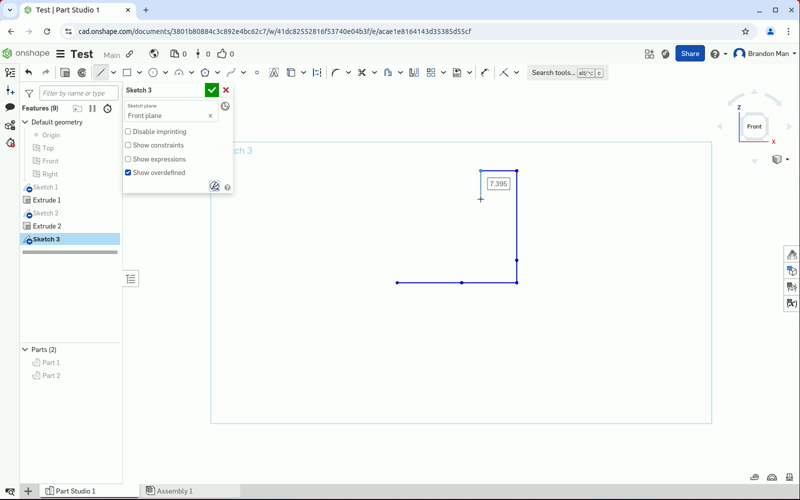
key_down(shift)
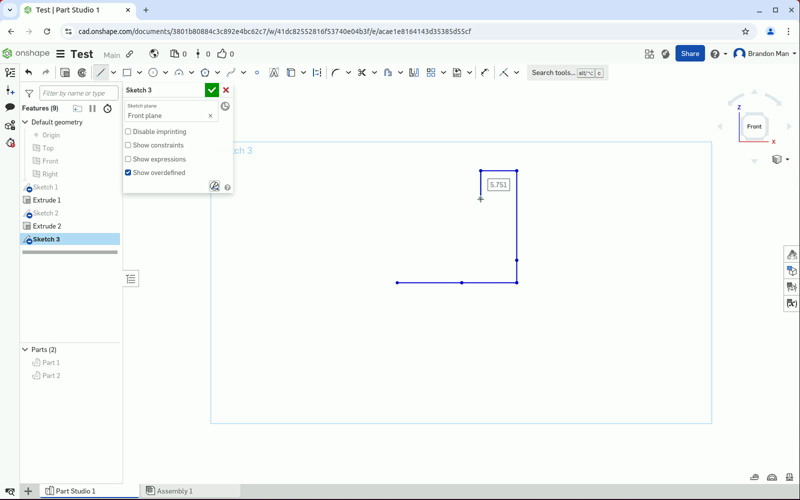
mouse_move(510, 198)
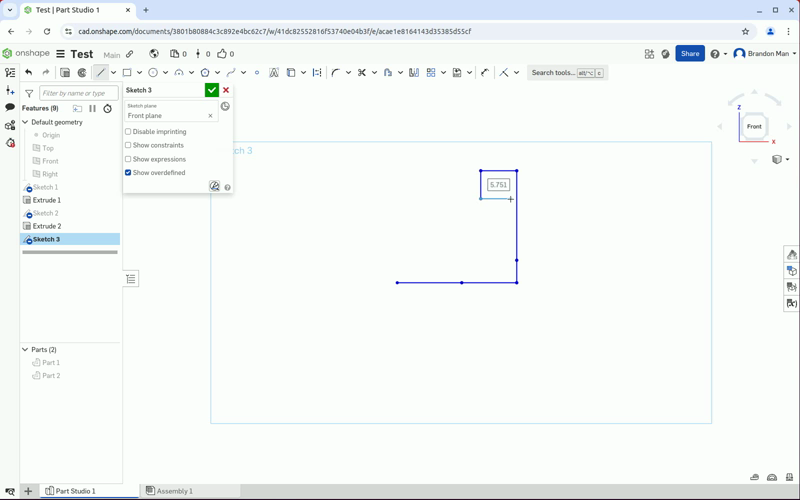
mouse_move(436, 198)
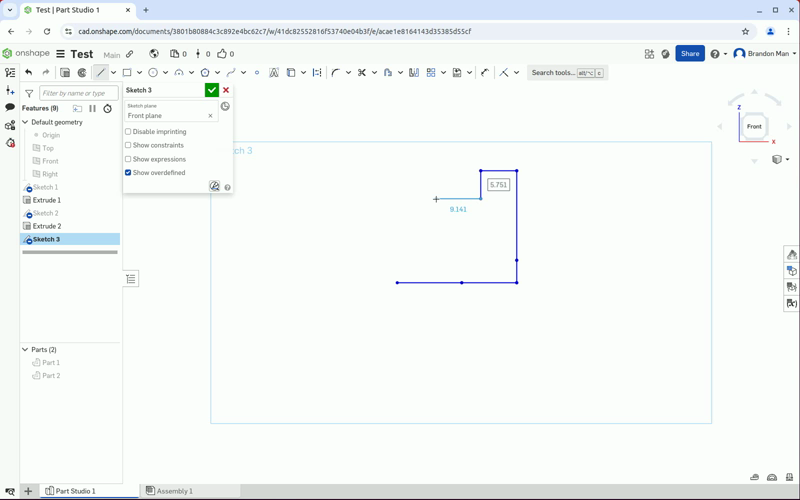
click(436, 198)
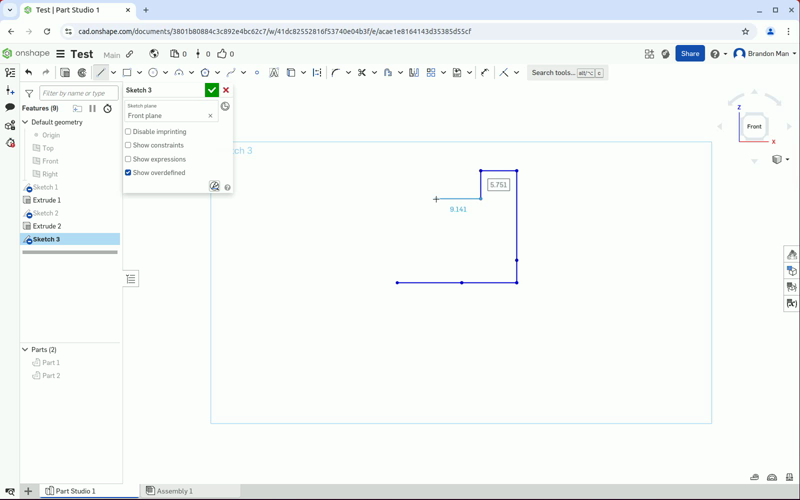
key_up(shift)
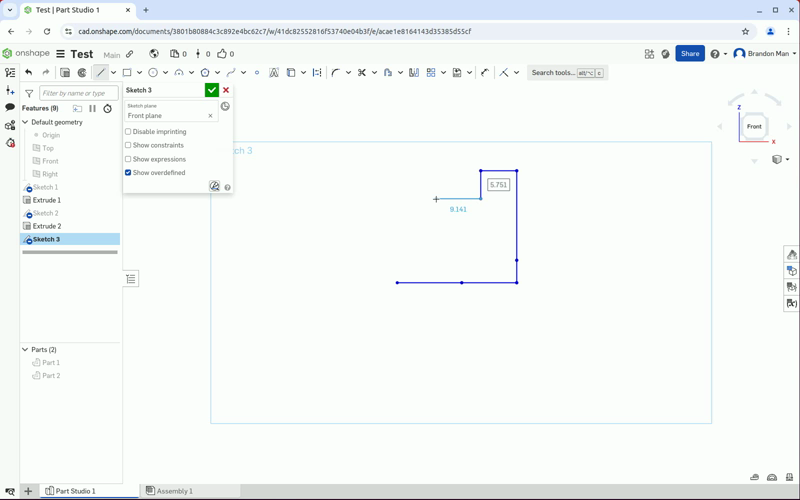
key_down(shift)
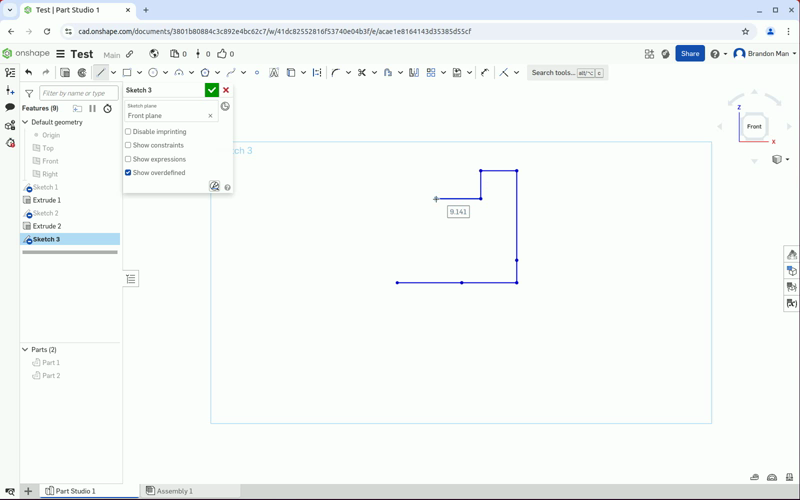
mouse_move(466, 198)
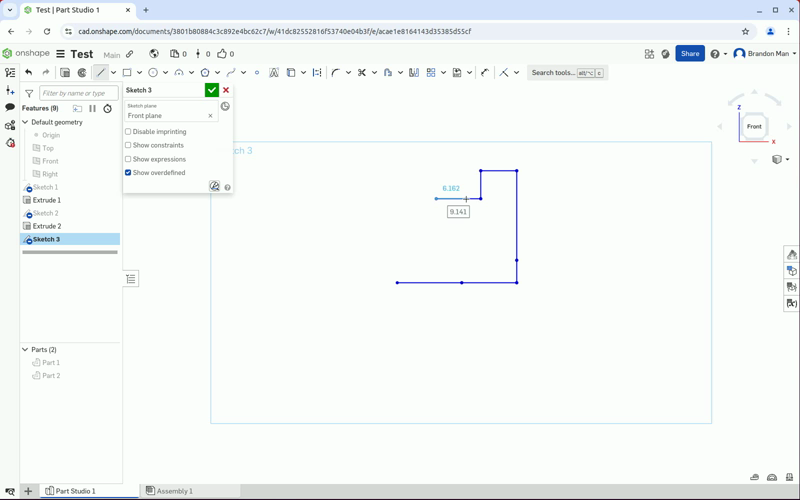
mouse_move(436, 188)
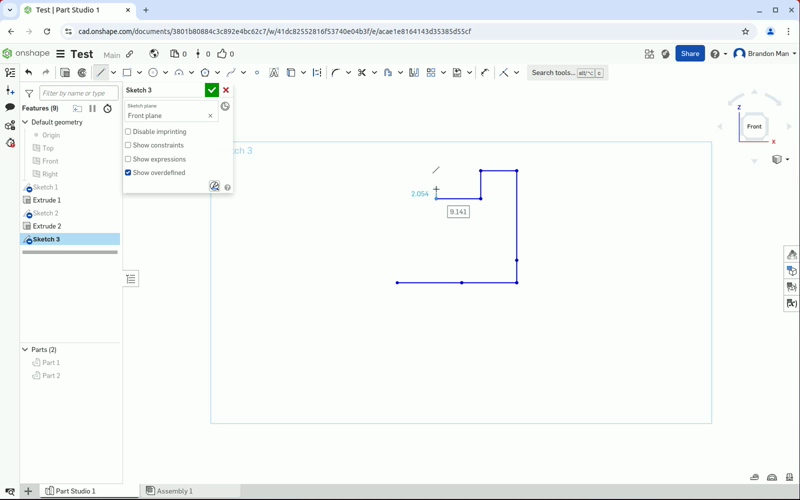
click(436, 188)
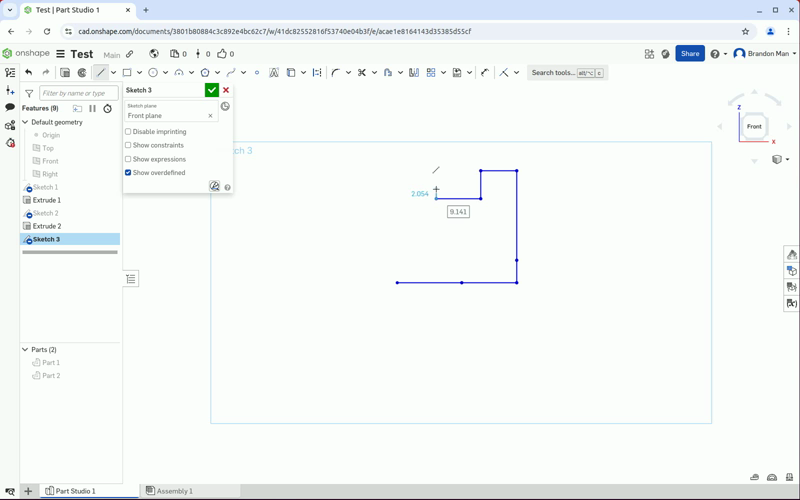
key_up(shift)
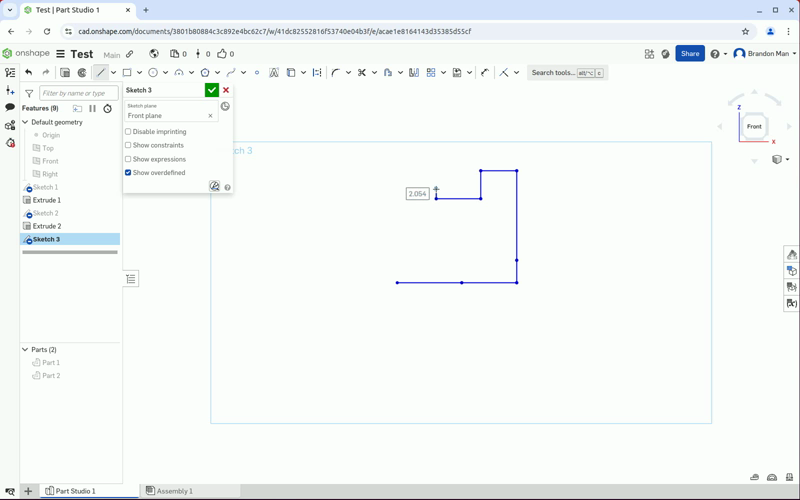
key_down(shift)
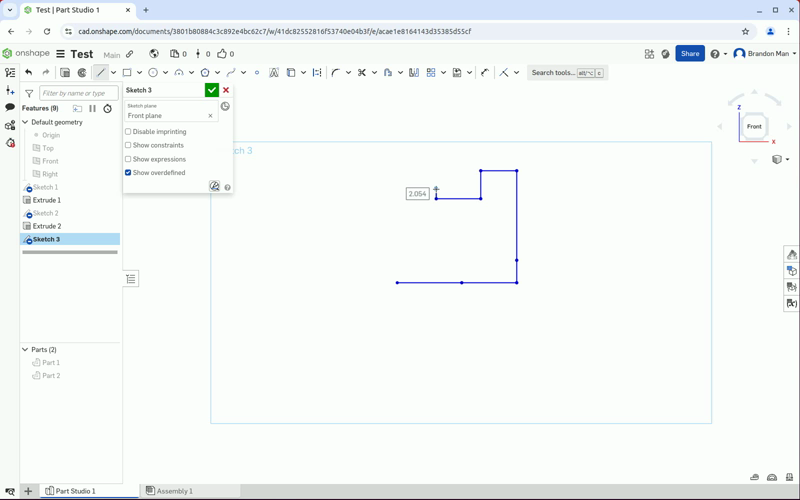
mouse_move(466, 188)
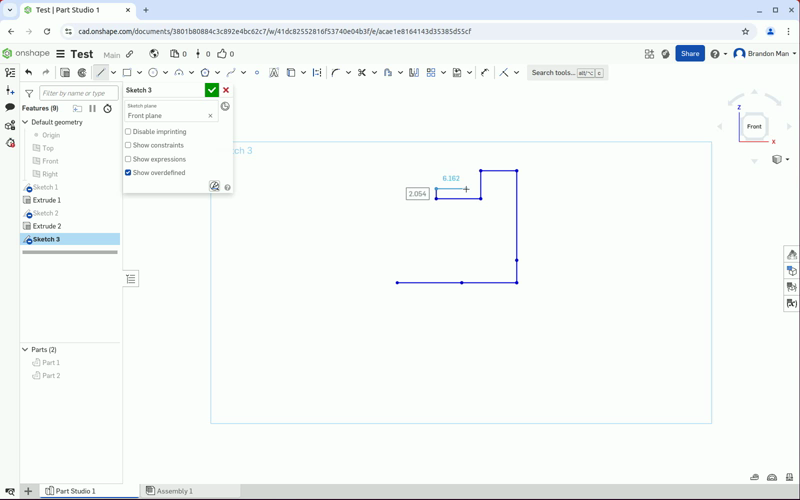
mouse_move(426, 170)
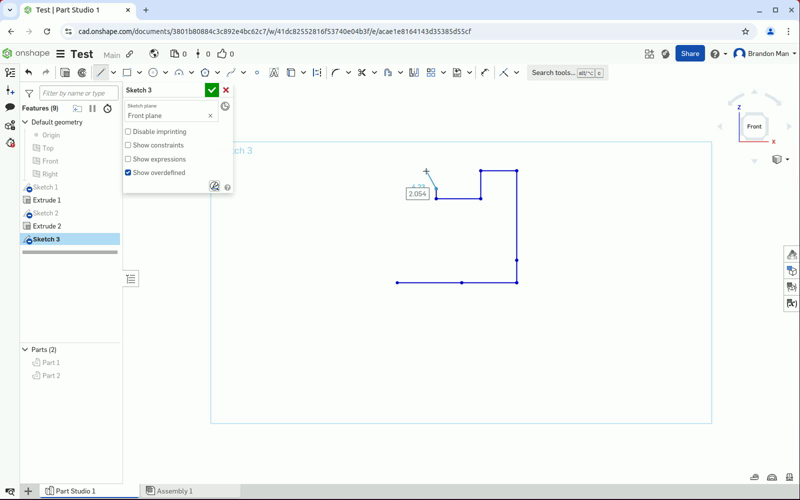
click(426, 170)
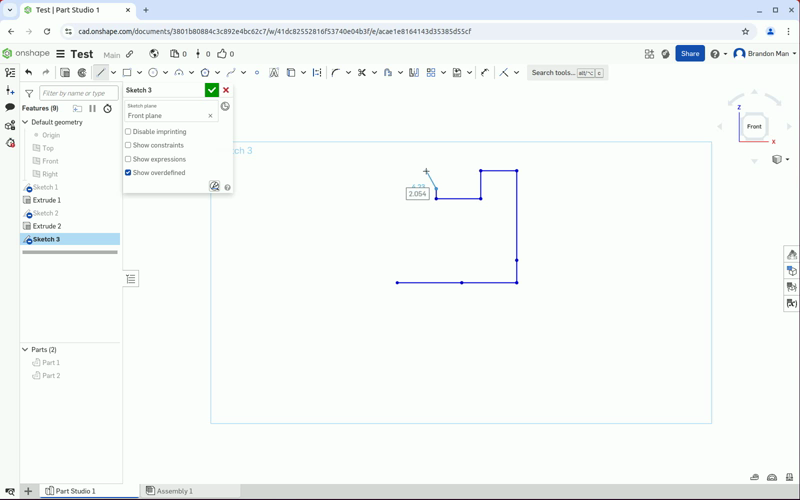
key_up(shift)
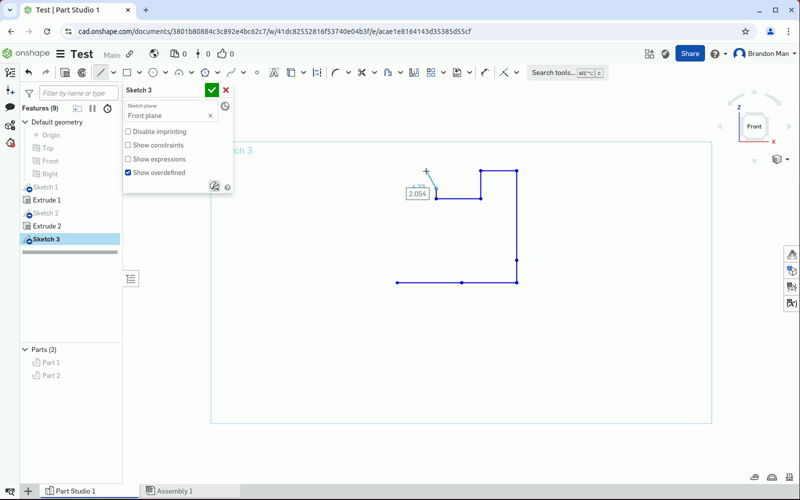
key_down(shift)
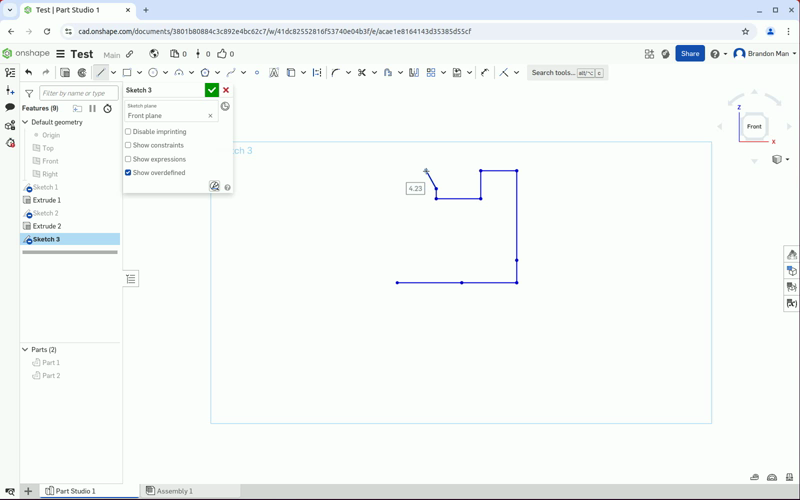
mouse_move(456, 170)
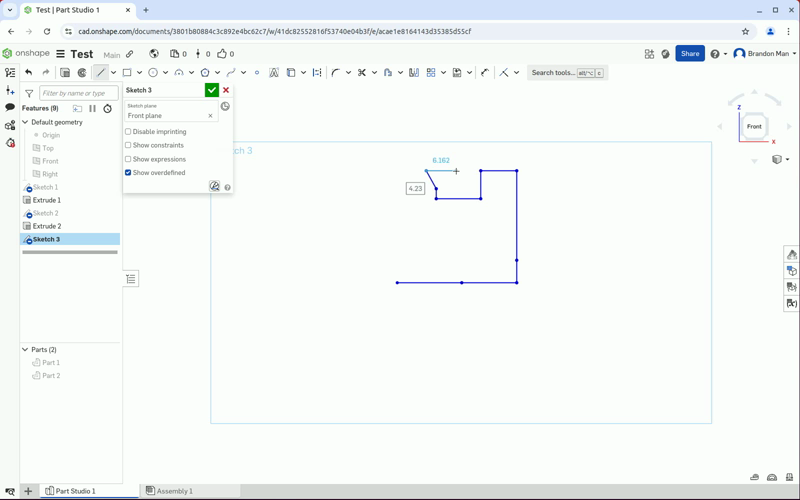
mouse_move(397, 170)
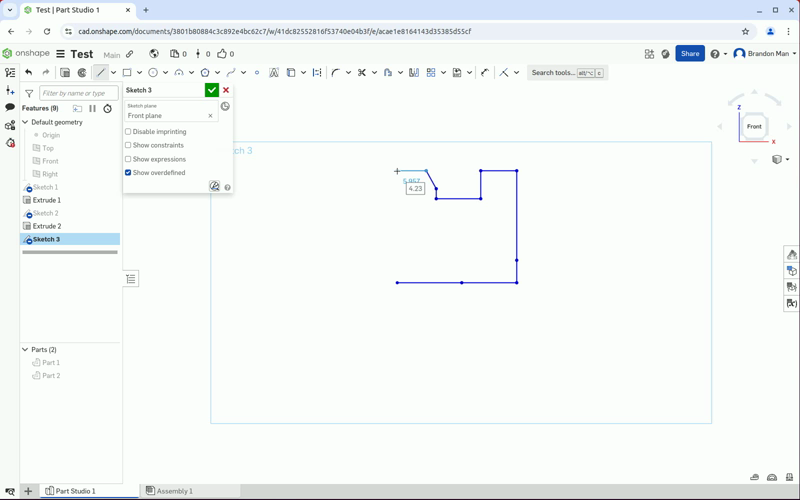
click(397, 170)
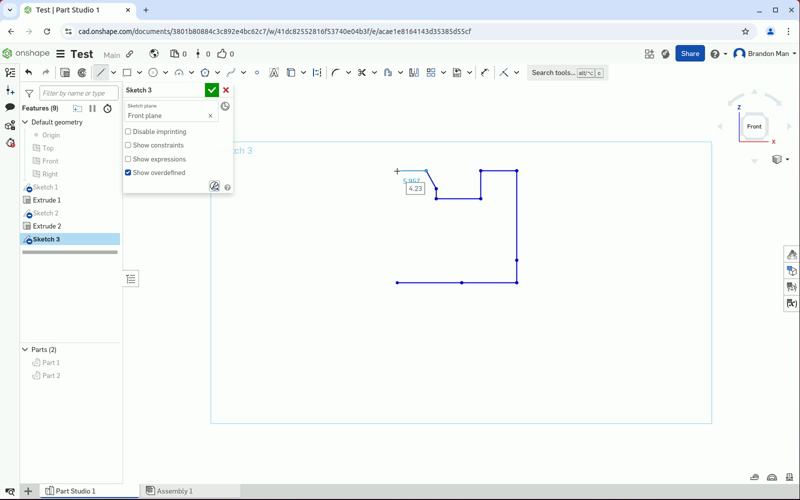
key_up(shift)
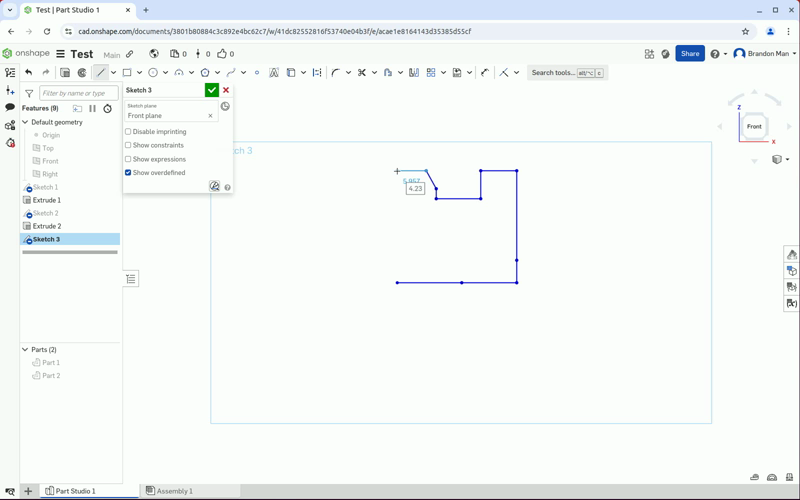
key_down(shift)
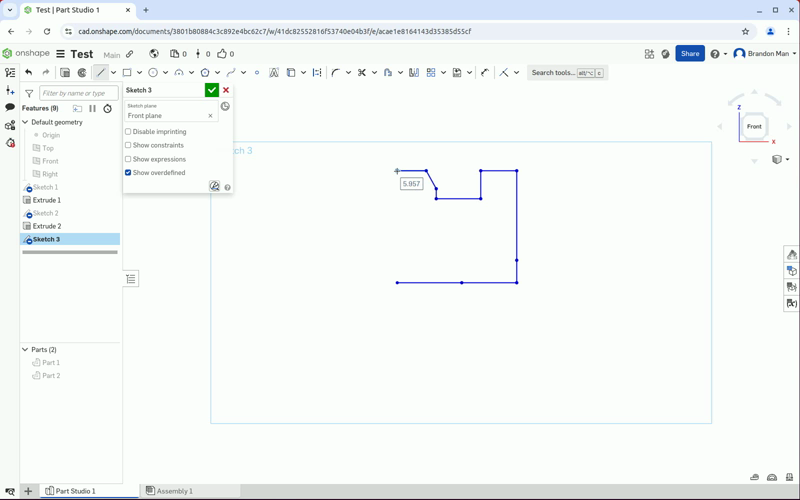
mouse_move(397, 238)
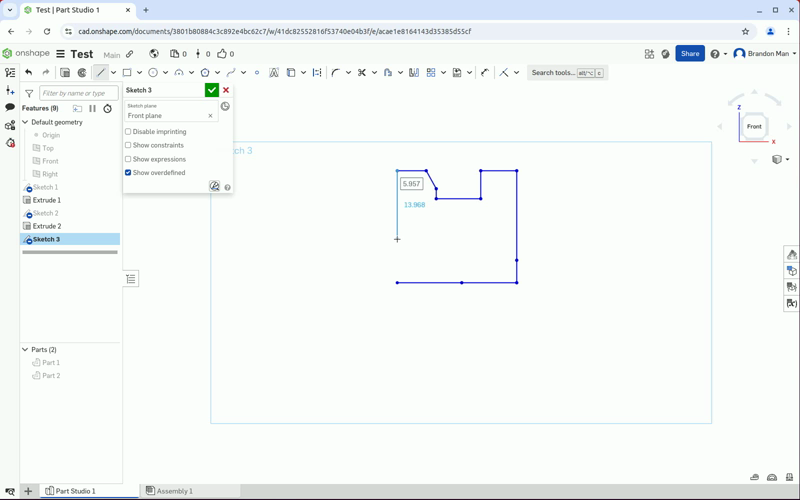
click(397, 238)
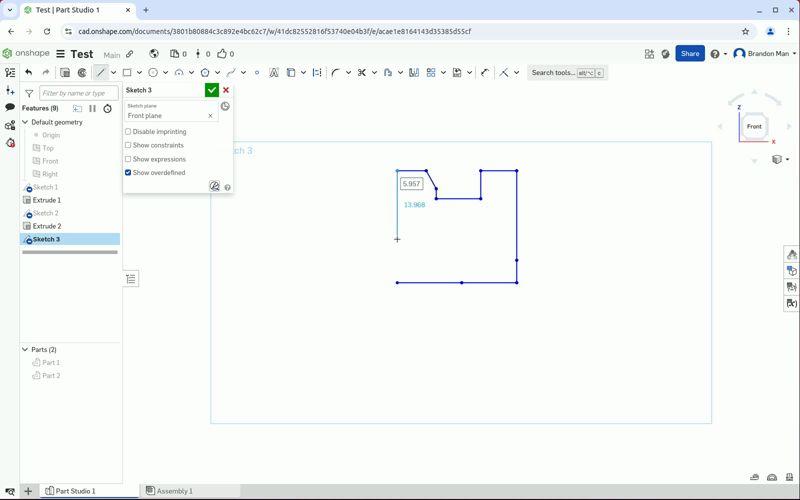
key_up(shift)
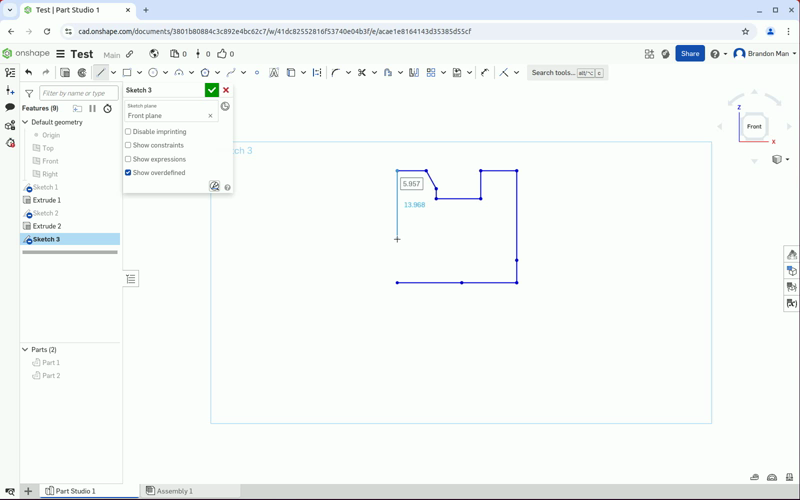
key_down(shift)
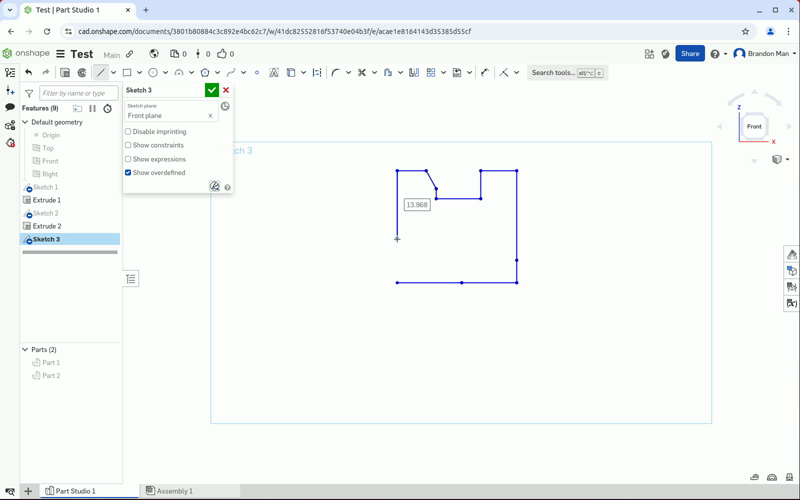
mouse_move(427, 238)
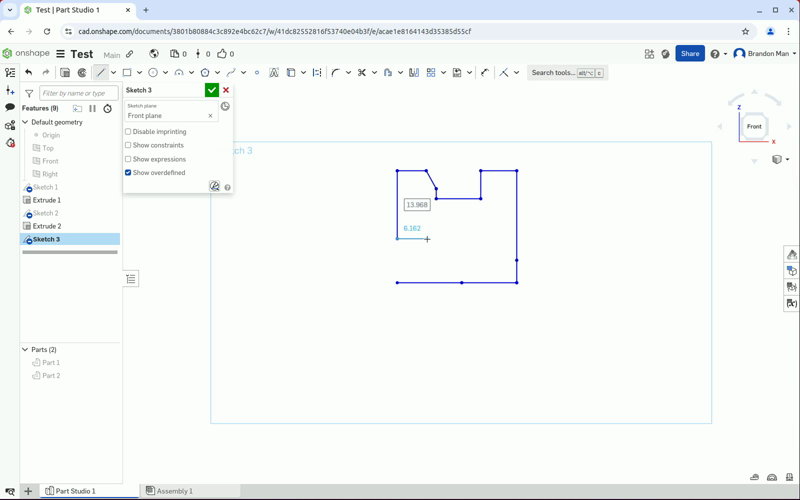
mouse_move(397, 264)
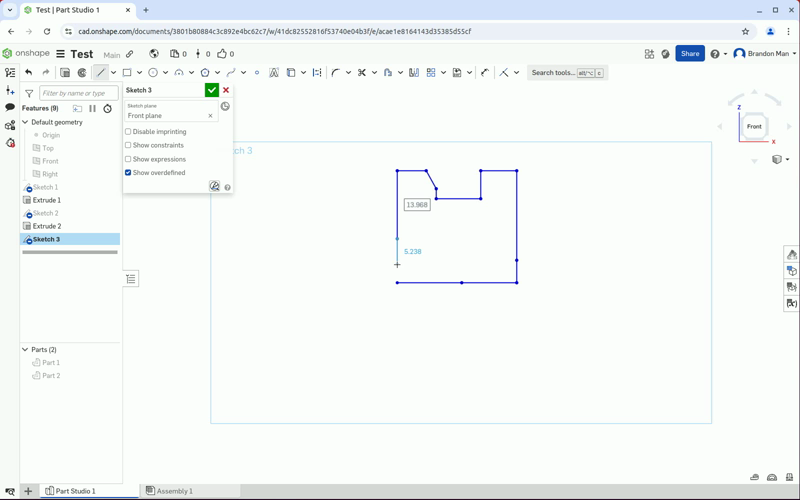
click(397, 264)
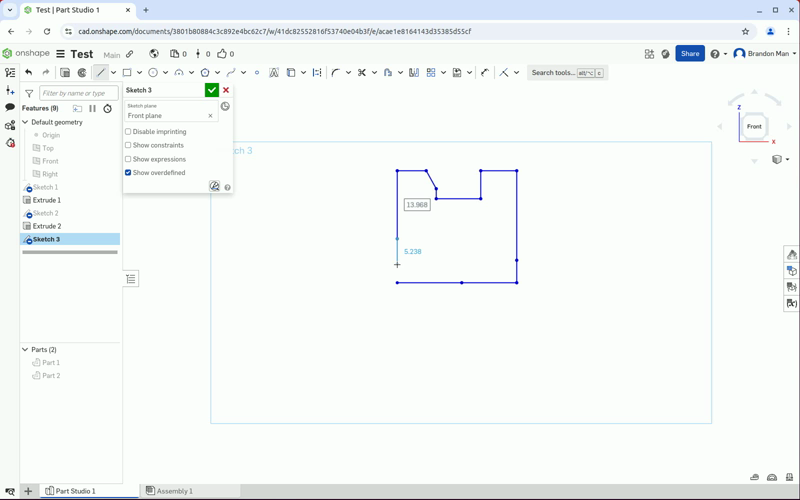
key_up(shift)
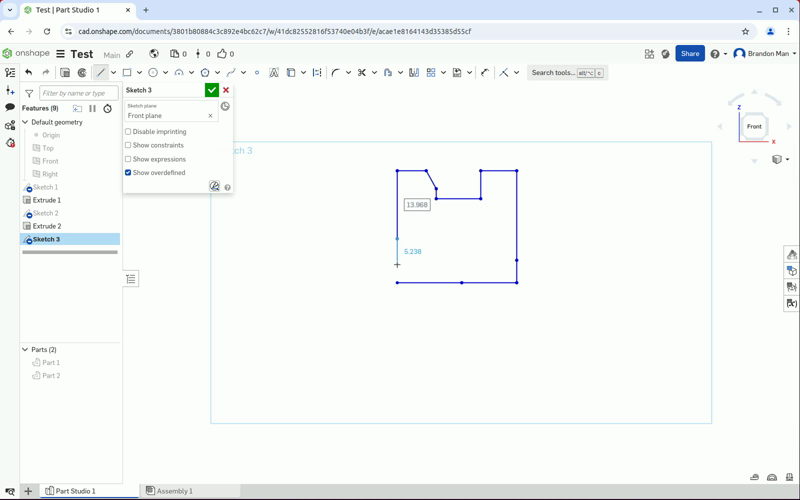
mouse_move(427, 264)
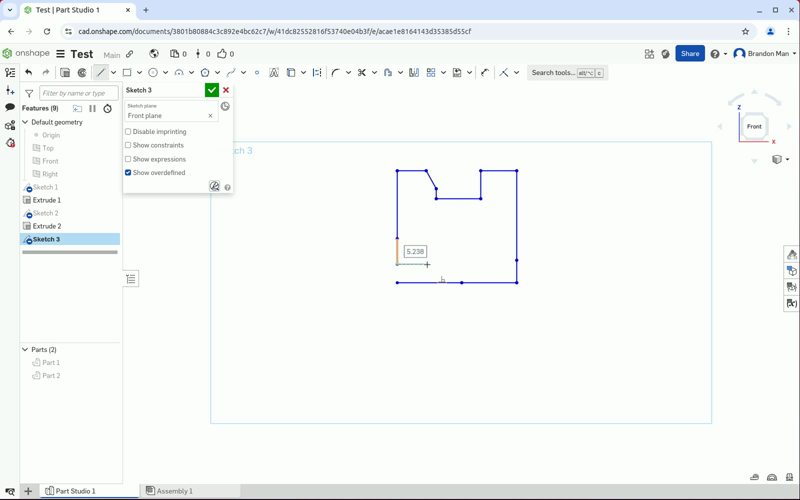
key_down(shift)
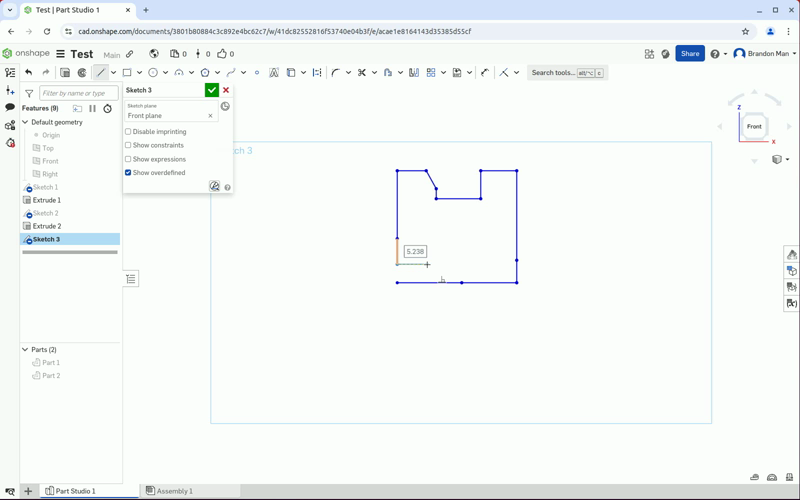
mouse_move(397, 282)
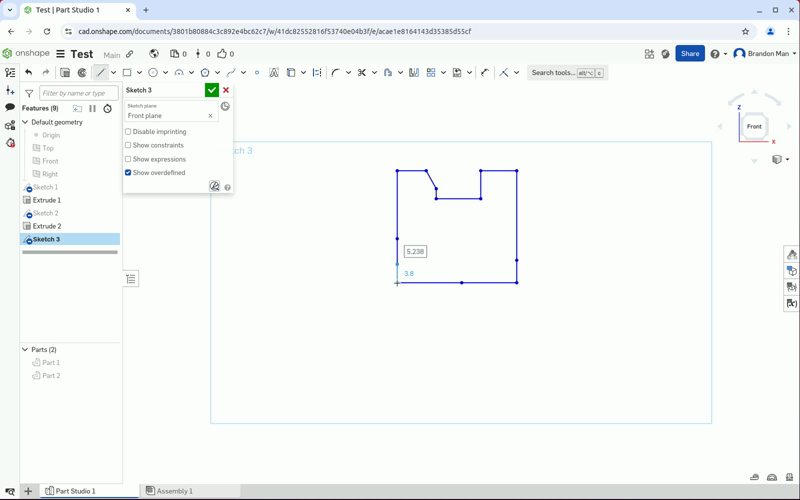
key_up(shift)
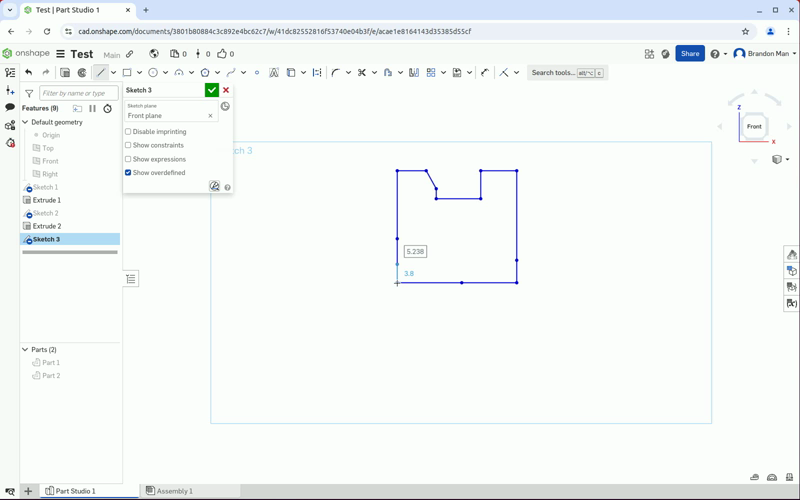
click(397, 282)
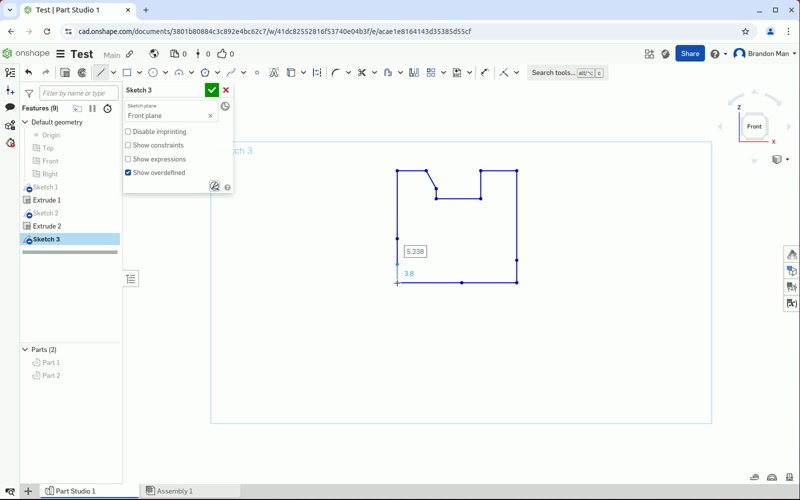
key(esc)
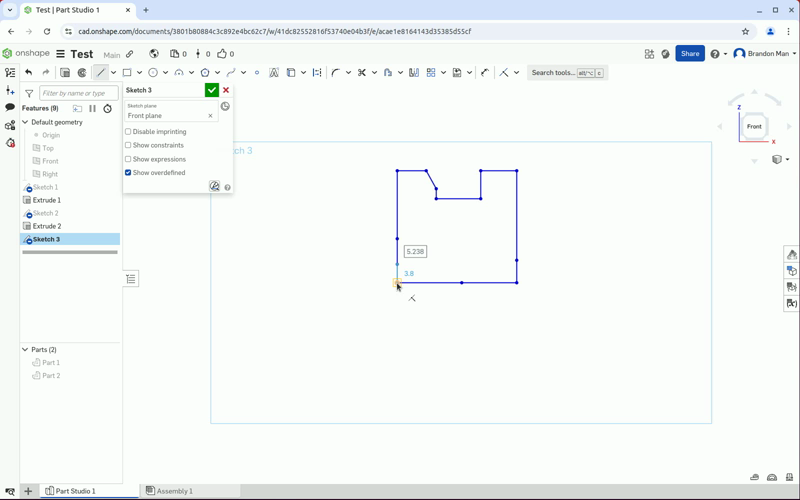
mouse_move(444, 232)
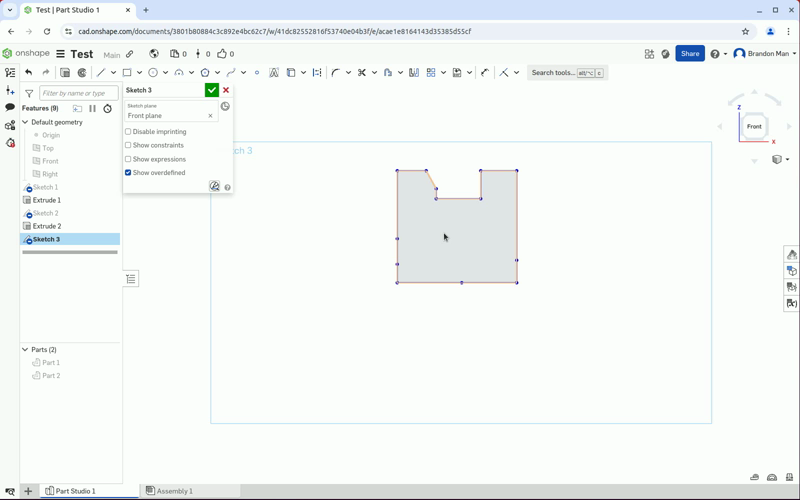
click(444, 232)
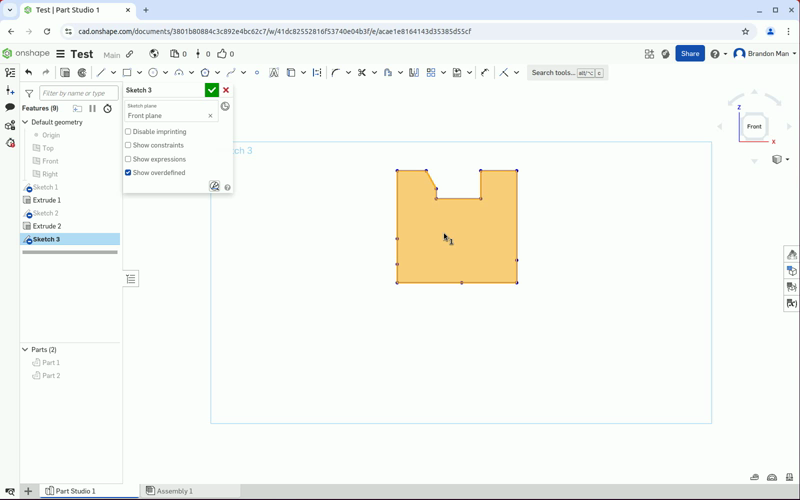
mouse_move(73, 352)
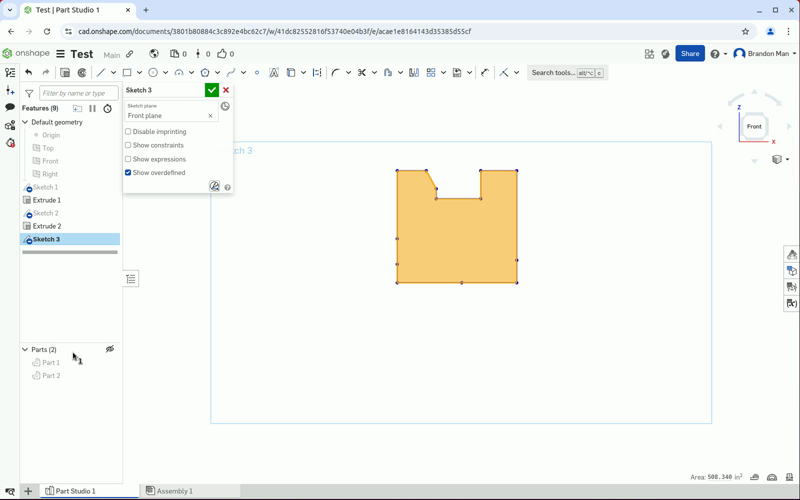
key(shift+y)
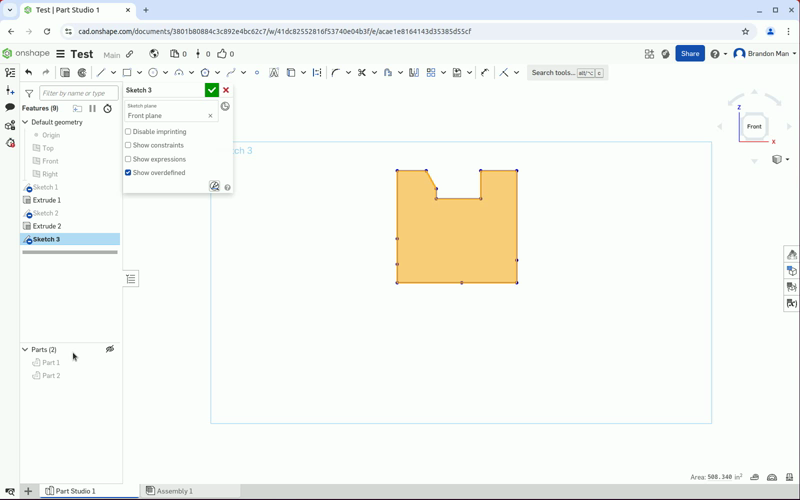
key(shift+e)
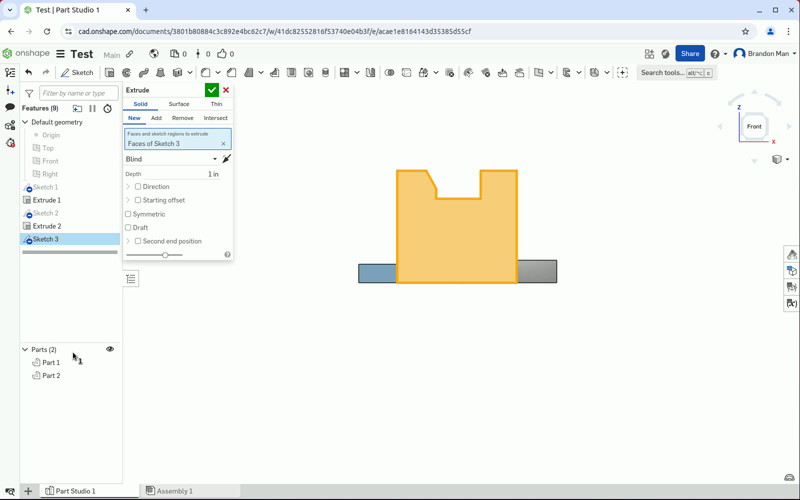
mouse_move(143, 106)
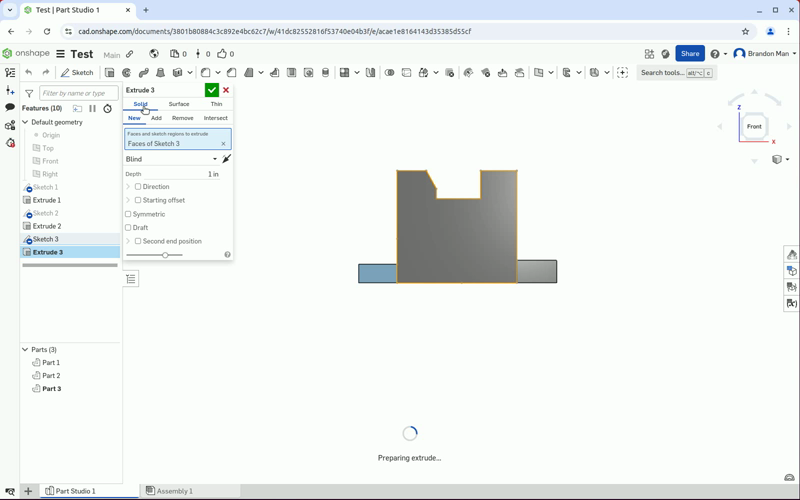
click(143, 106)
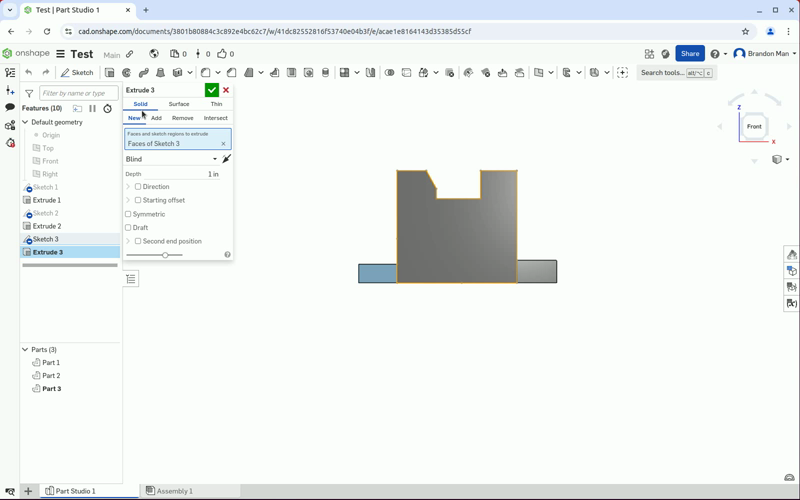
mouse_move(137, 120)
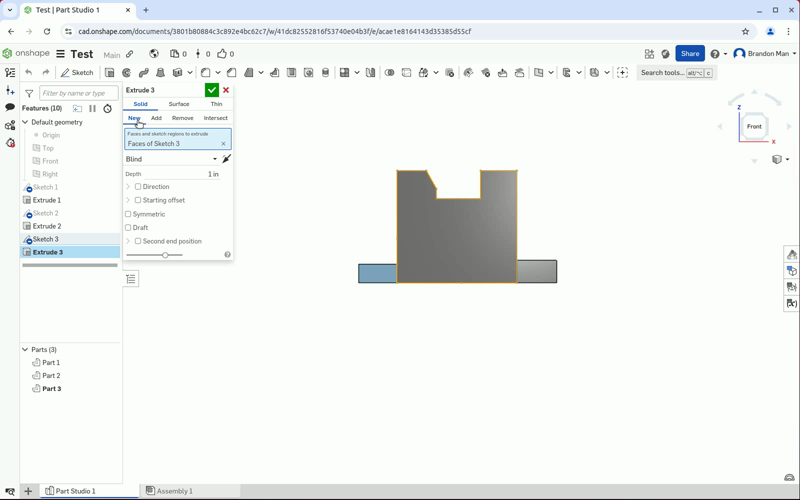
click(137, 120)
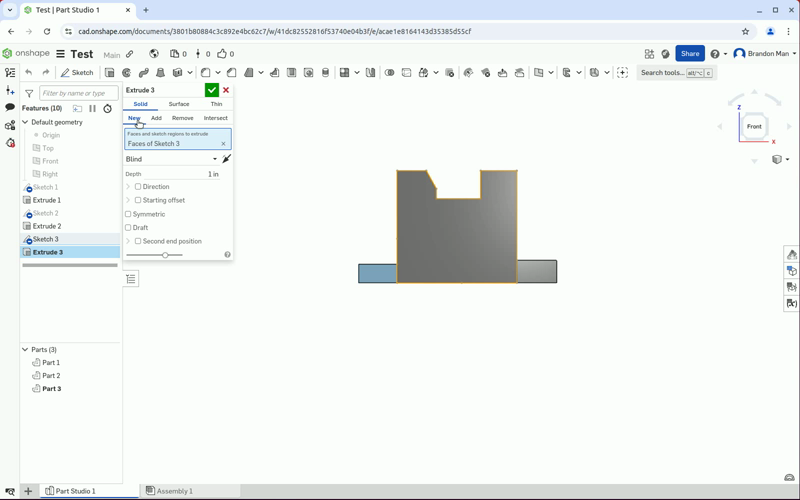
key(tab, 4)
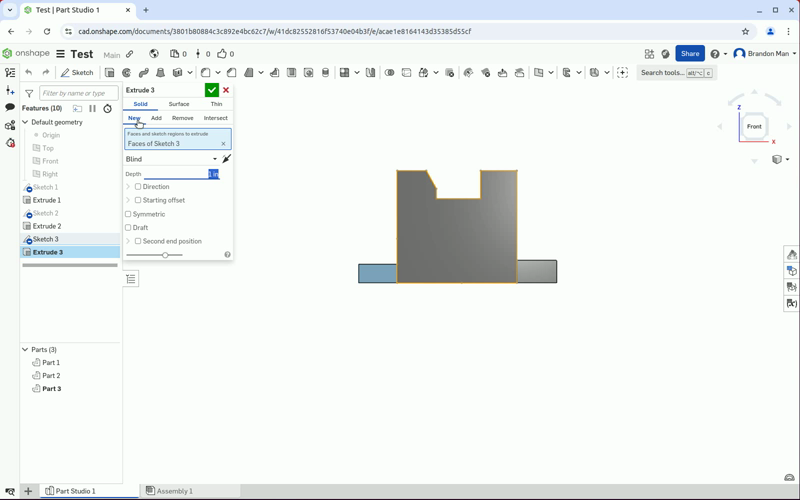
text(15.646)
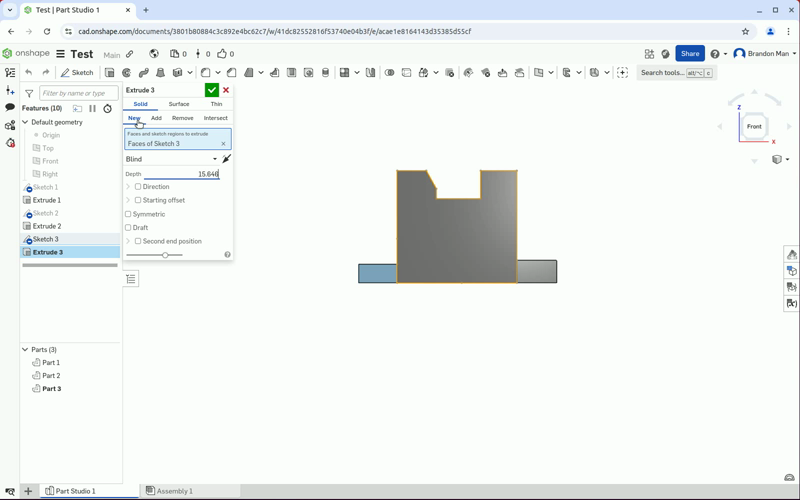
key(enter)
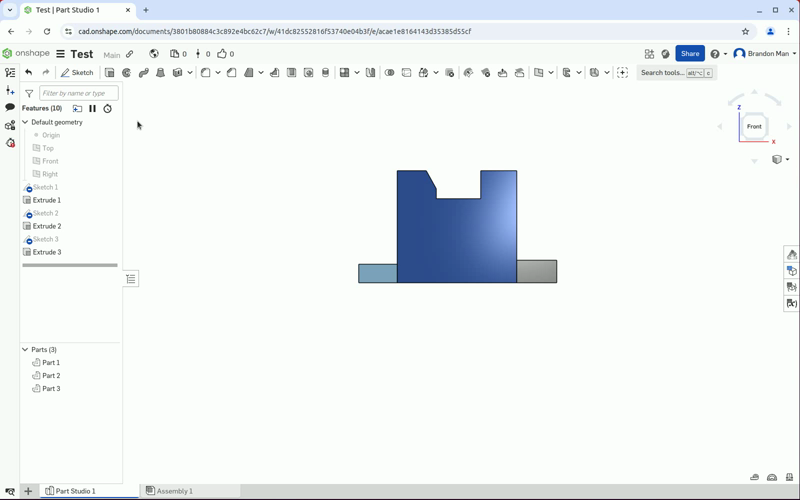
key(shift+h)
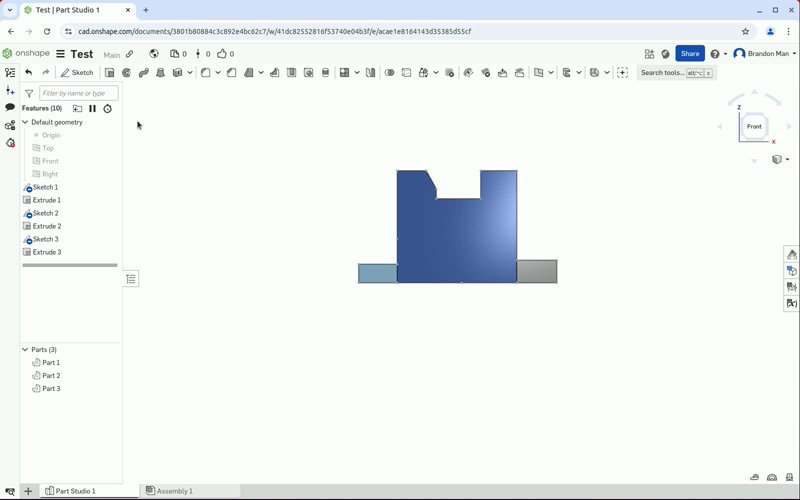
key(shift+h)
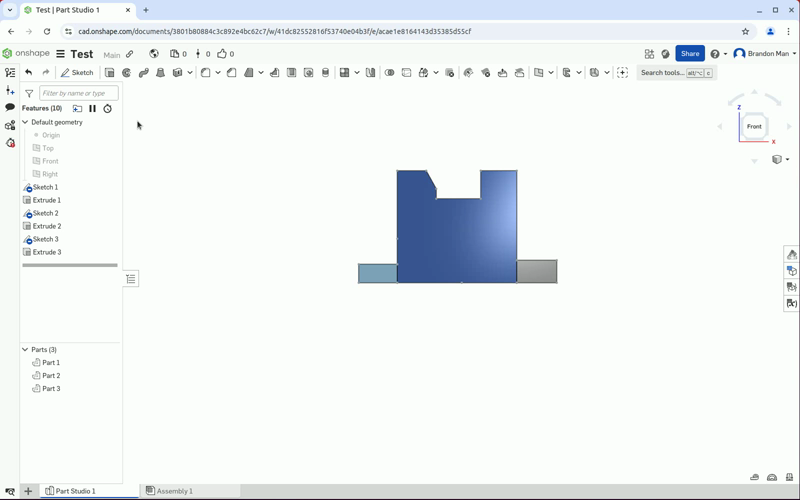
key(shift+7)
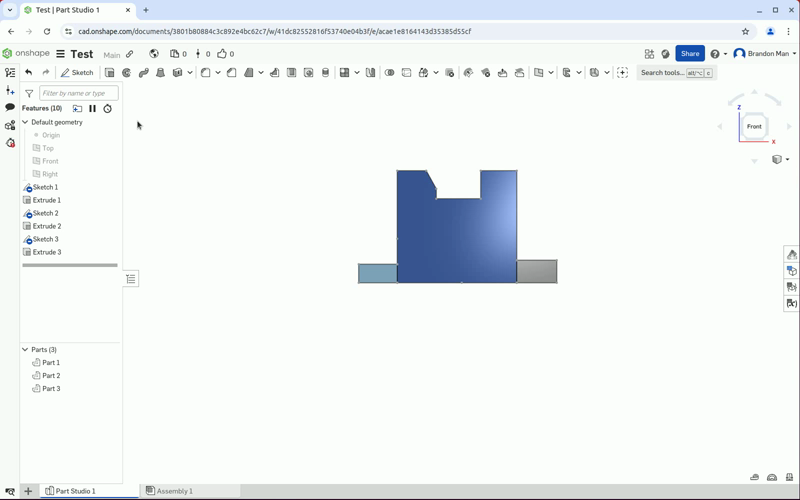
key(left, 2)
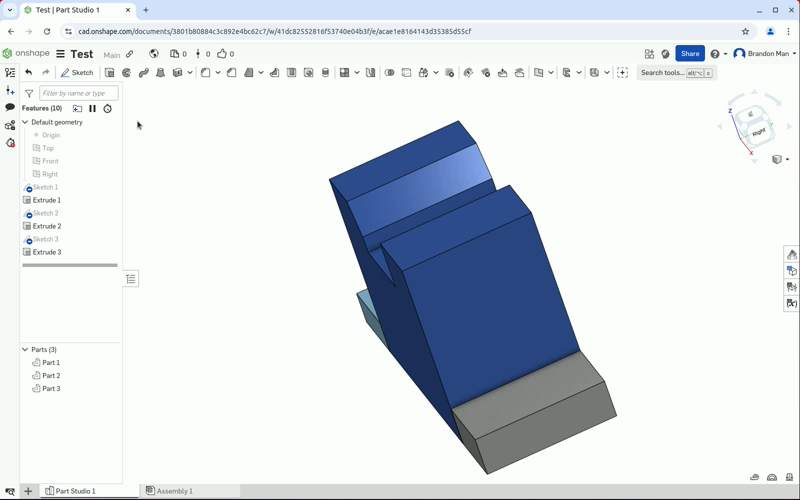
key(down, 2)
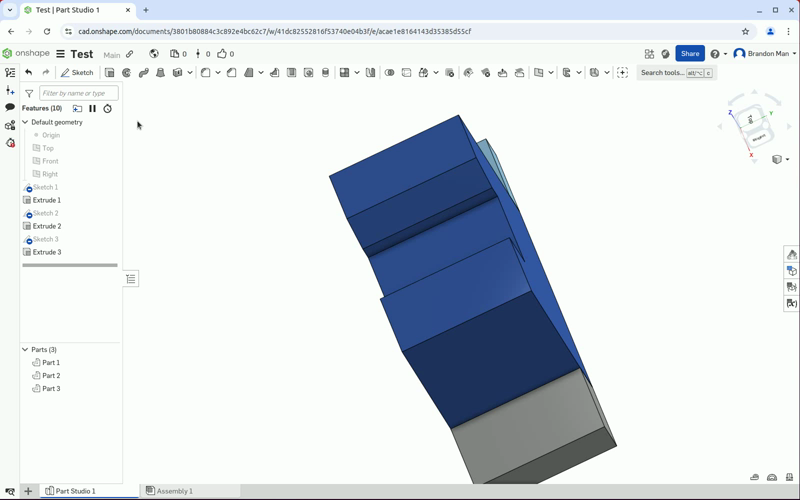
key(up, 2)
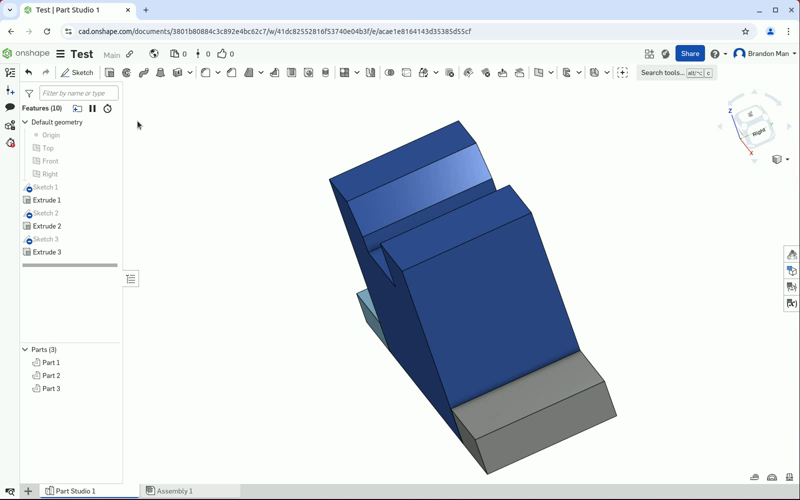
key(right, 2)
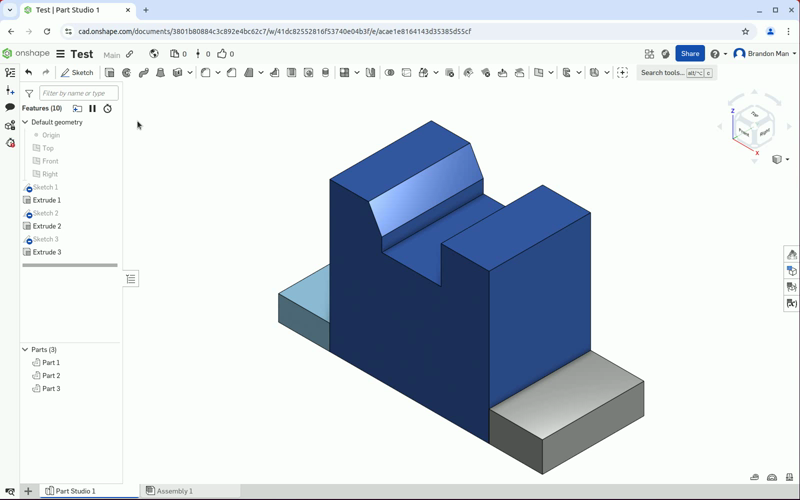
mouse_move(73, 189)
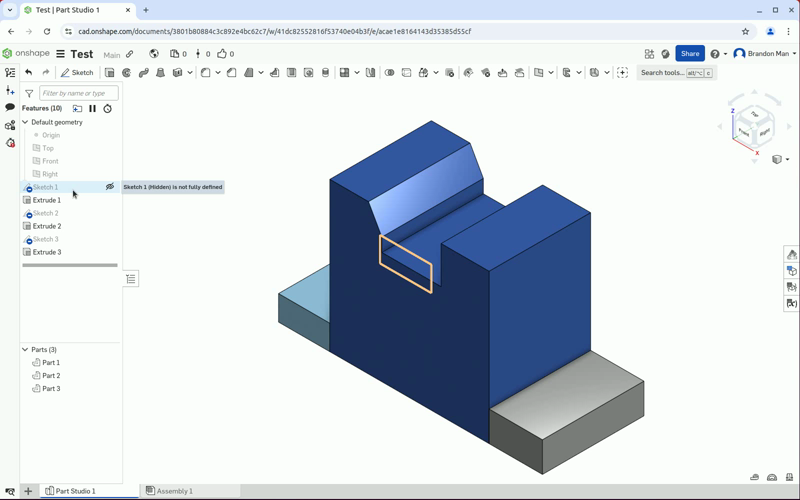
click(73, 189)